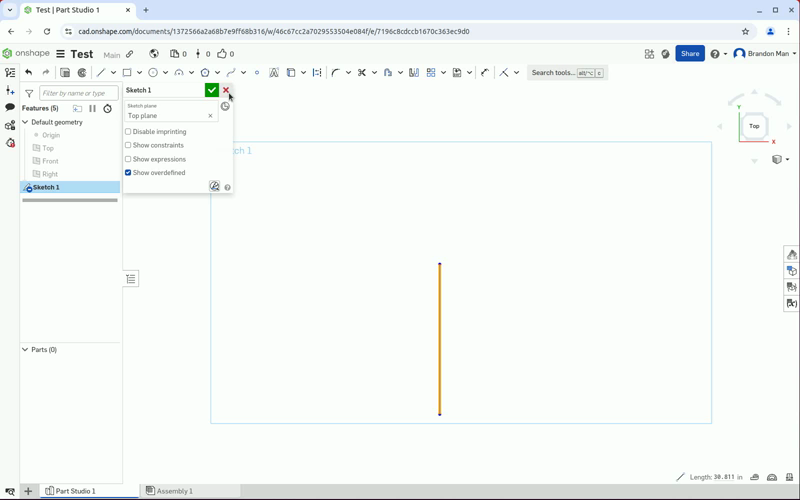
key(shift+h)
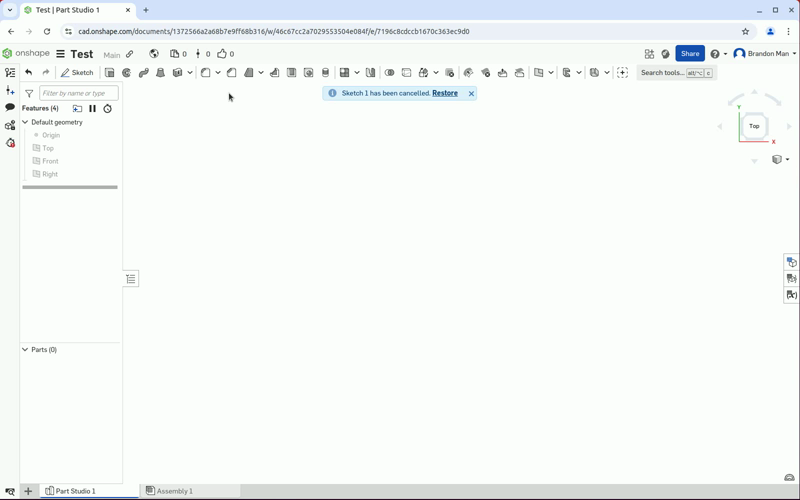
mouse_move(73, 352)
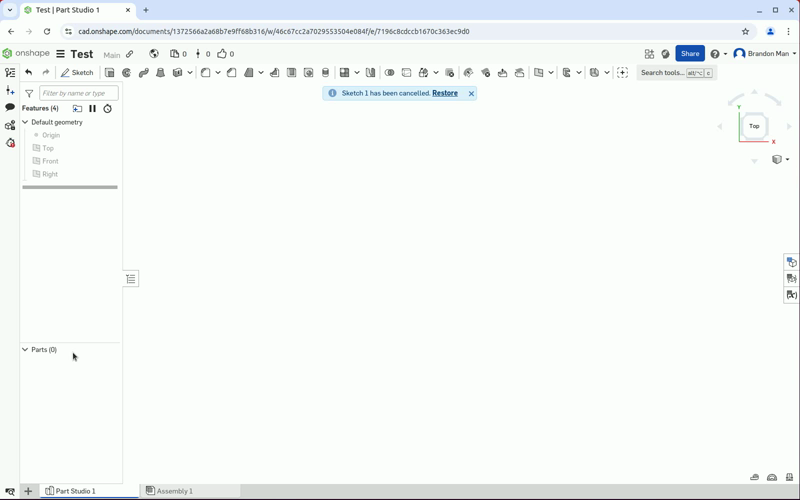
key(y)
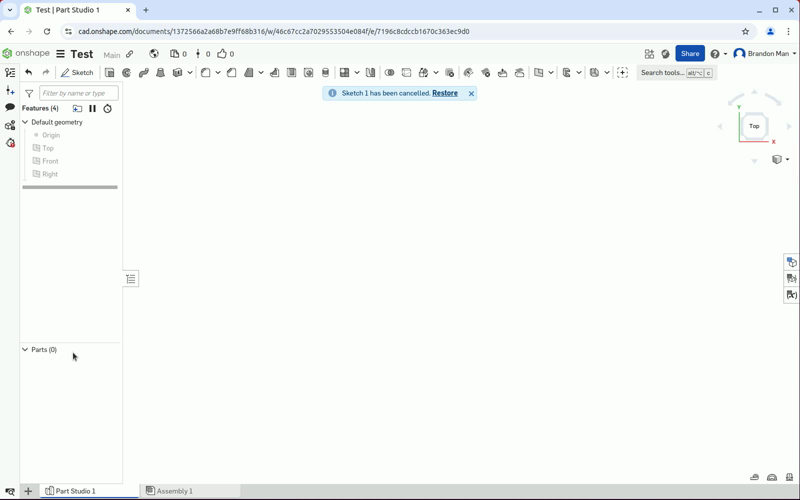
key(shift+p)
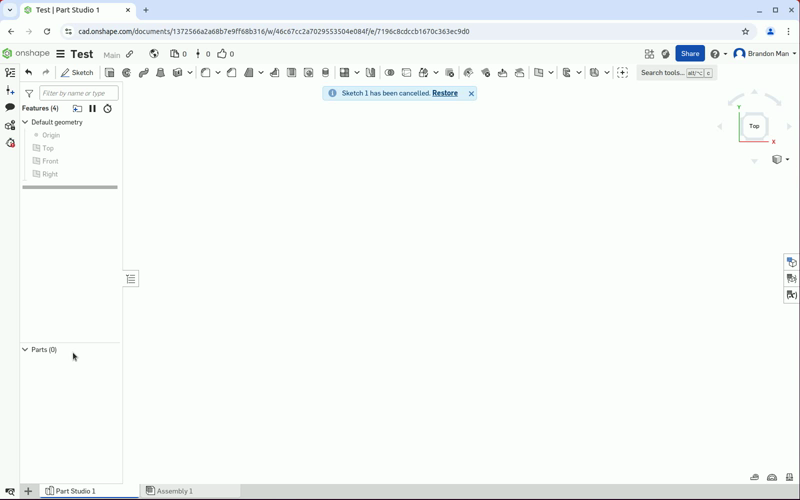
key(space)
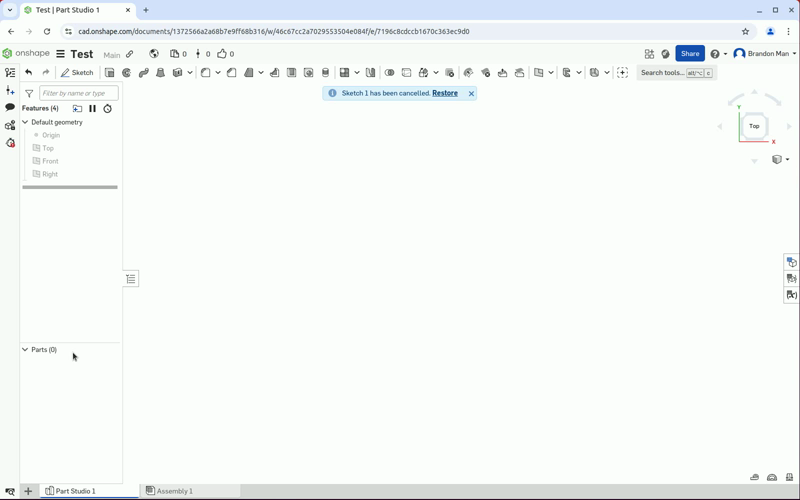
key_down(shift)
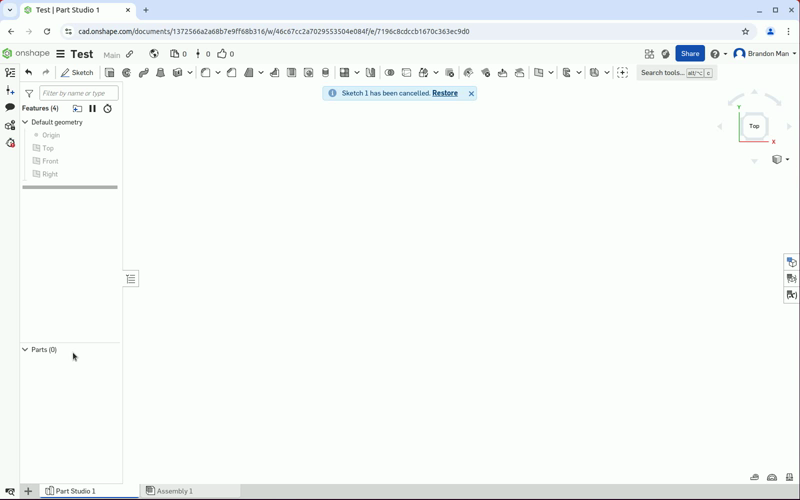
key(up)
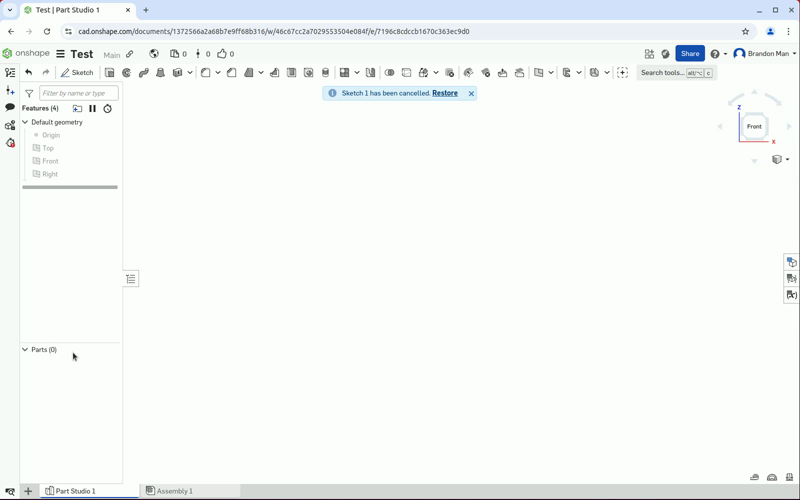
key_up(shift)
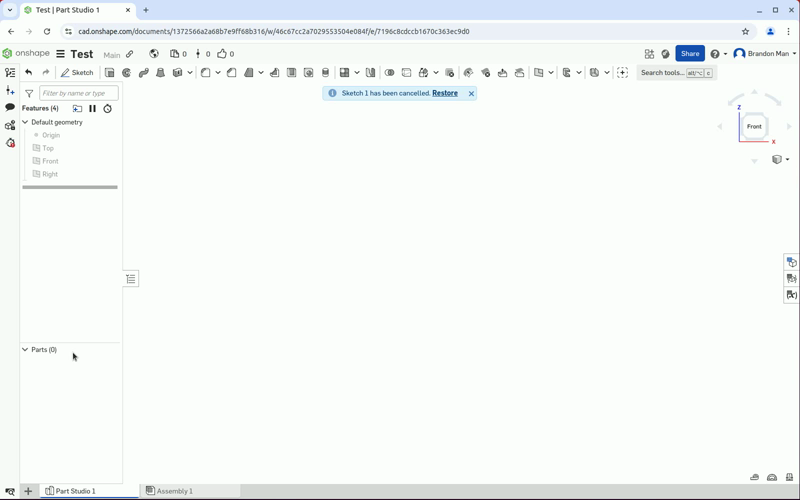
mouse_move(73, 352)
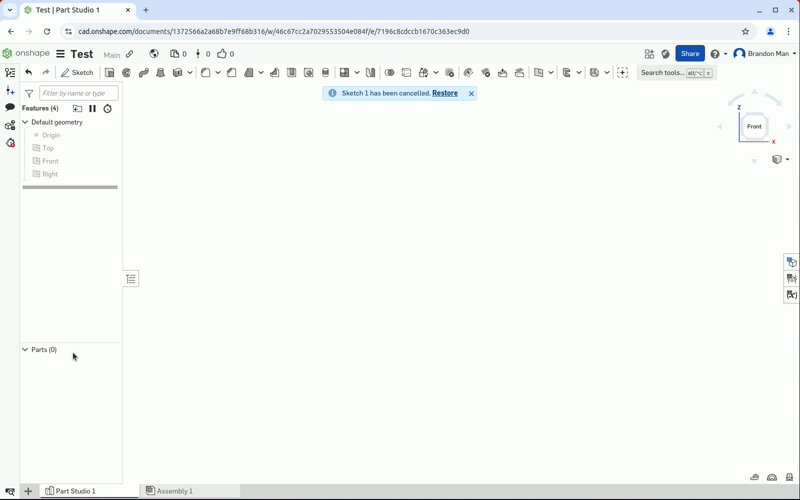
key(shift+y)
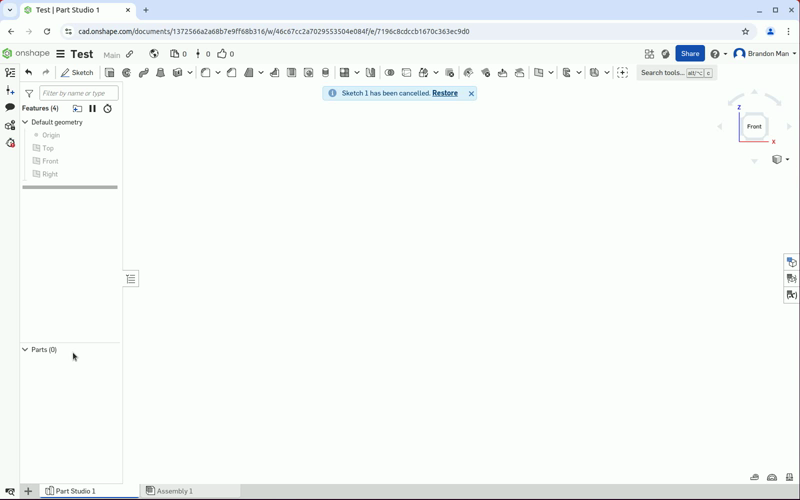
key(shift+s)
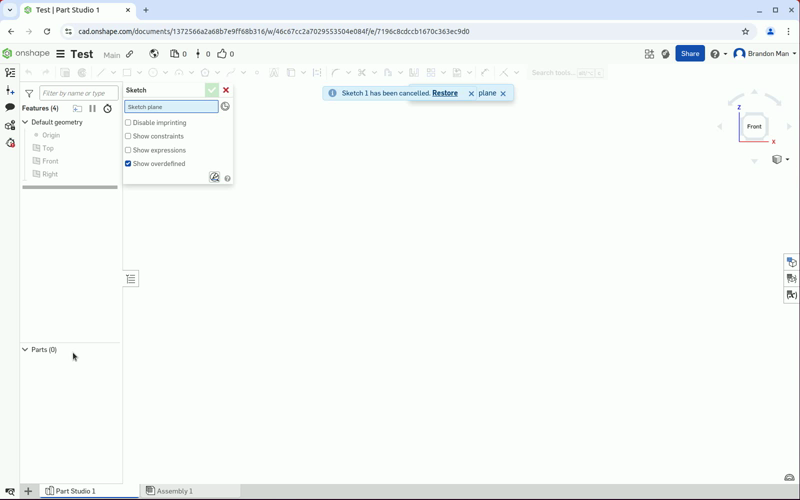
mouse_move(73, 163)
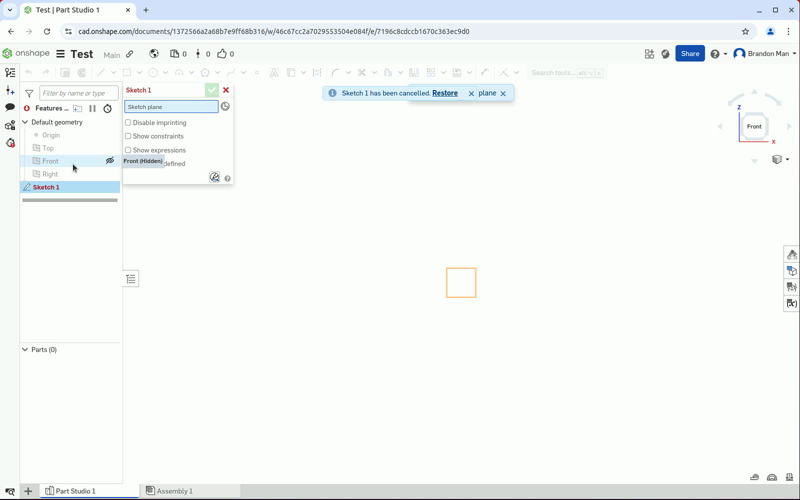
click(73, 163)
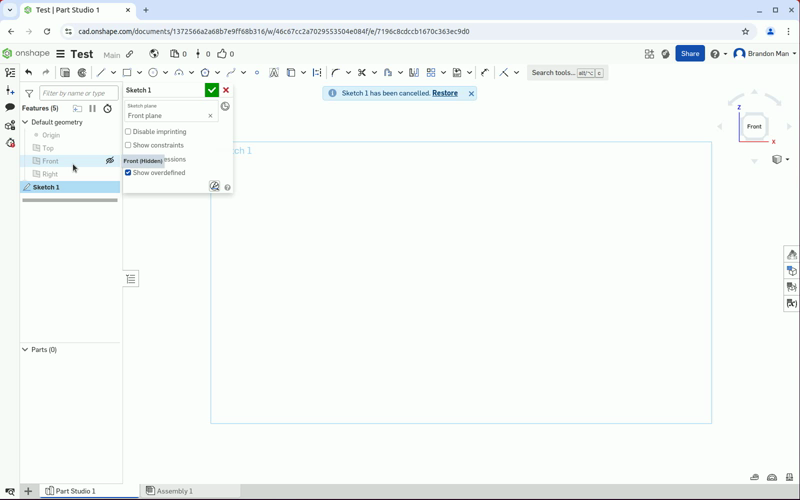
mouse_move(73, 352)
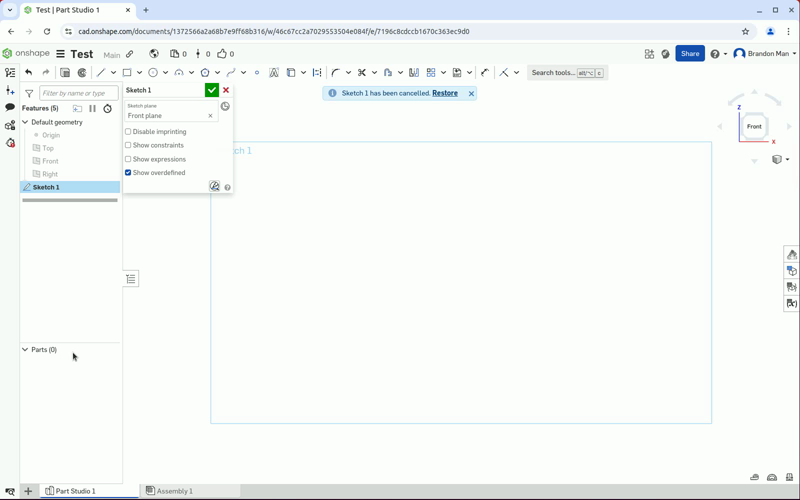
key(y)
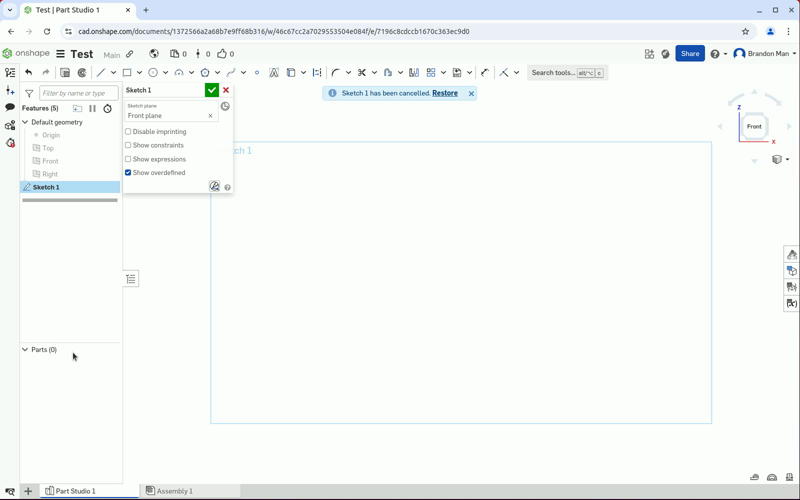
key(l)
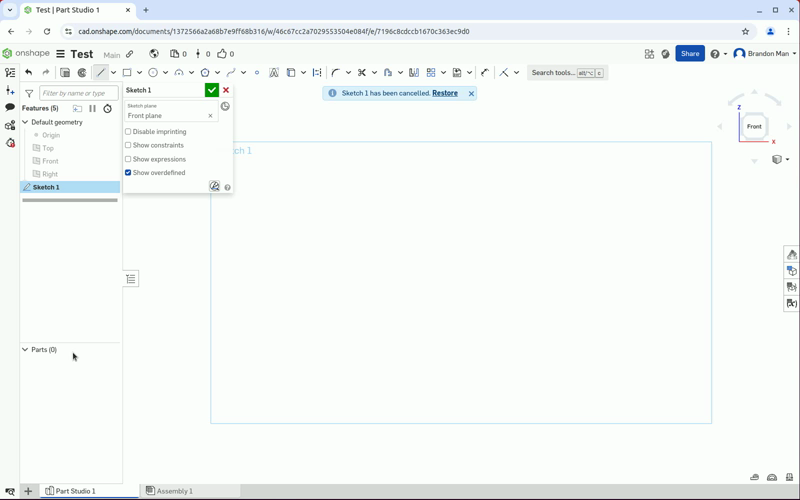
key_down(shift)
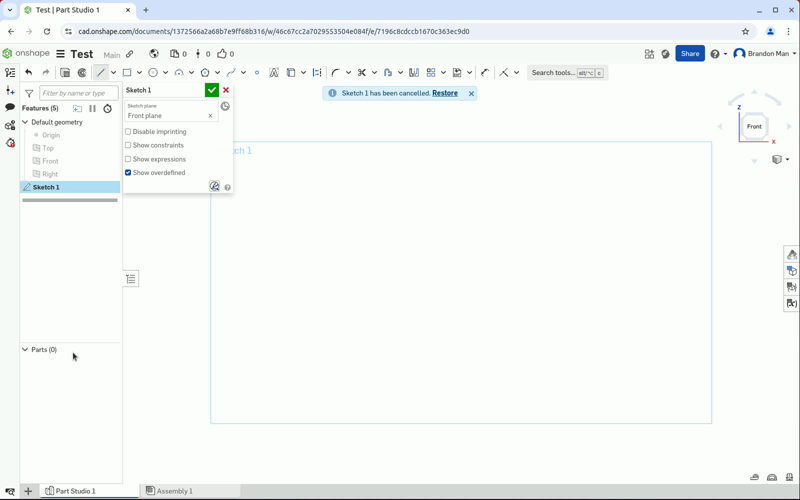
mouse_move(460, 282)
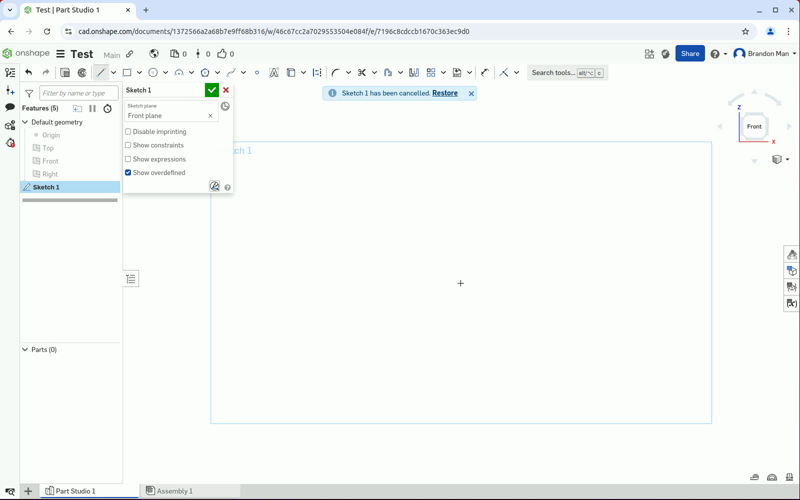
click(460, 282)
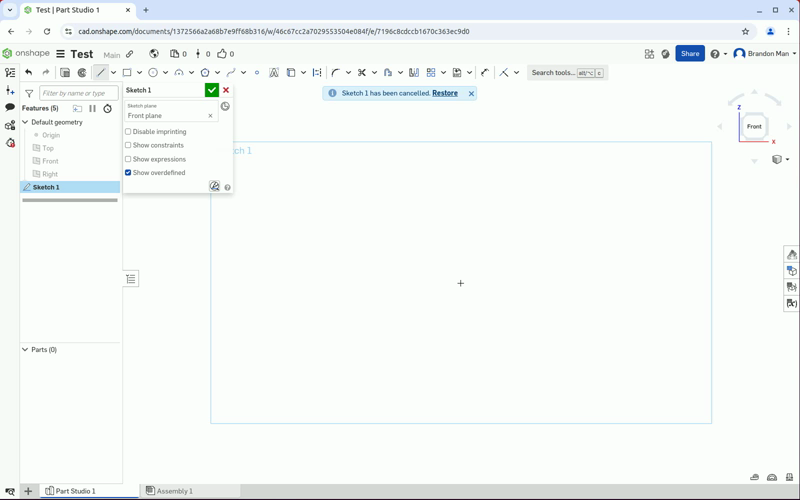
key_up(shift)
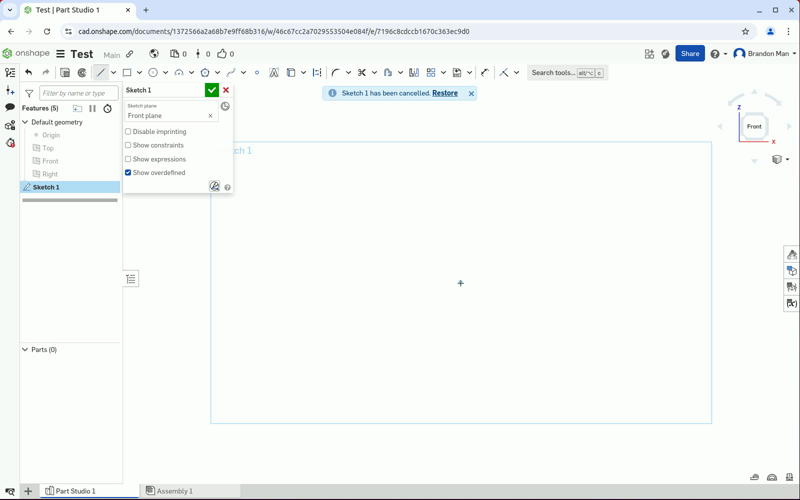
key_down(shift)
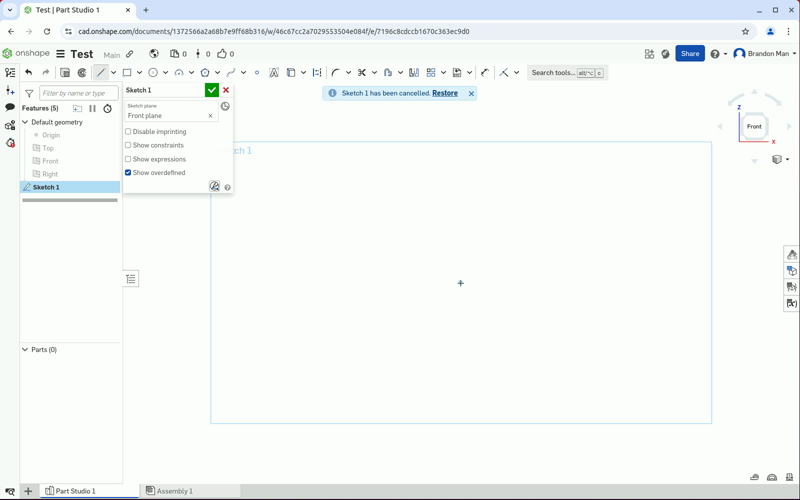
mouse_move(573, 282)
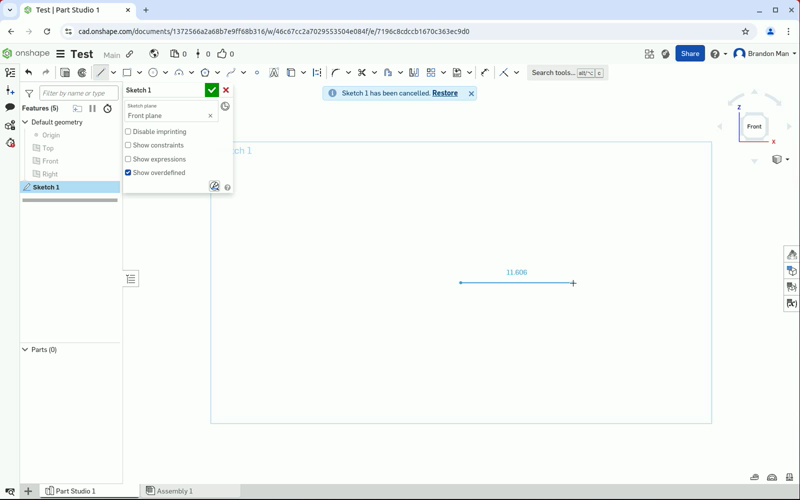
click(573, 282)
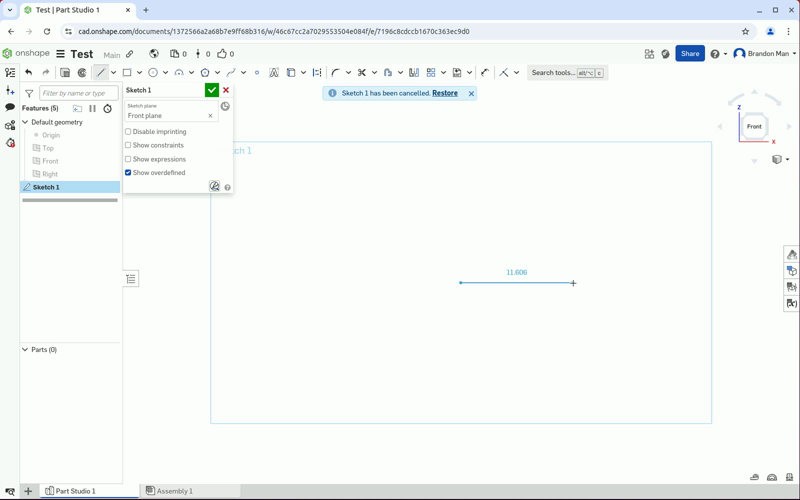
key_up(shift)
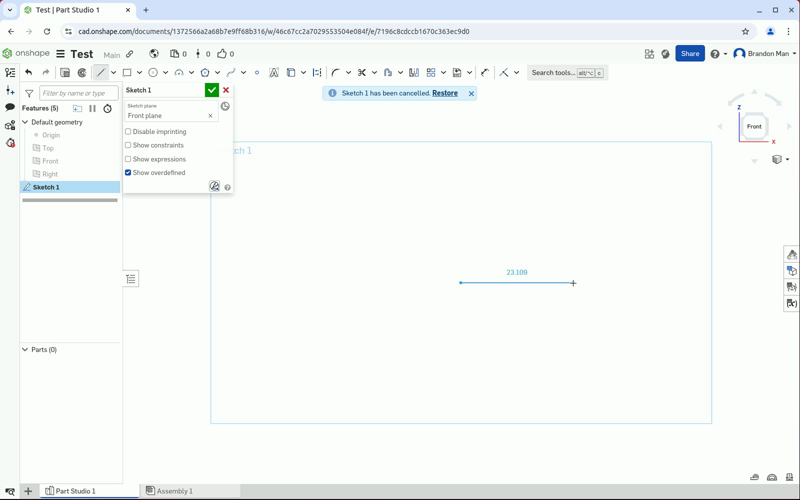
key_down(shift)
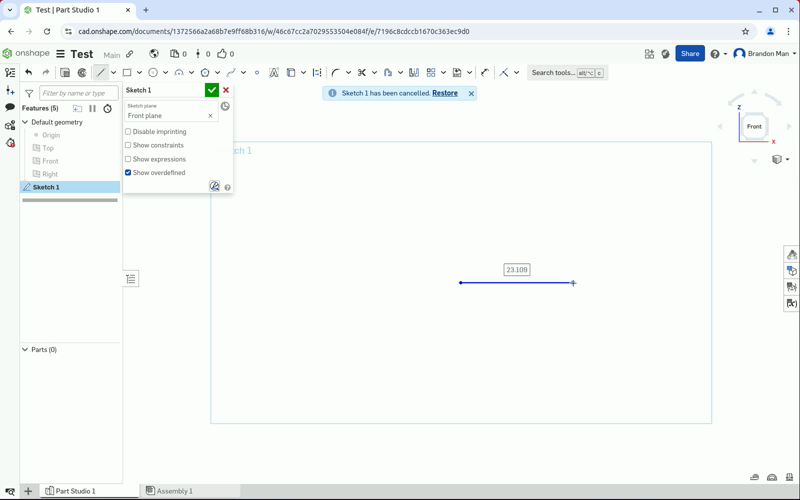
mouse_move(573, 180)
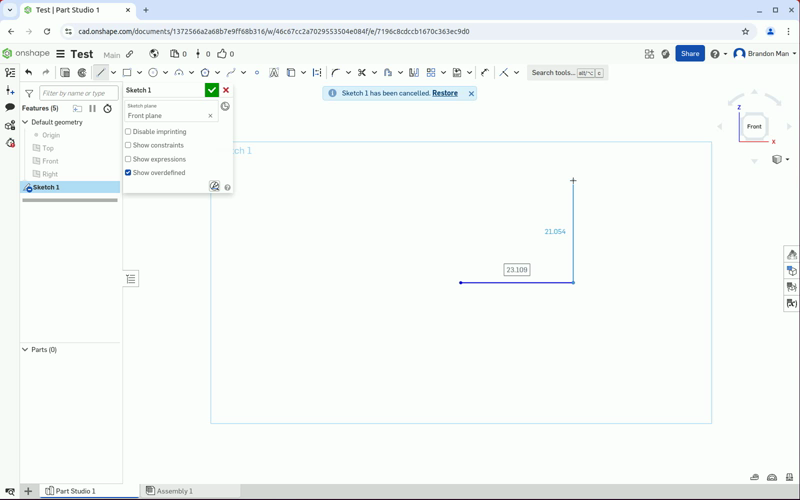
click(573, 180)
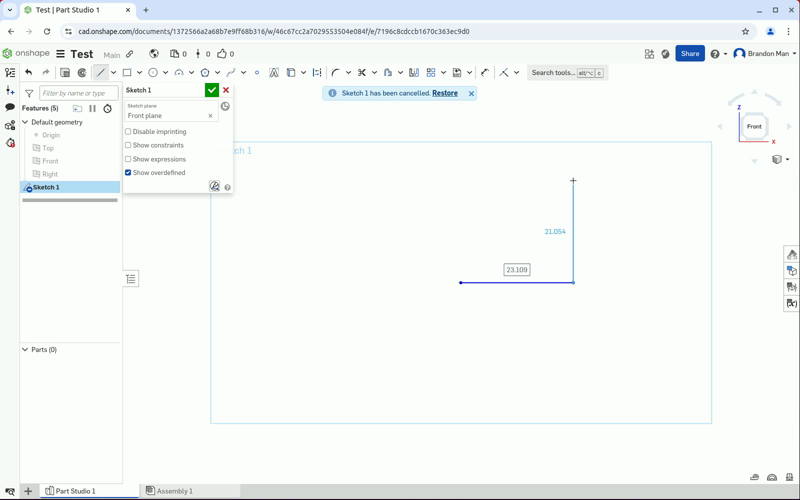
key_up(shift)
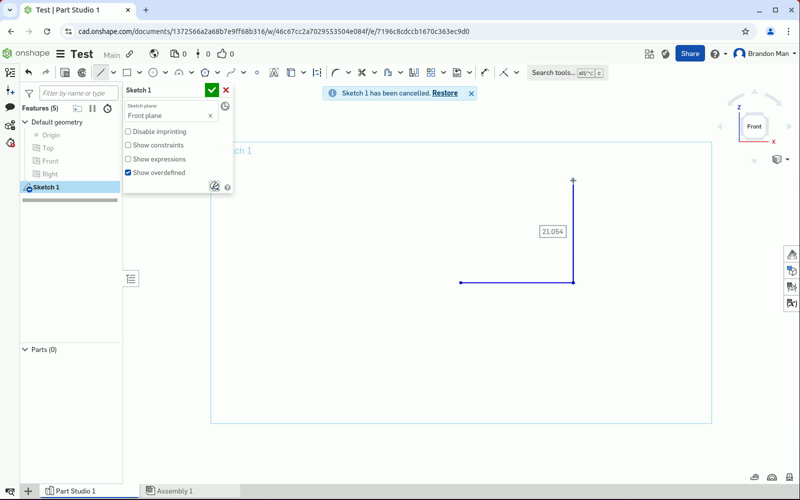
key_down(shift)
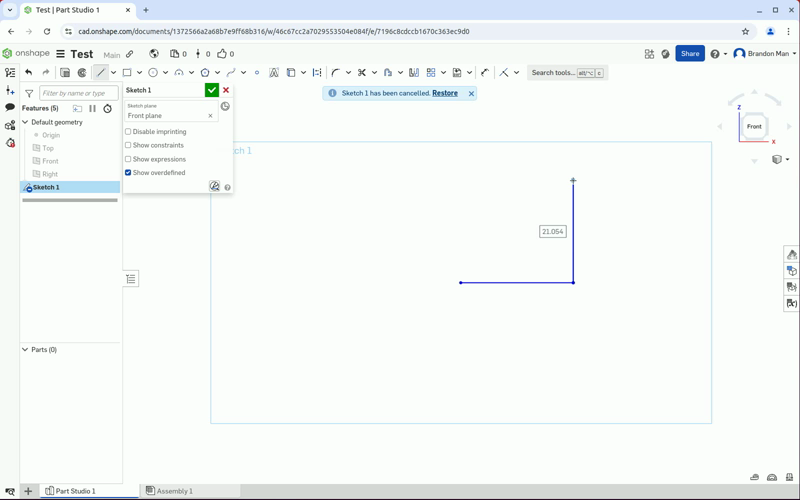
mouse_move(460, 180)
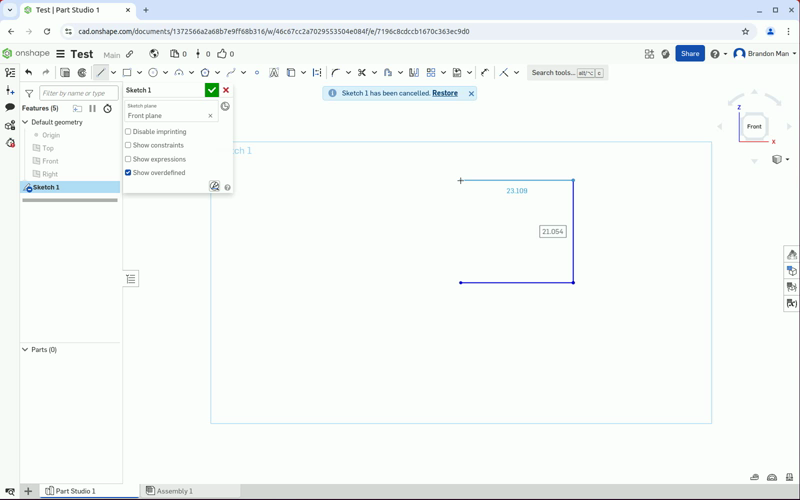
click(460, 180)
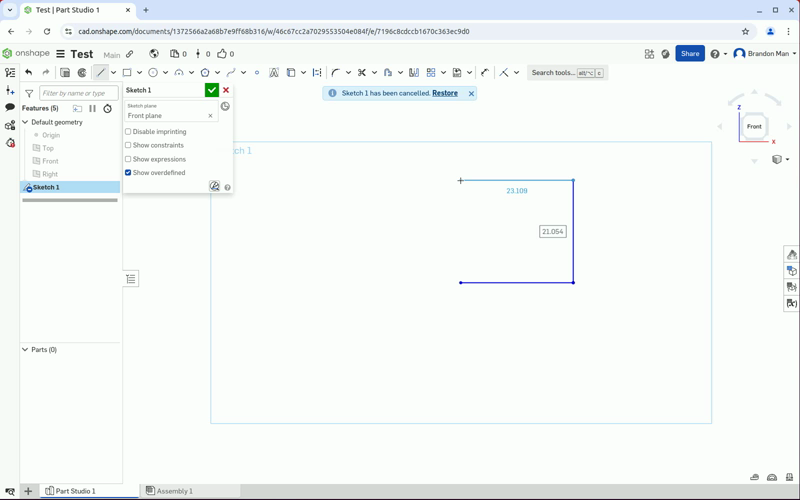
key_up(shift)
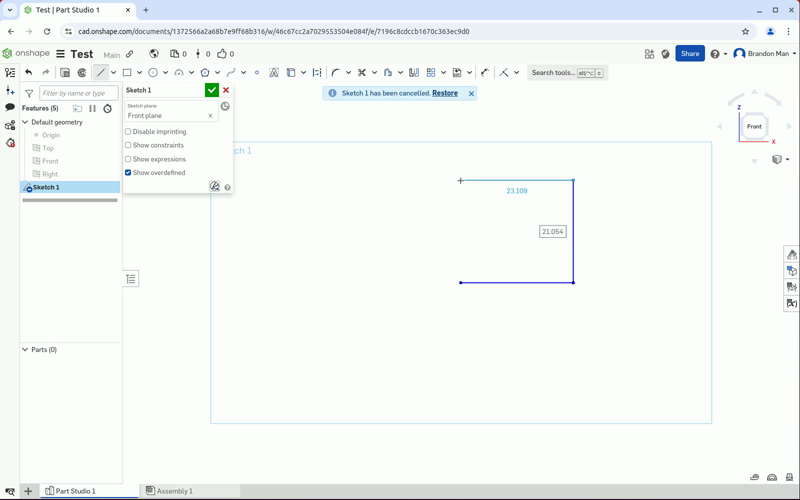
key_down(shift)
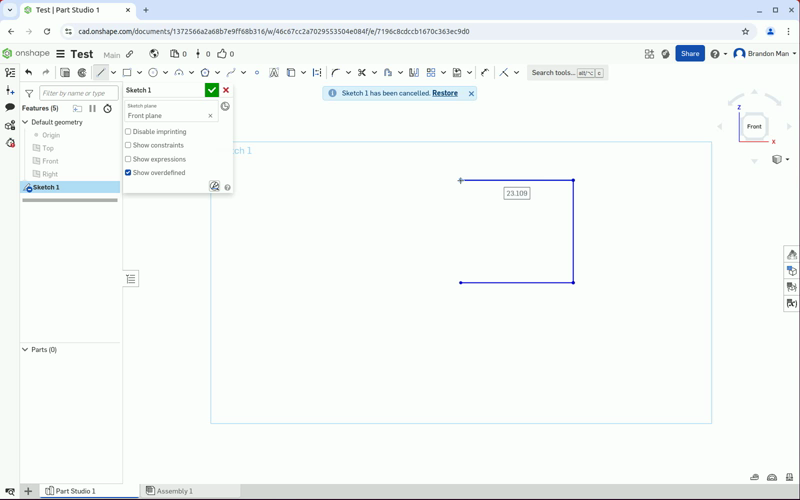
mouse_move(460, 282)
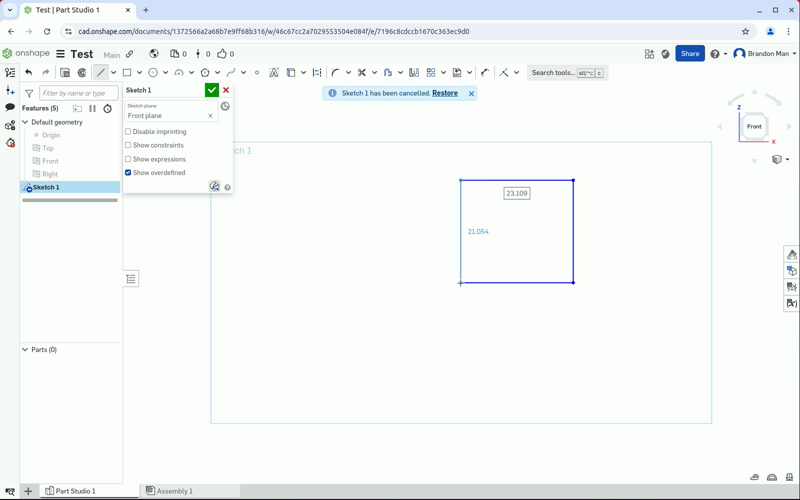
key_up(shift)
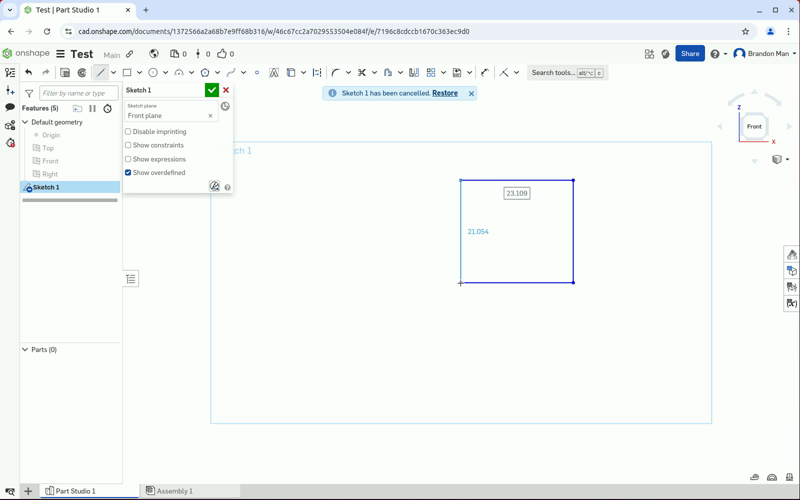
click(460, 282)
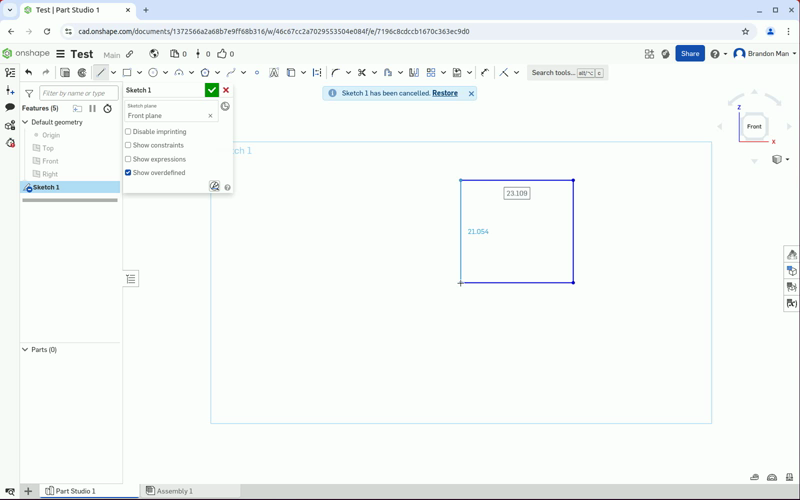
key(esc)
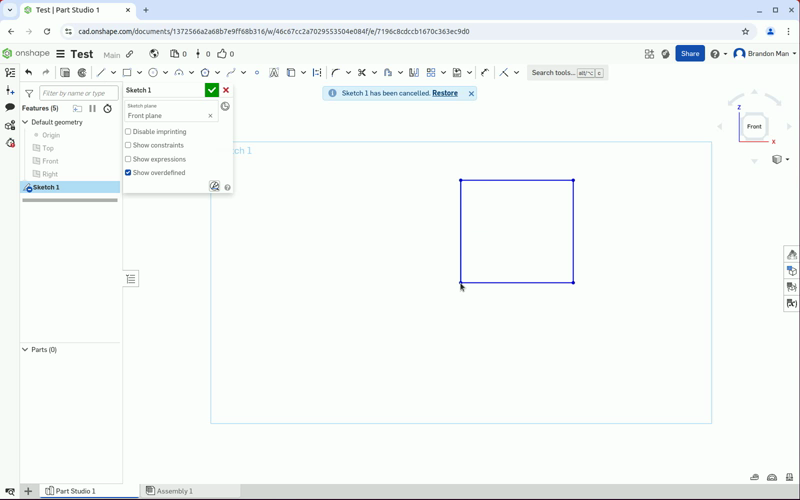
mouse_move(511, 260)
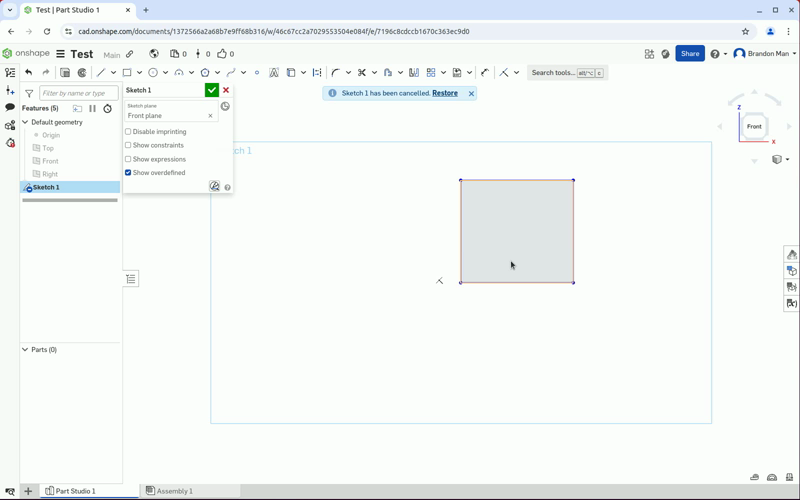
click(511, 260)
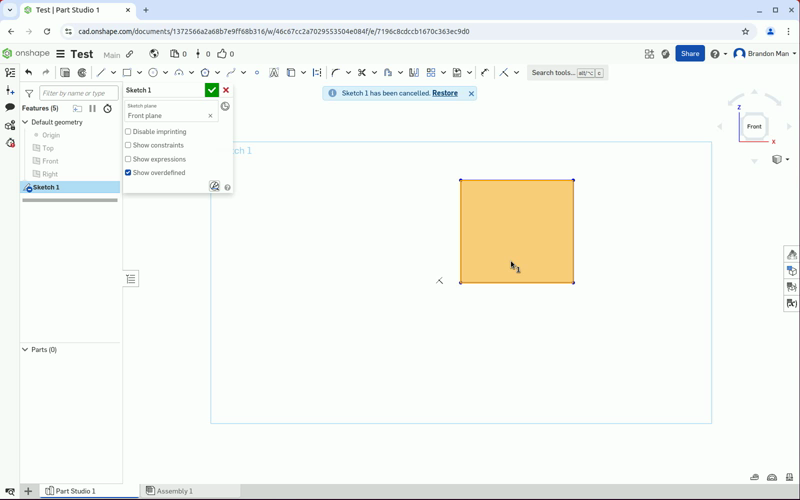
mouse_move(73, 352)
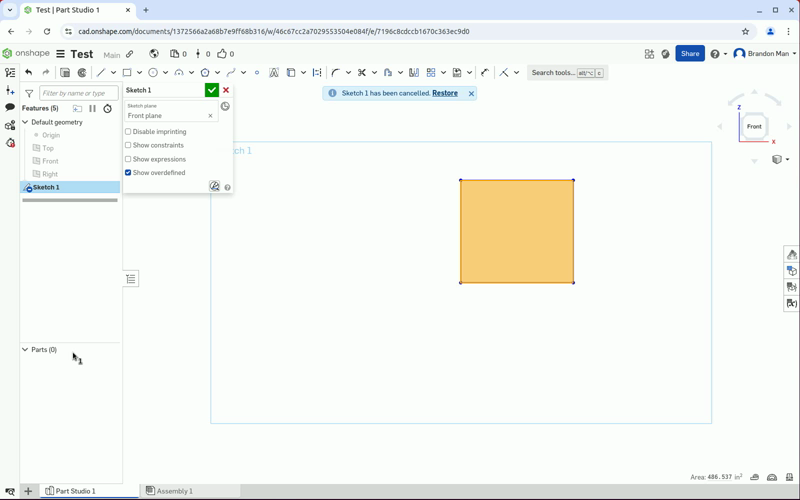
key(shift+y)
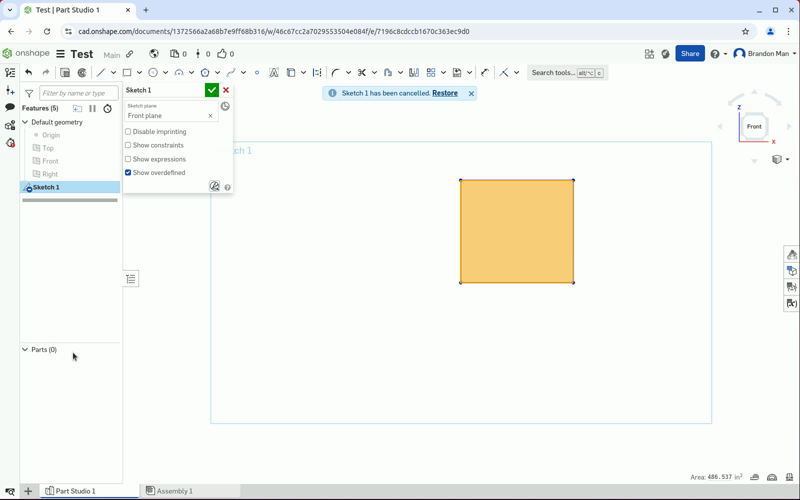
key(shift+e)
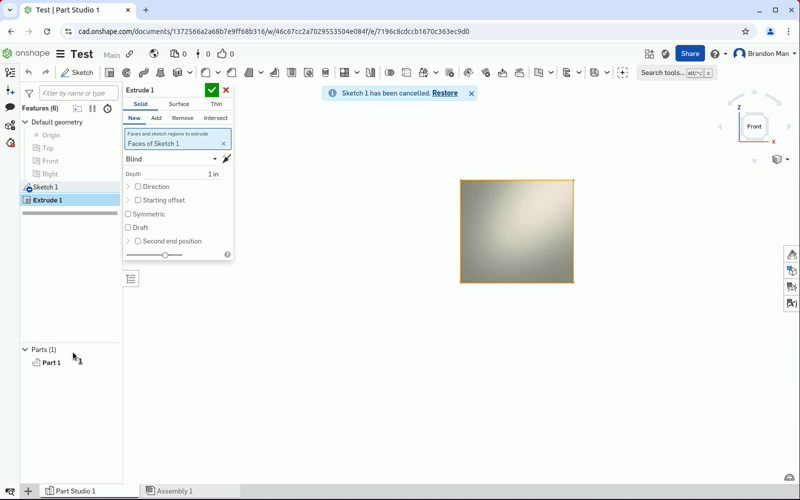
mouse_move(143, 106)
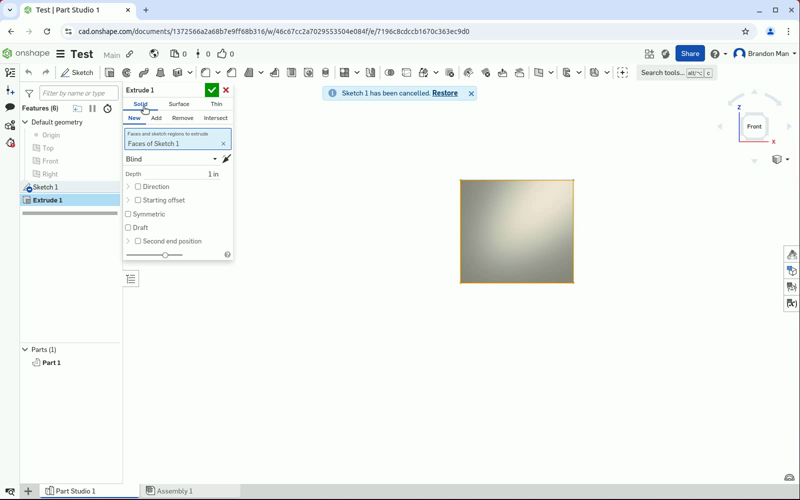
click(143, 106)
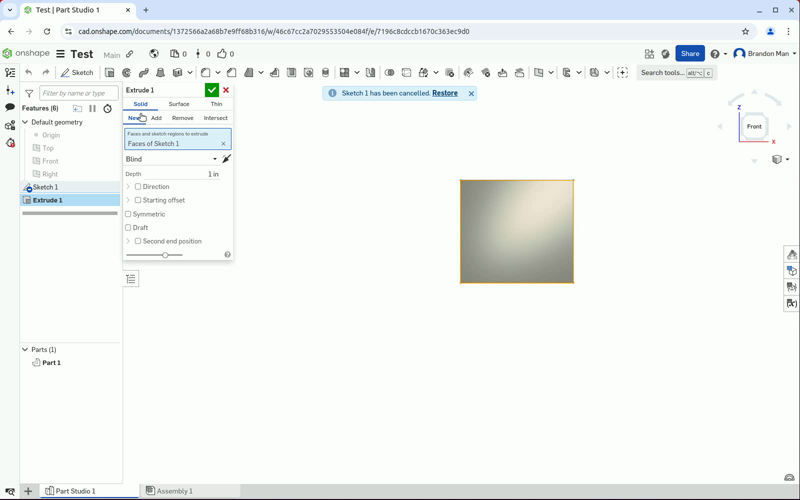
mouse_move(137, 120)
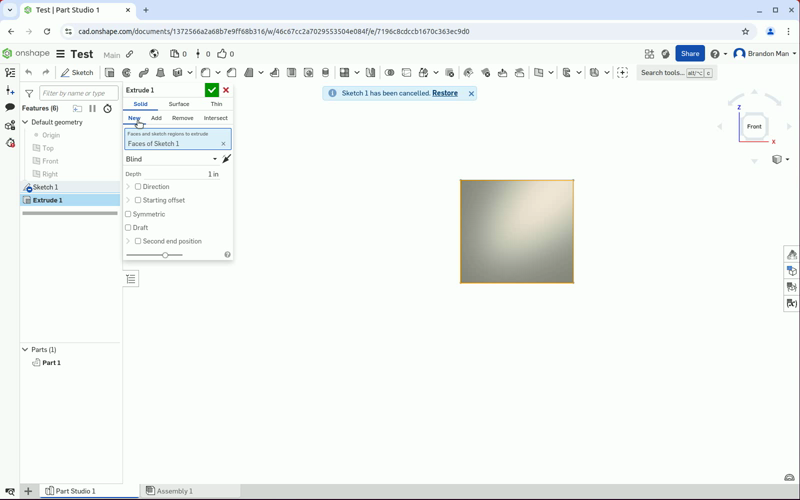
click(137, 120)
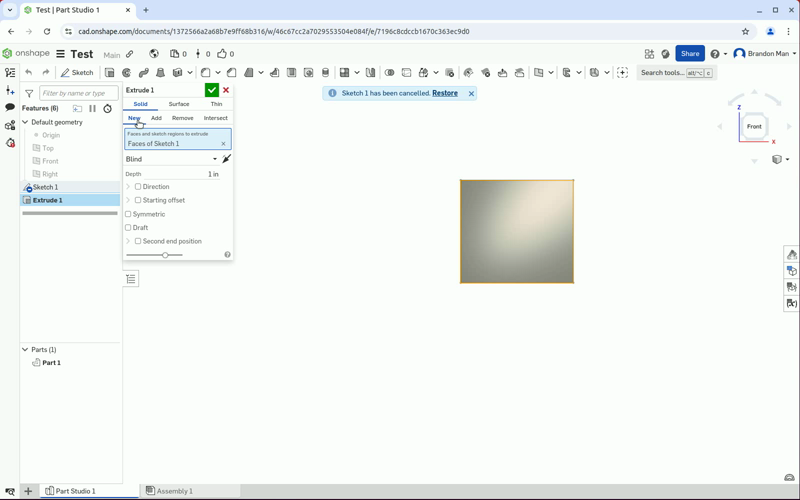
key(tab, 4)
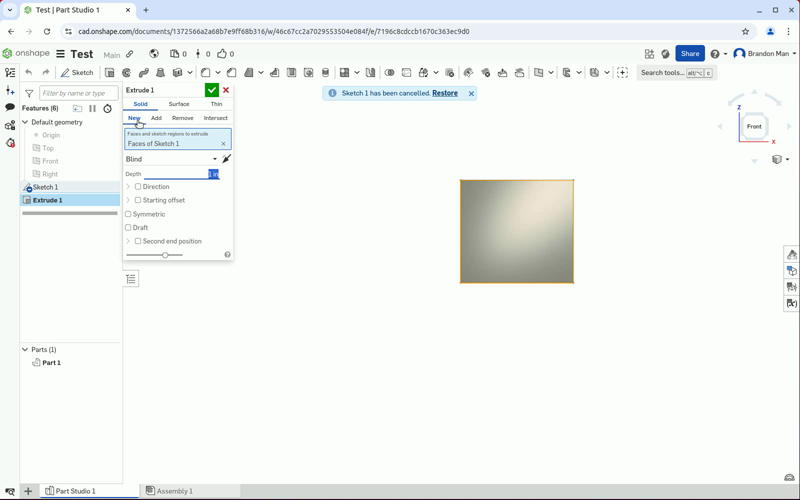
text(9.869)
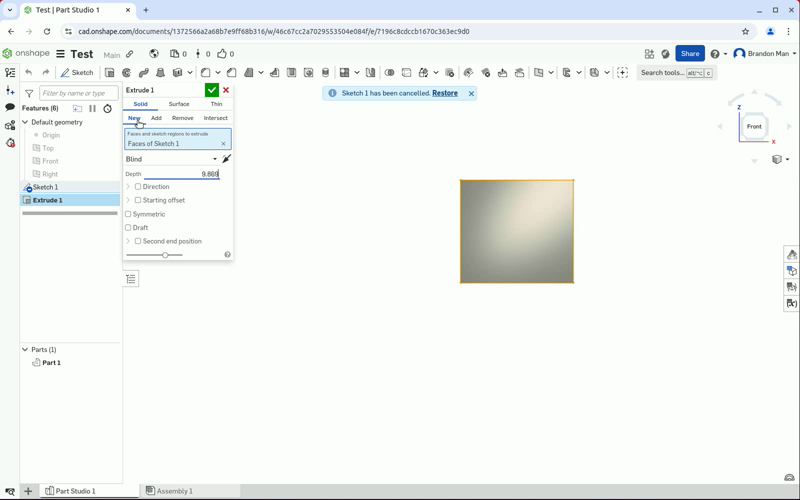
key(enter)
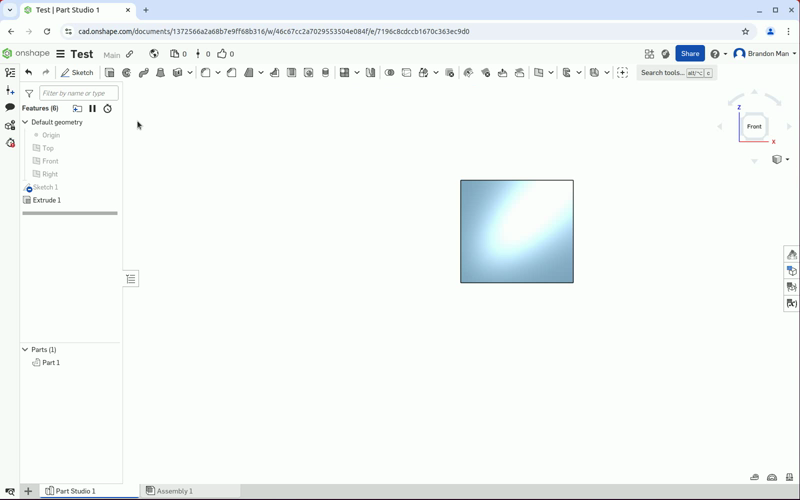
key(shift+h)
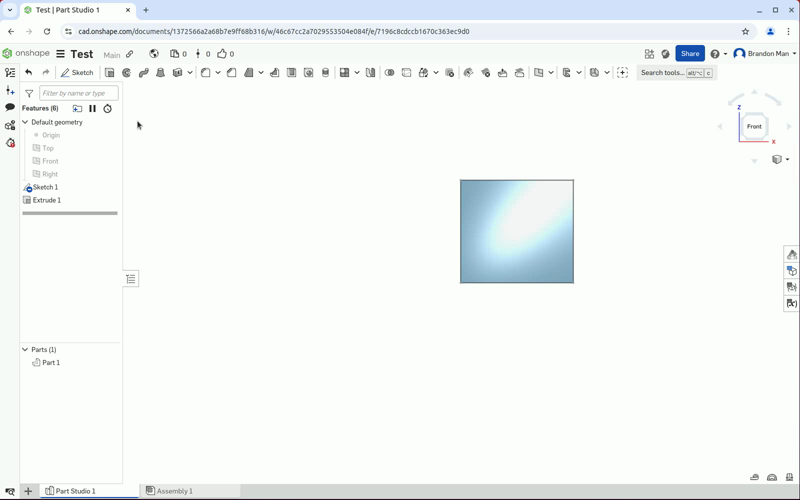
key(shift+h)
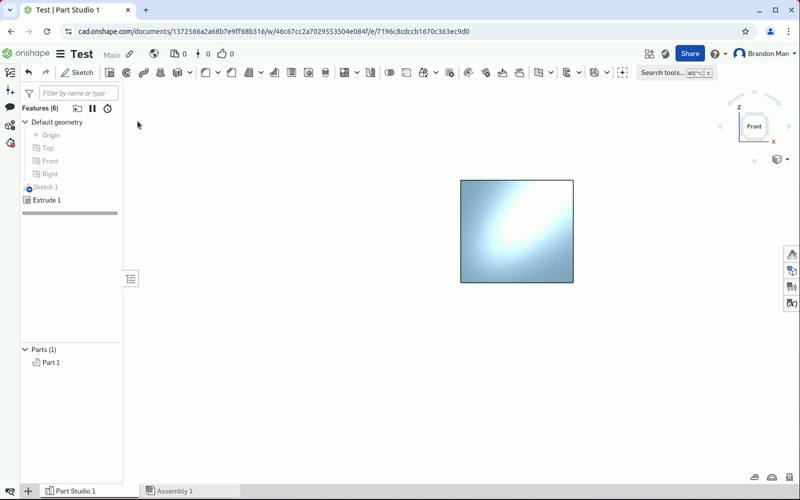
mouse_move(73, 189)
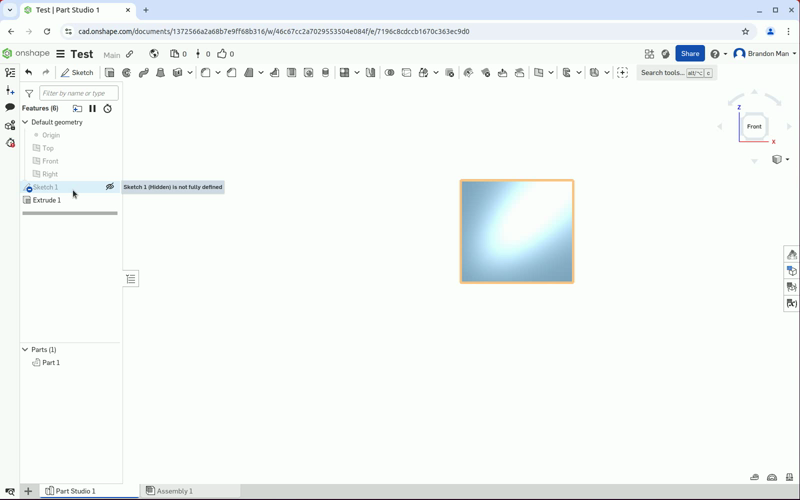
click(73, 189)
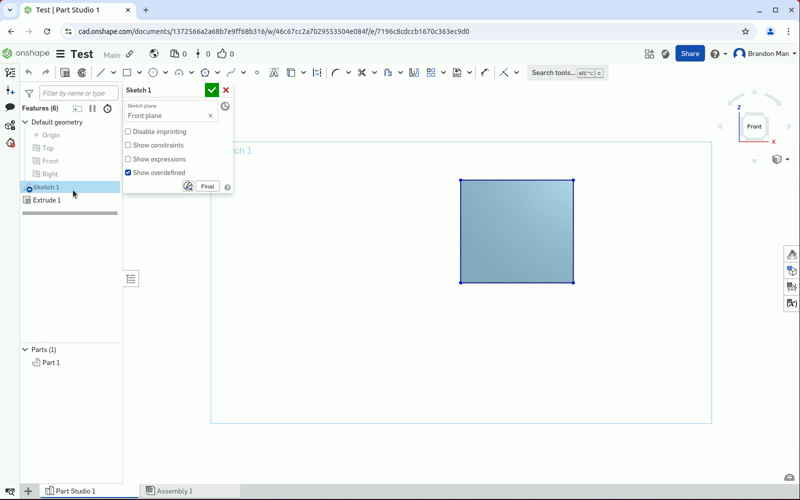
mouse_move(229, 92)
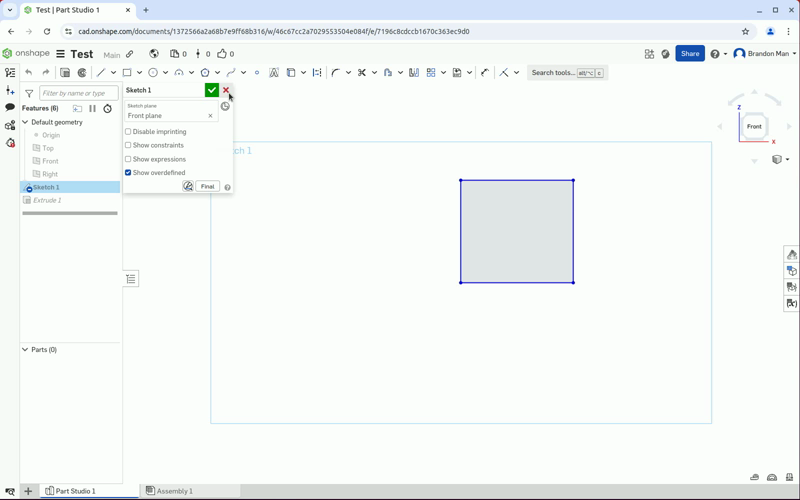
click(229, 92)
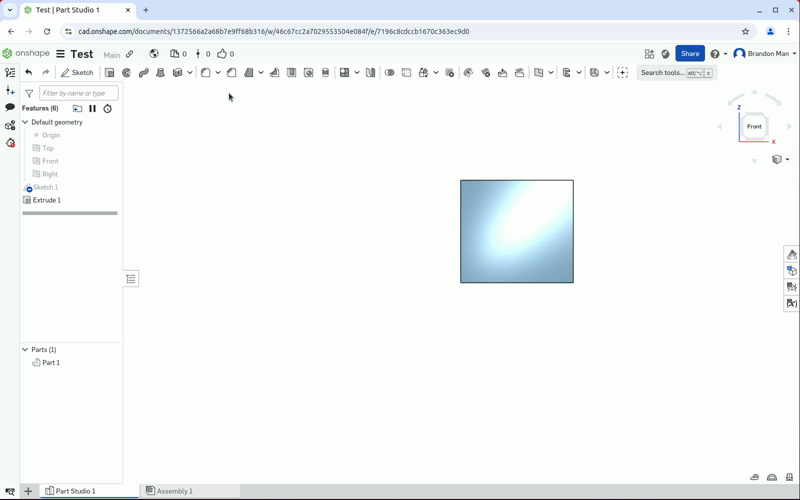
mouse_move(73, 352)
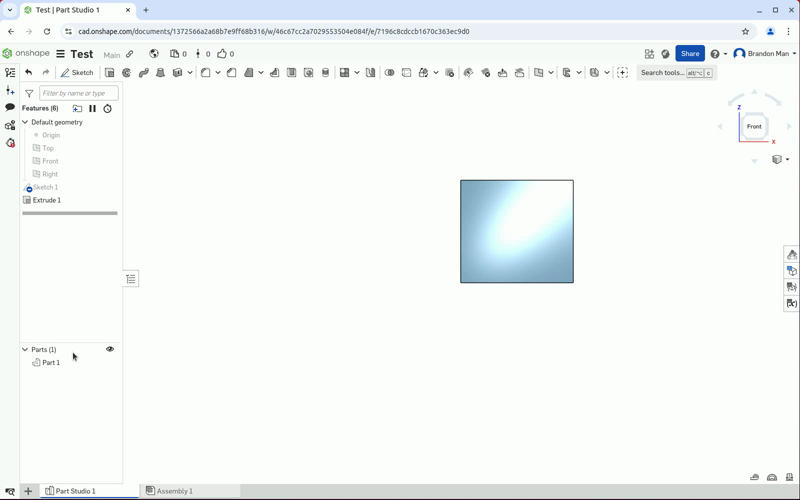
key(y)
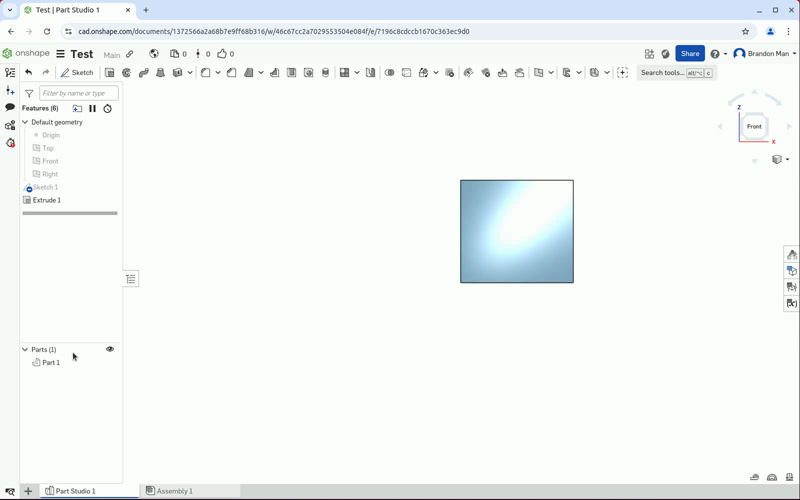
key(shift+p)
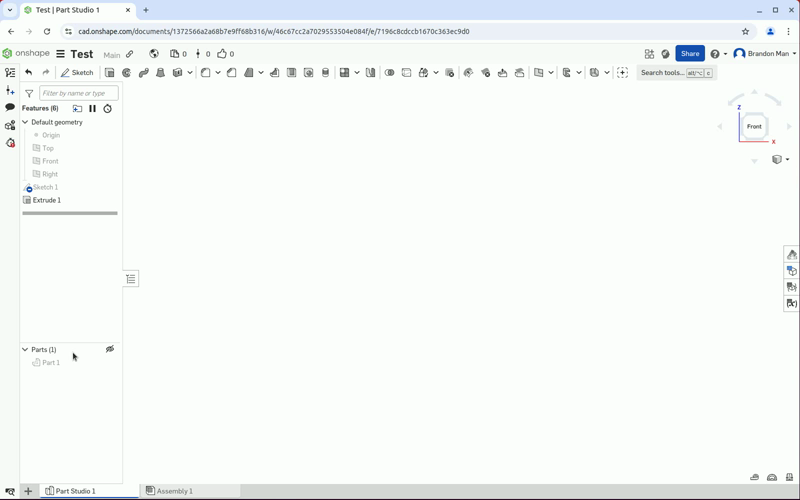
key(space)
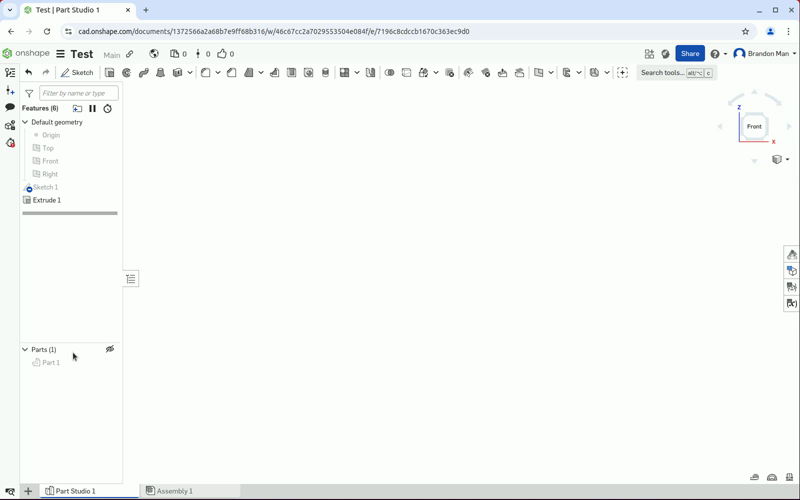
key_down(shift)
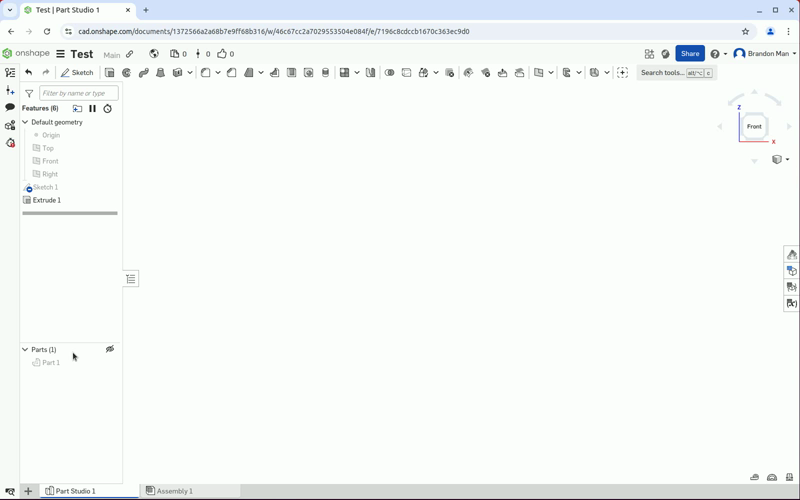
key(down)
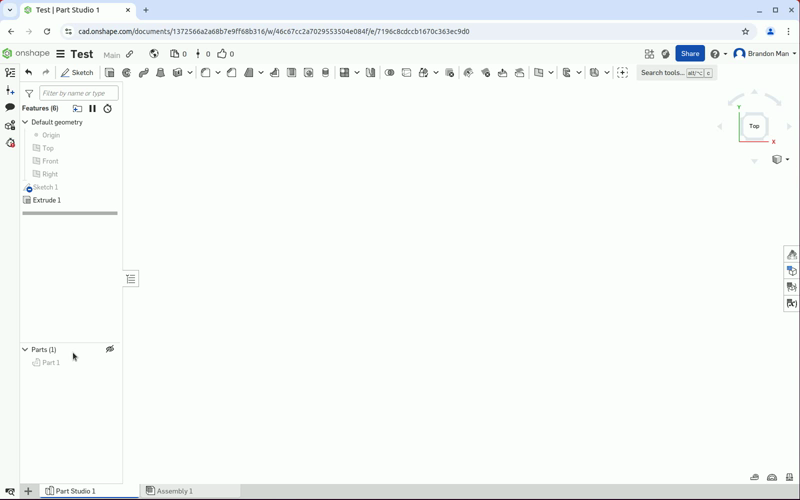
key_up(shift)
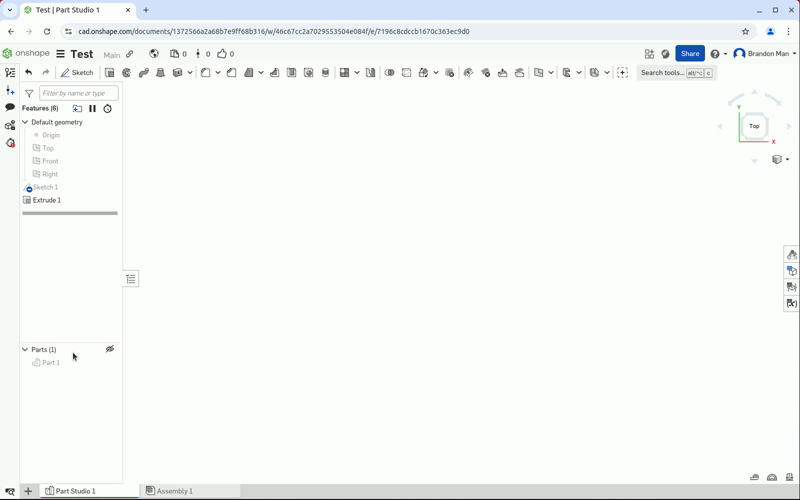
mouse_move(73, 352)
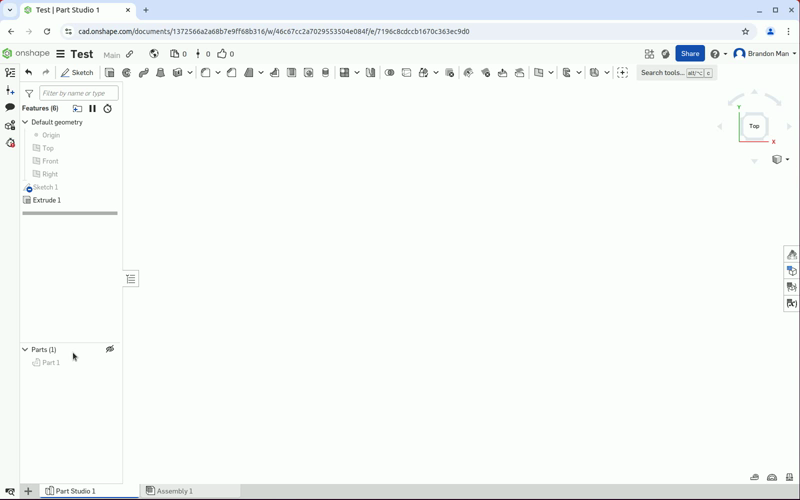
key(shift+y)
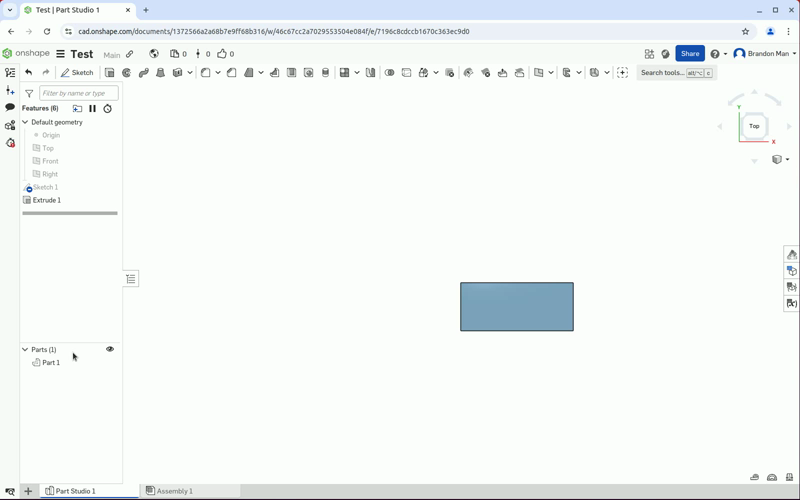
mouse_move(541, 75)
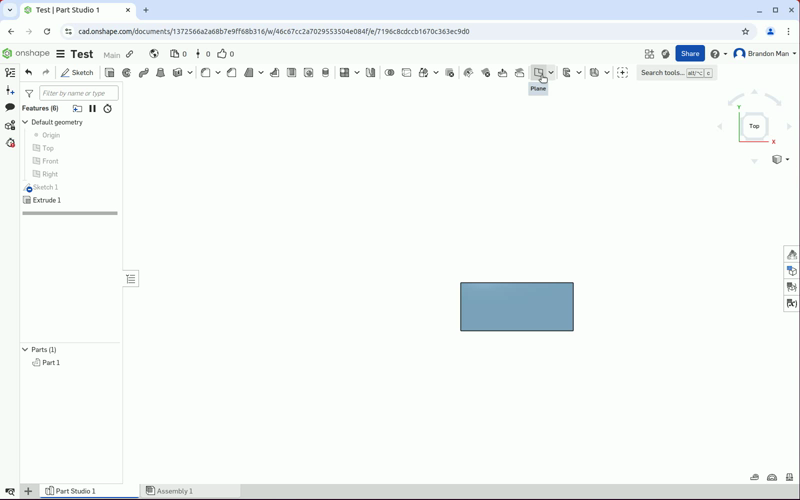
click(541, 75)
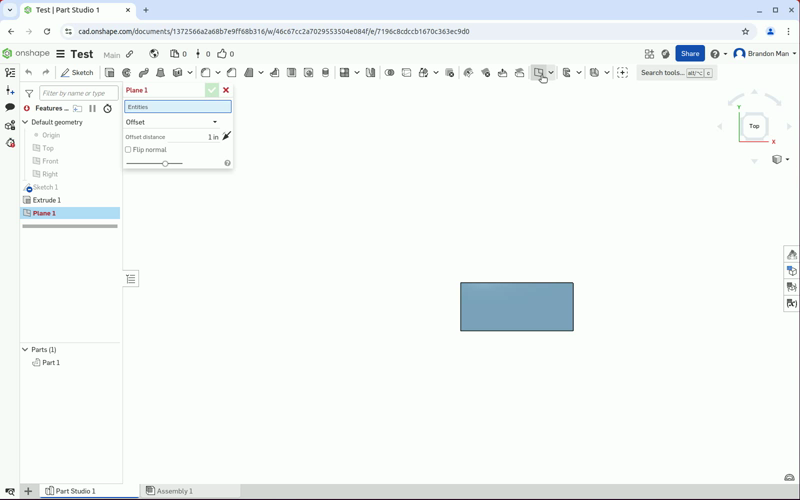
mouse_move(73, 150)
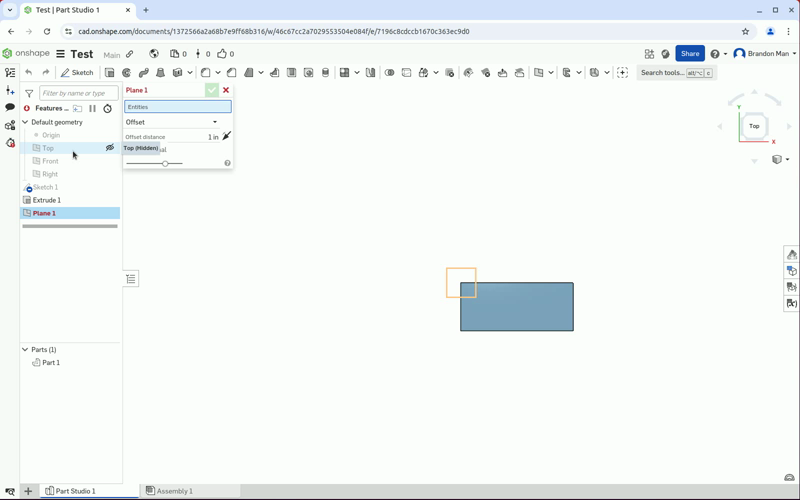
click(73, 150)
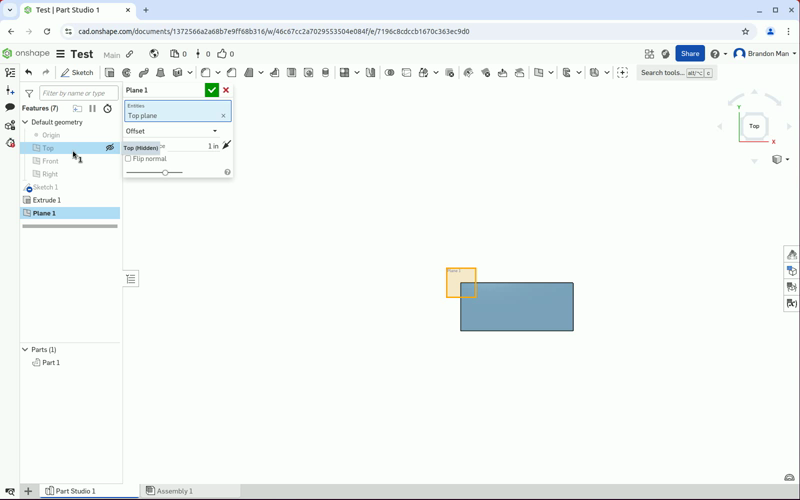
key(tab, 2)
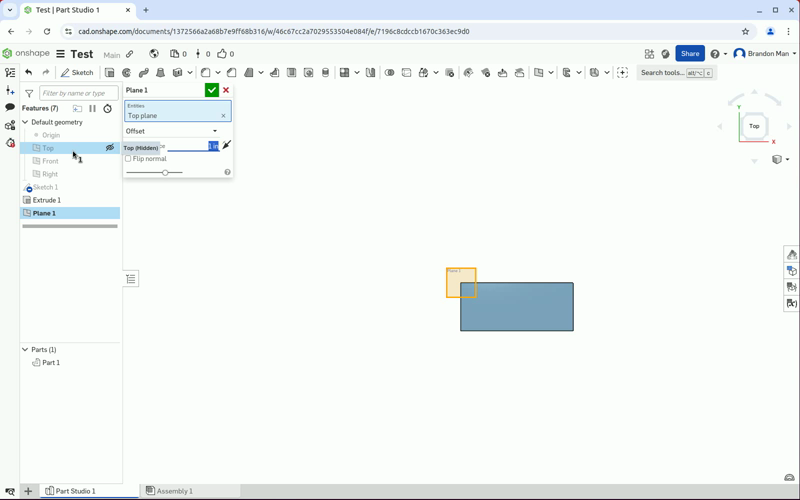
text(21.198)
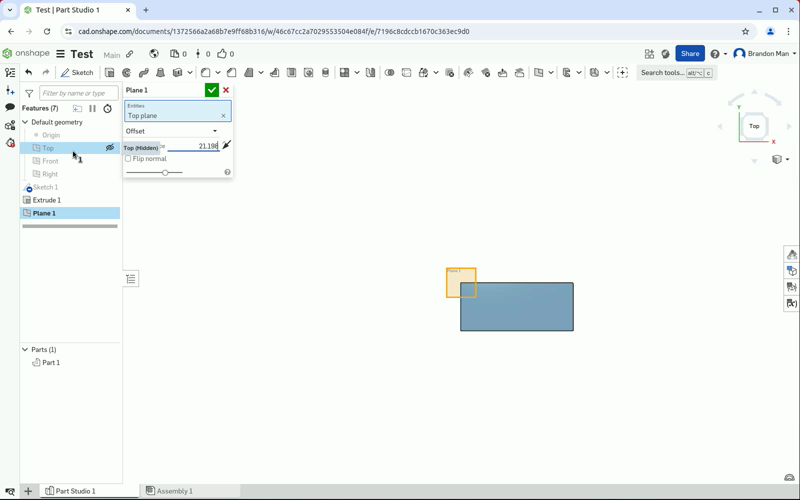
key(enter, 2)
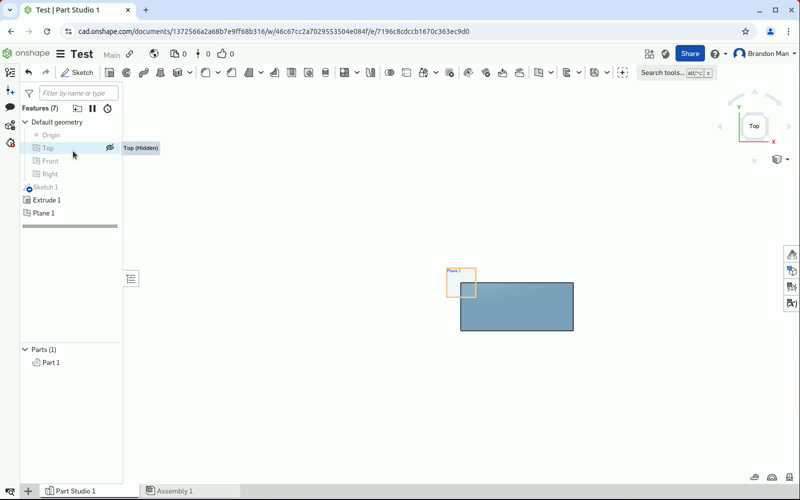
key(shift+s)
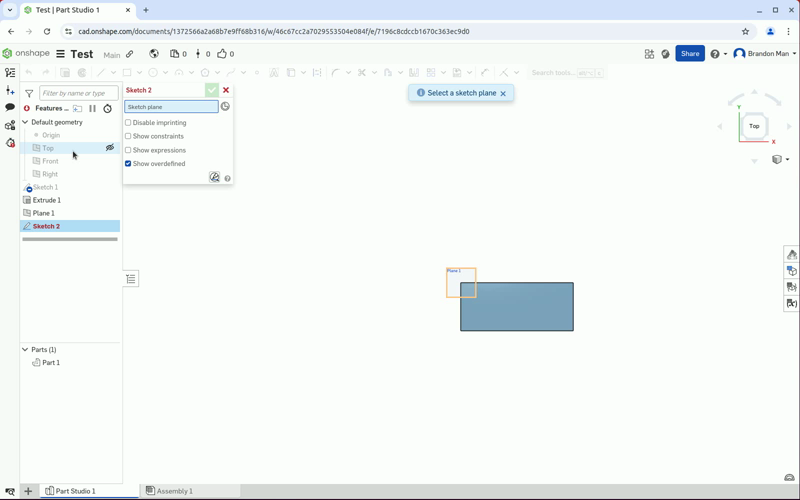
mouse_move(73, 215)
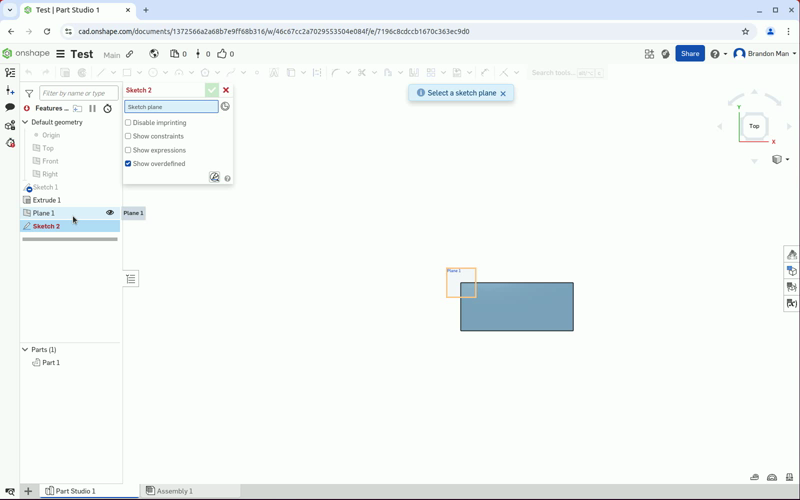
click(73, 215)
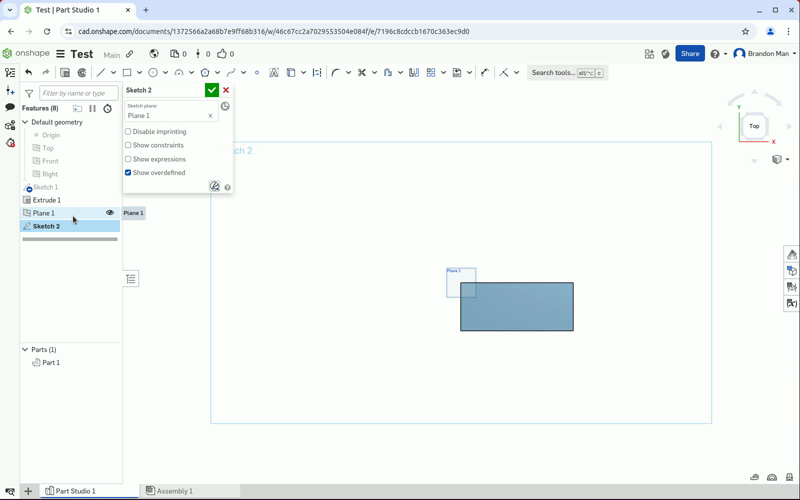
mouse_move(73, 352)
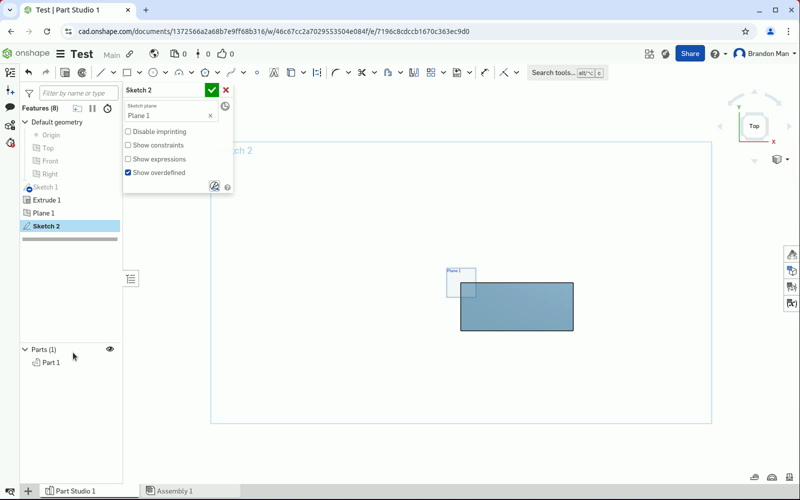
key(y)
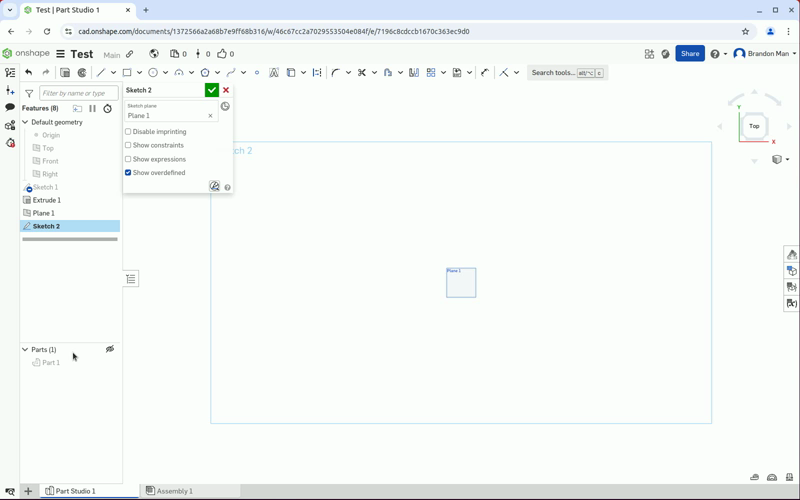
key(l)
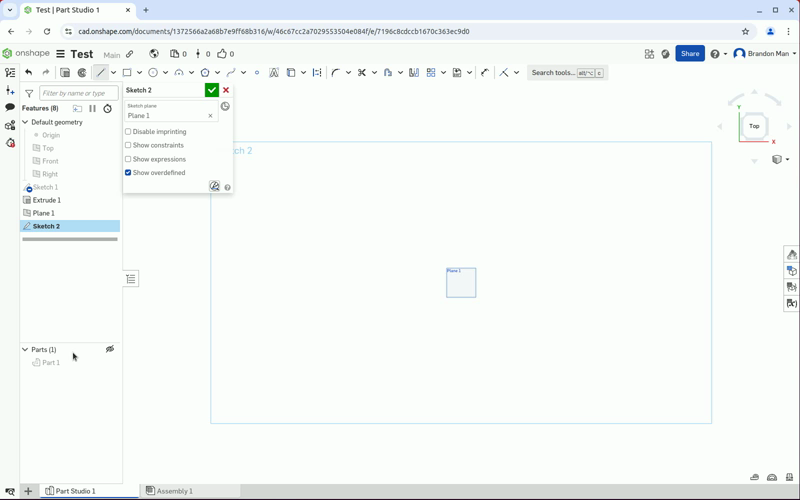
key_down(shift)
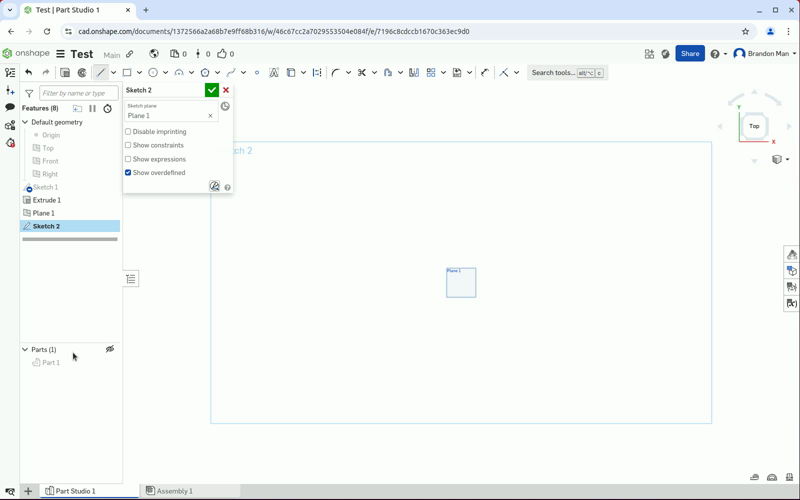
mouse_move(460, 330)
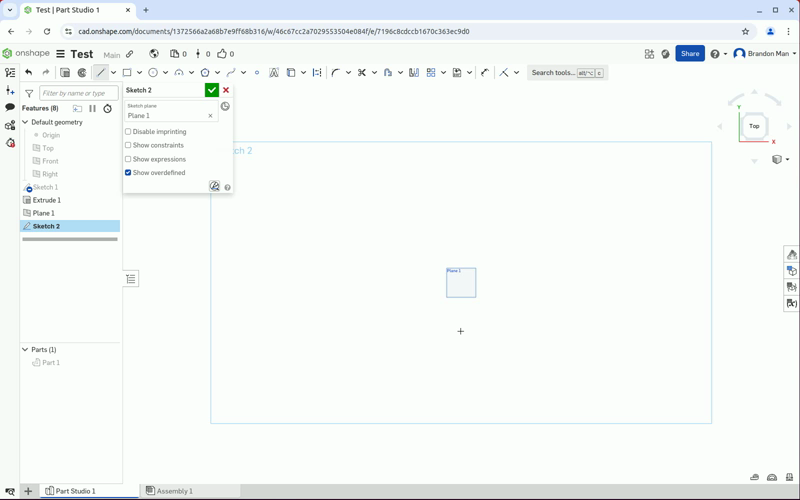
click(460, 330)
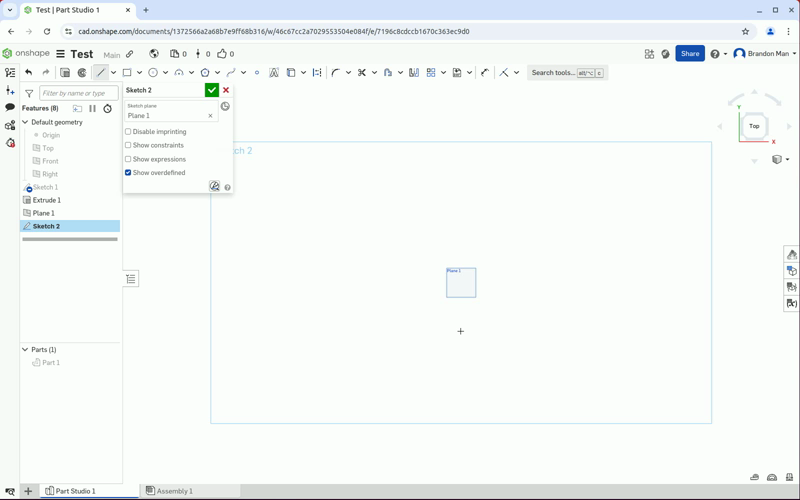
key_up(shift)
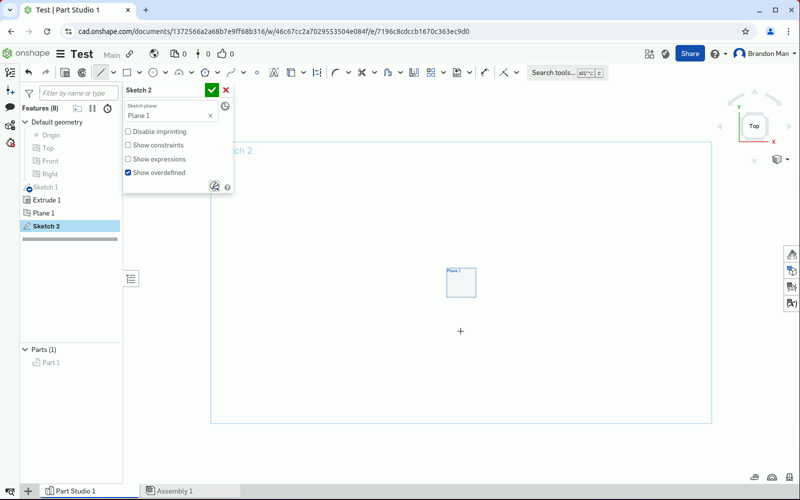
key_down(shift)
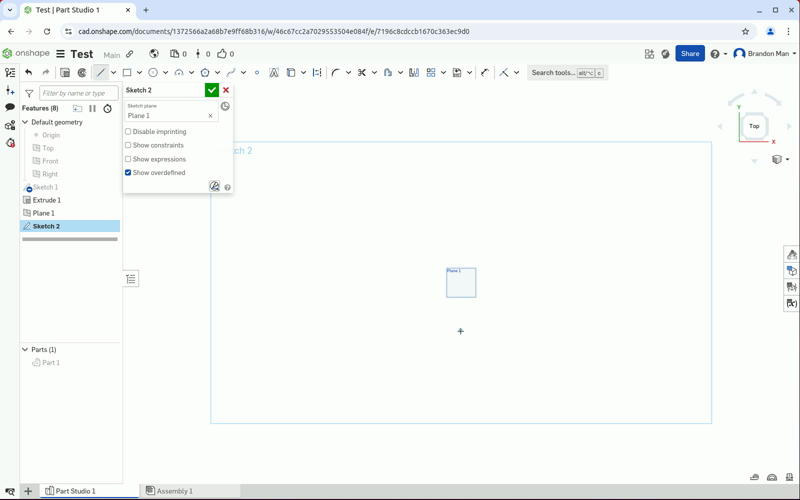
mouse_move(490, 330)
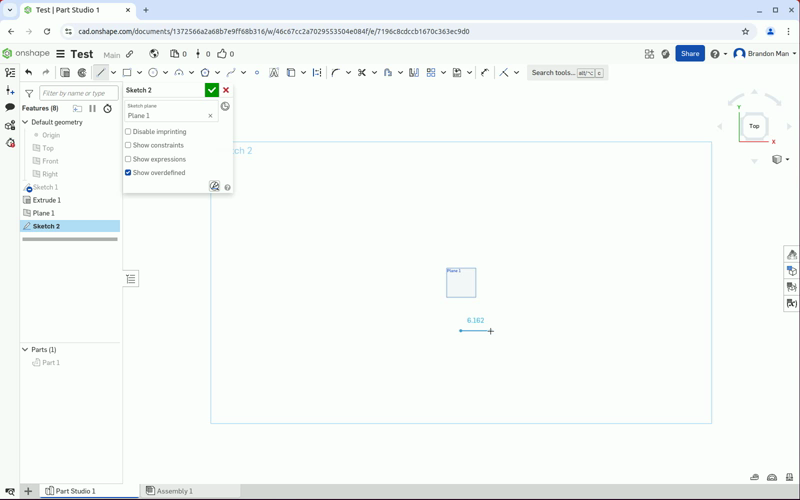
mouse_move(501, 330)
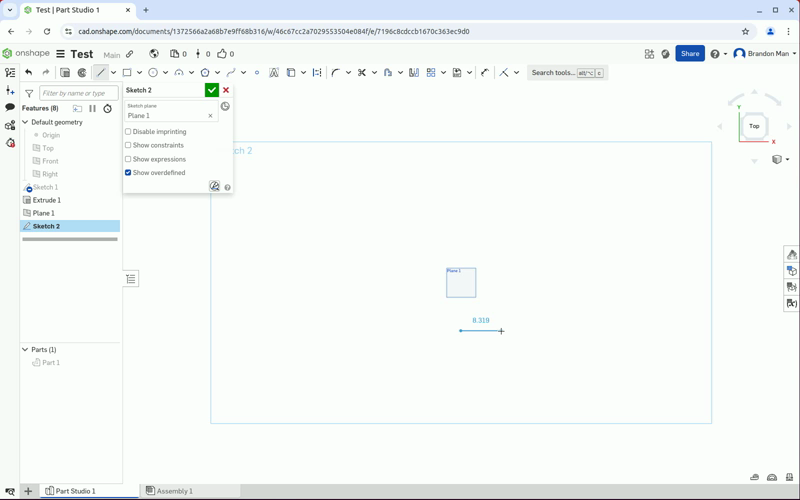
click(501, 330)
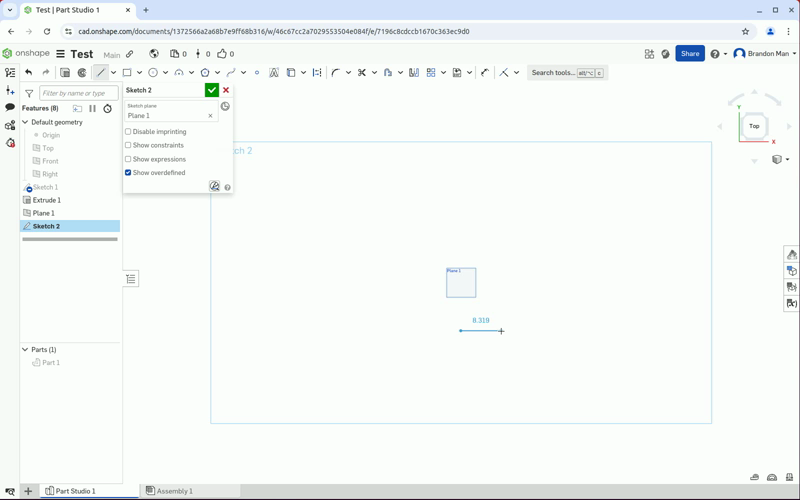
key_up(shift)
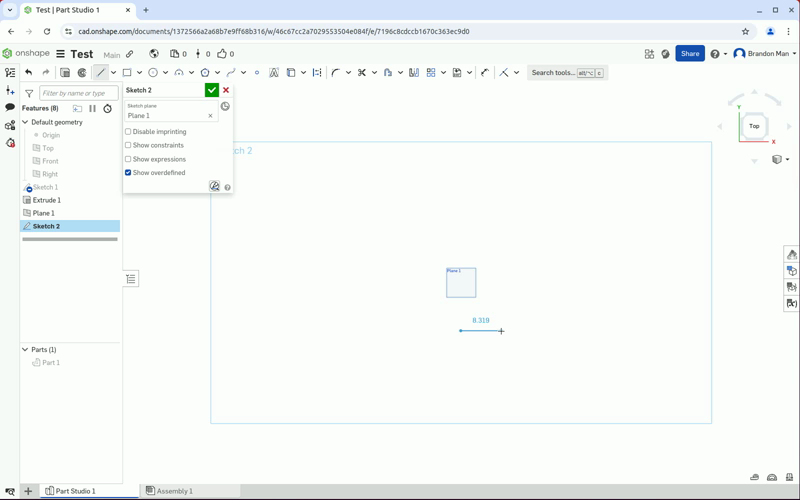
key_down(shift)
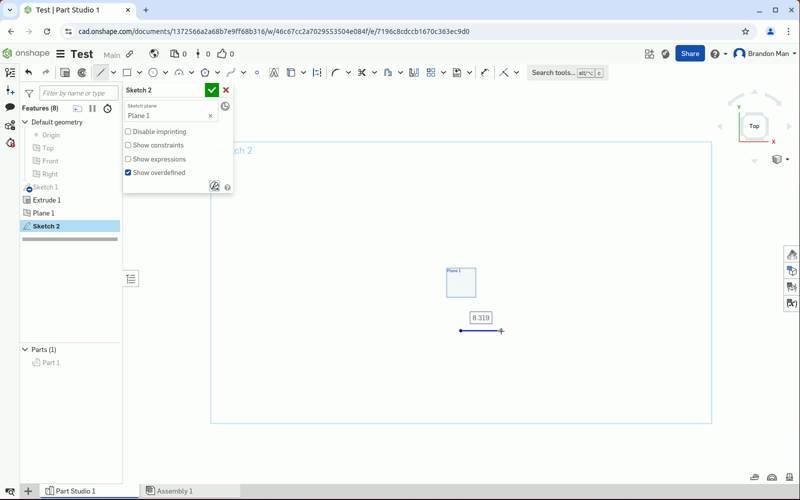
mouse_move(531, 330)
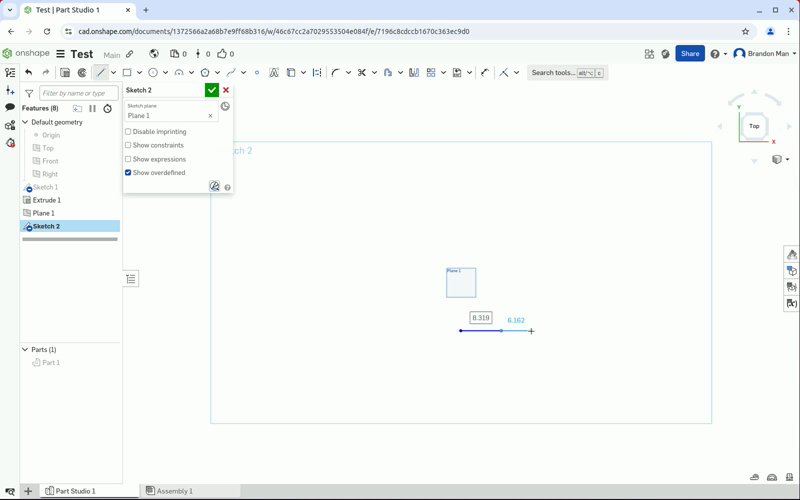
mouse_move(501, 312)
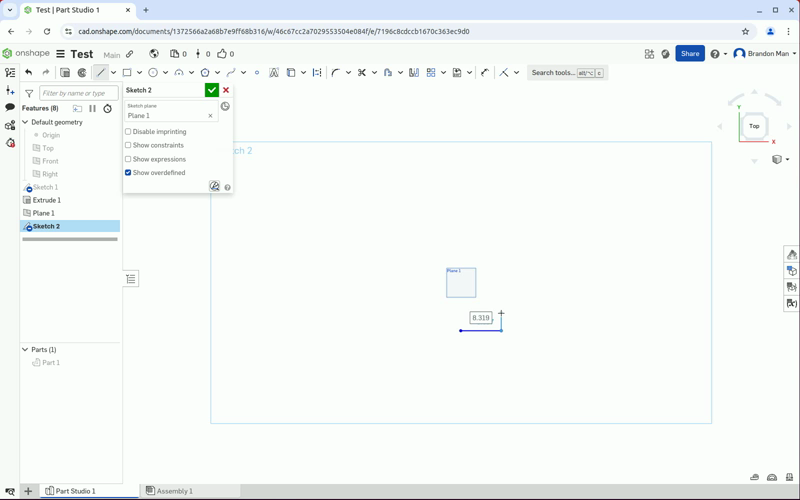
click(501, 312)
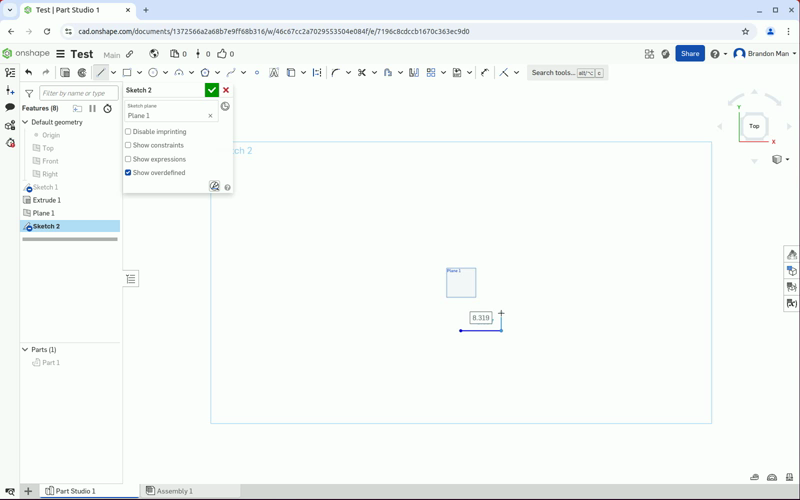
key_up(shift)
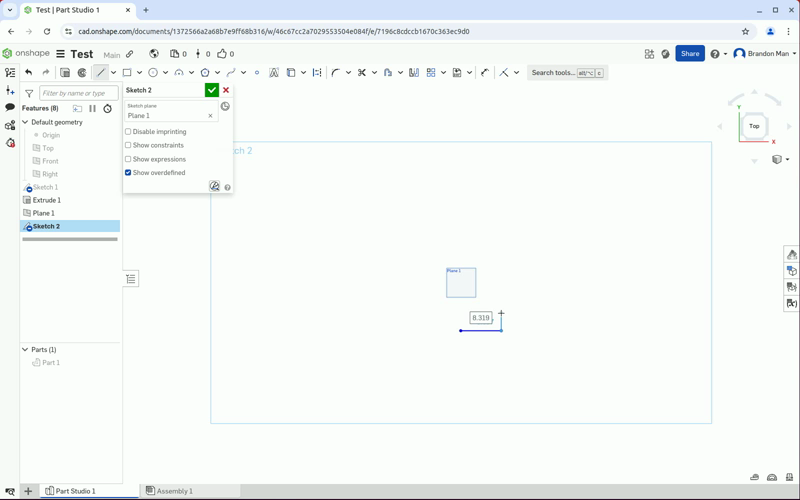
key_down(shift)
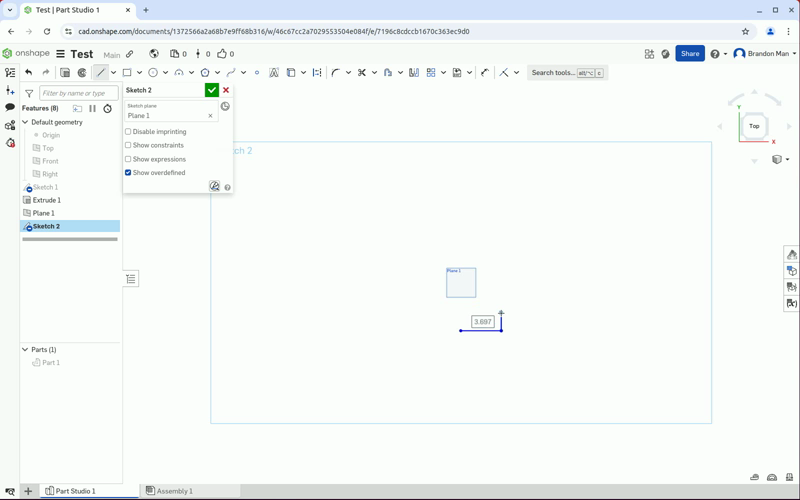
mouse_move(531, 312)
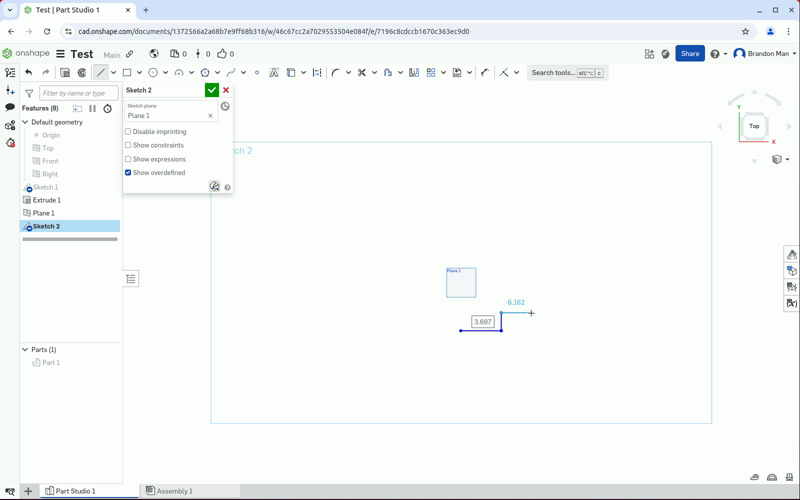
mouse_move(460, 312)
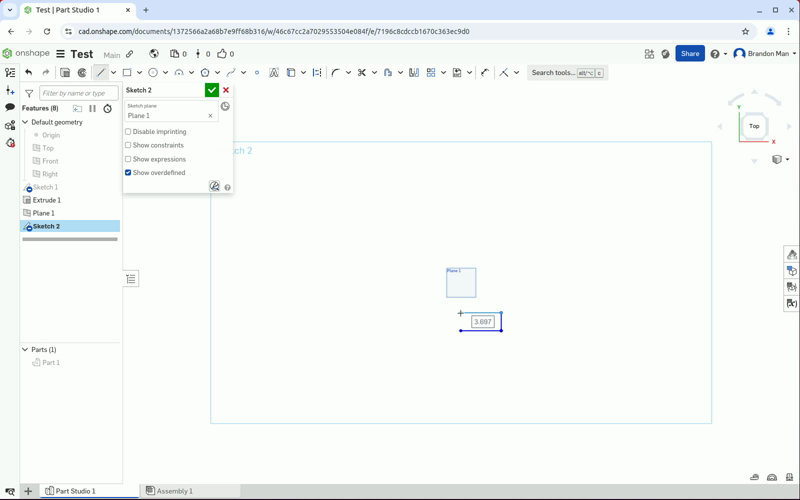
click(460, 312)
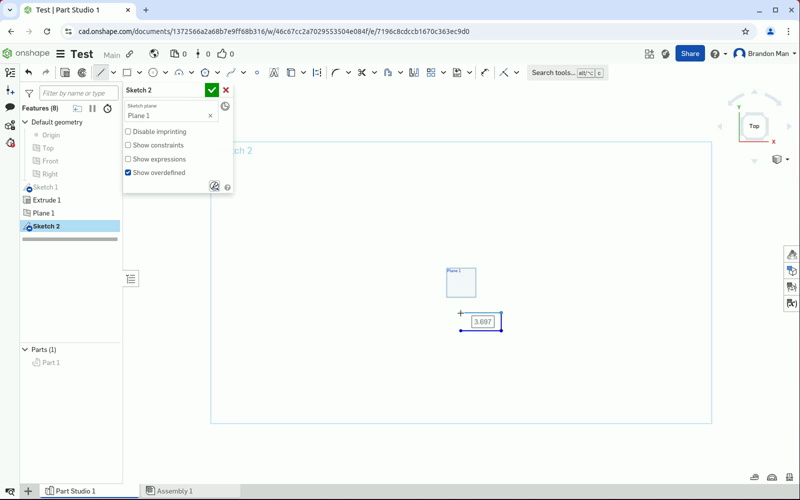
key_up(shift)
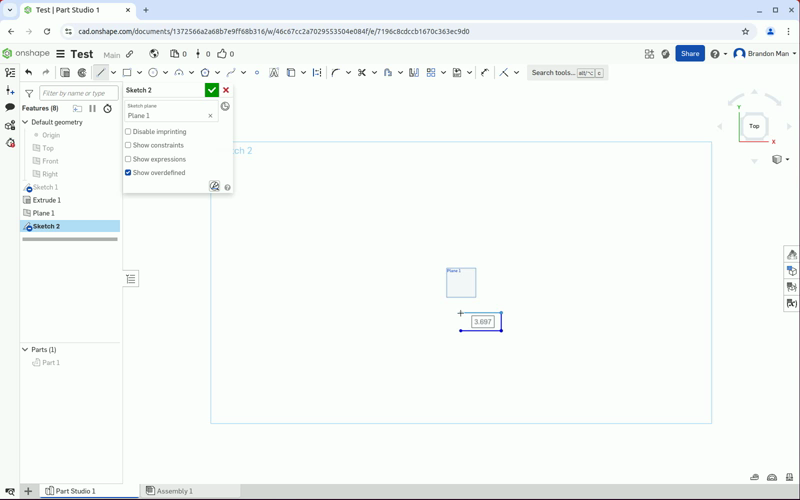
mouse_move(490, 312)
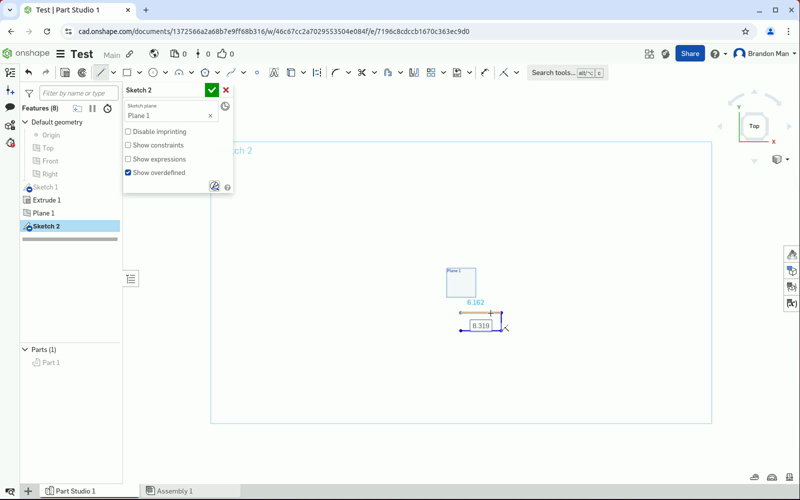
key_down(shift)
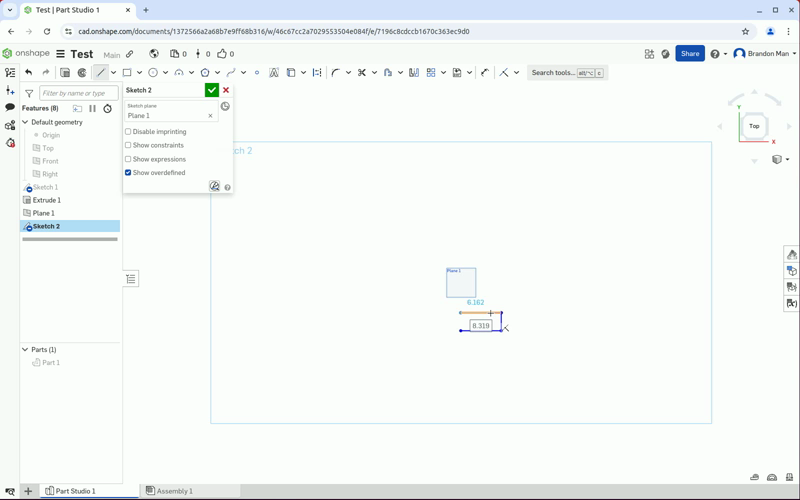
mouse_move(460, 330)
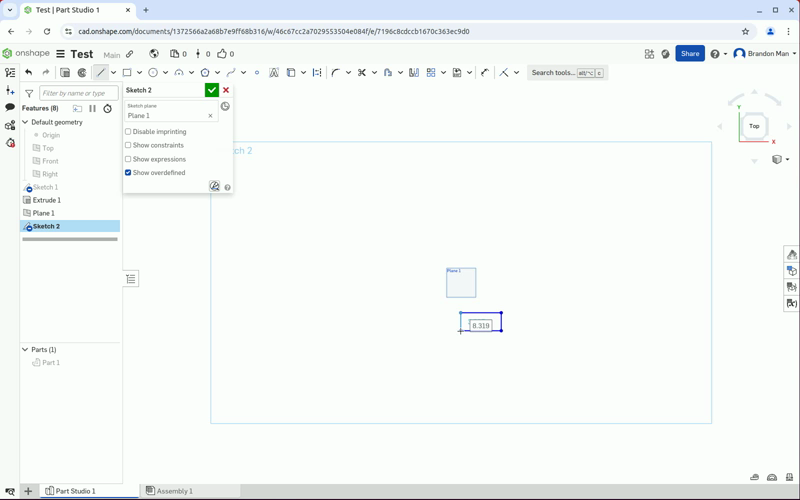
key_up(shift)
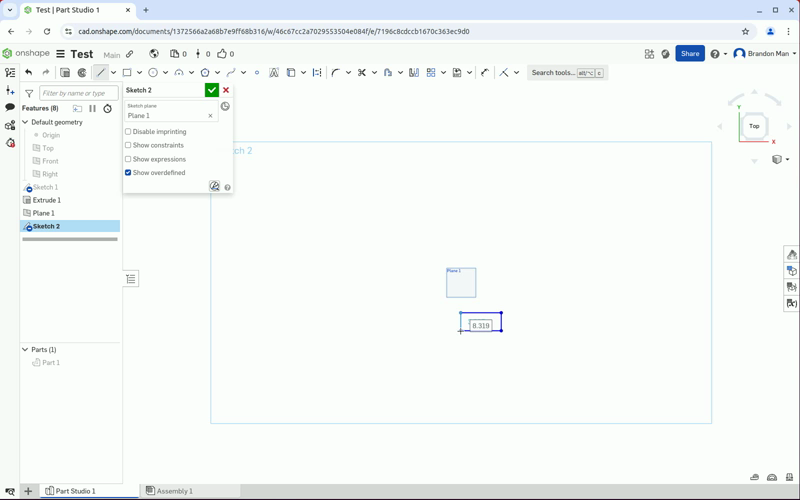
click(460, 330)
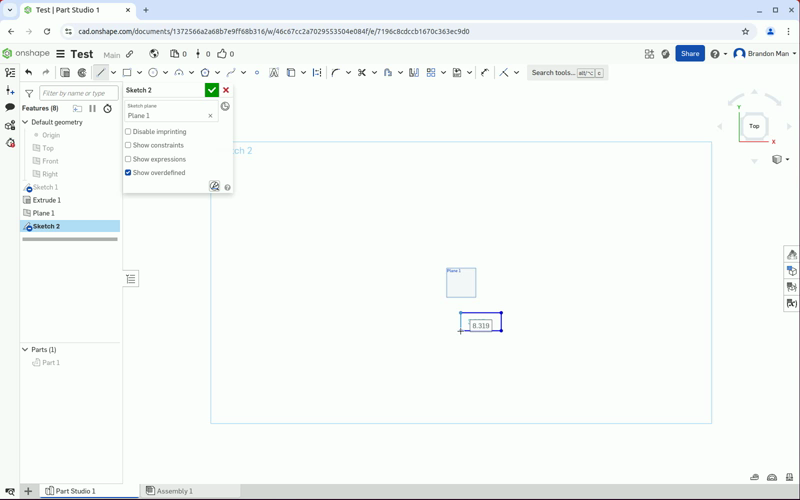
key(esc)
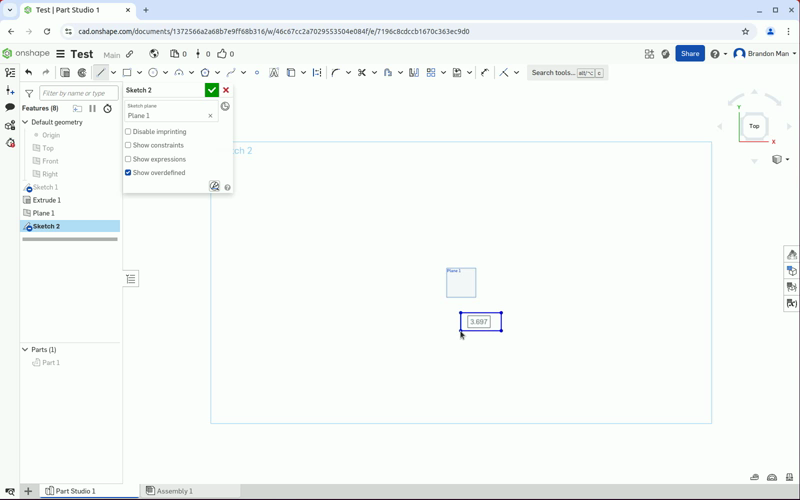
mouse_move(485, 327)
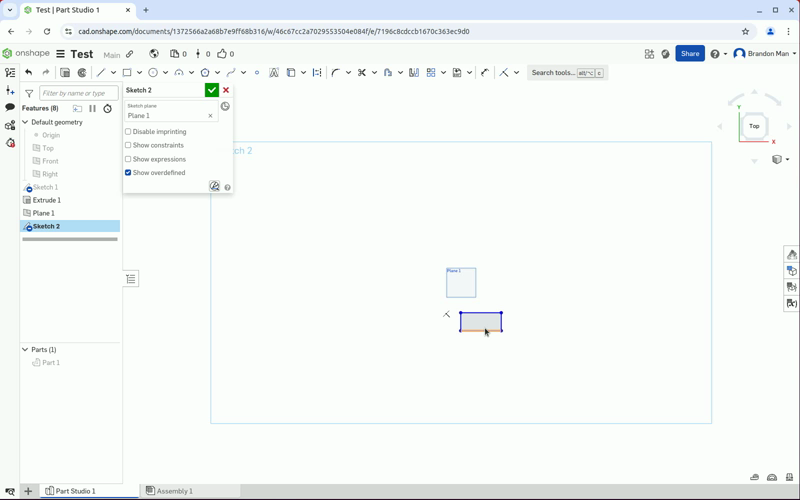
scroll(6)
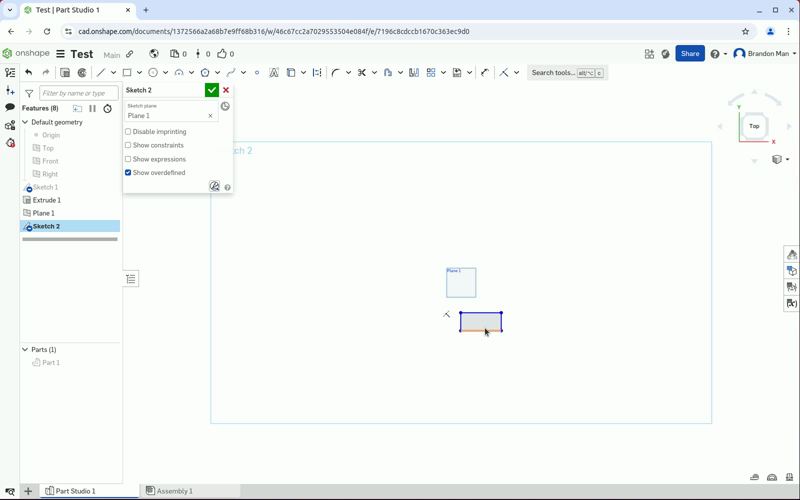
scroll(6)
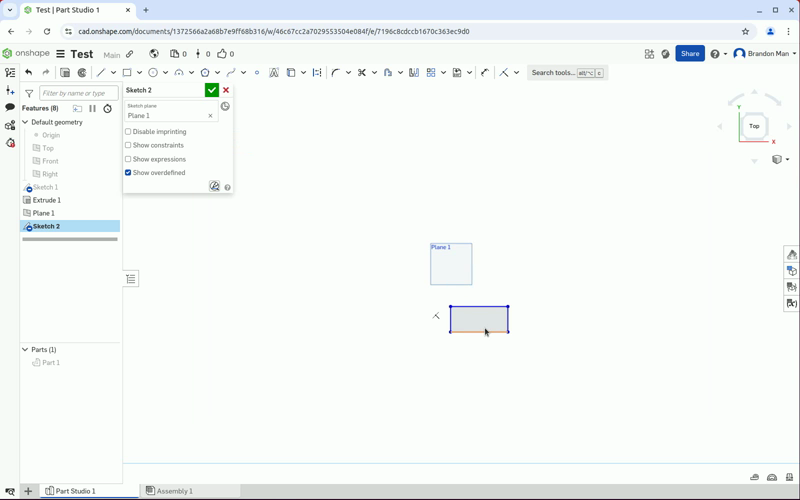
scroll(6)
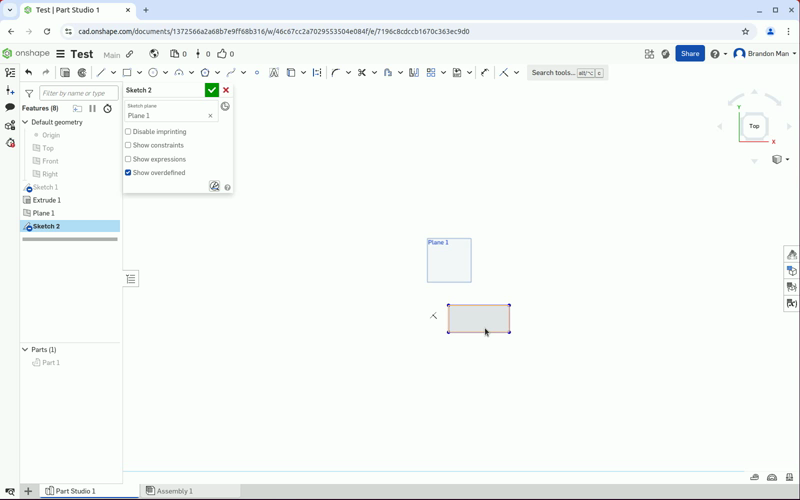
scroll(6)
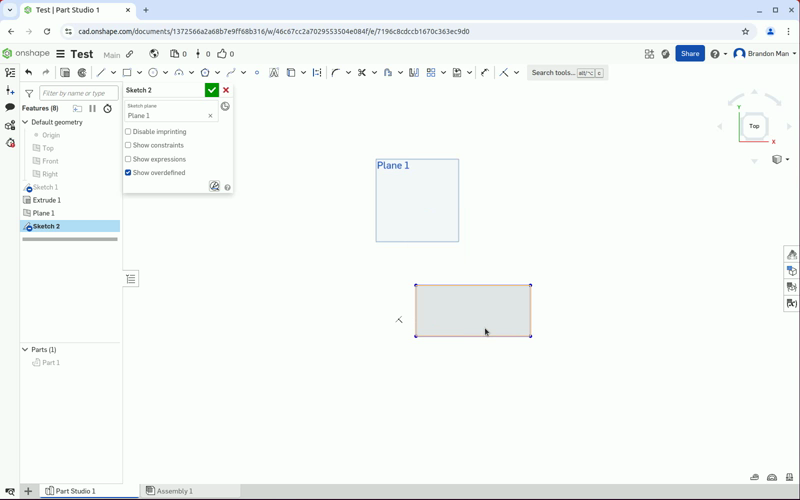
scroll(6)
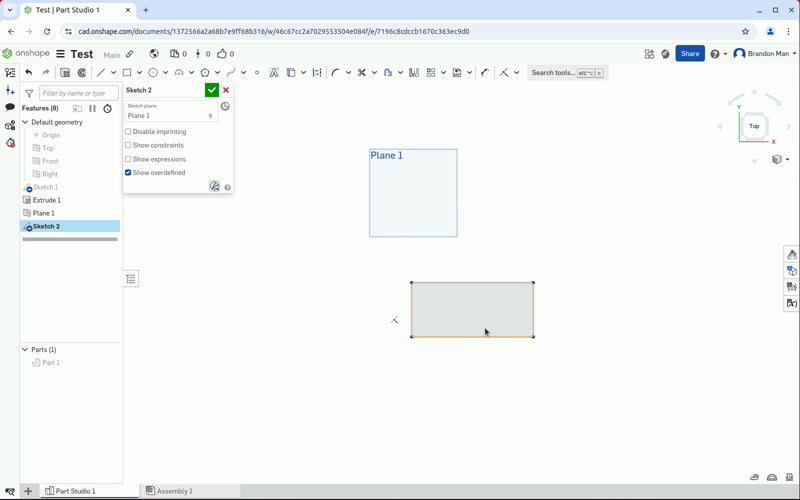
scroll(6)
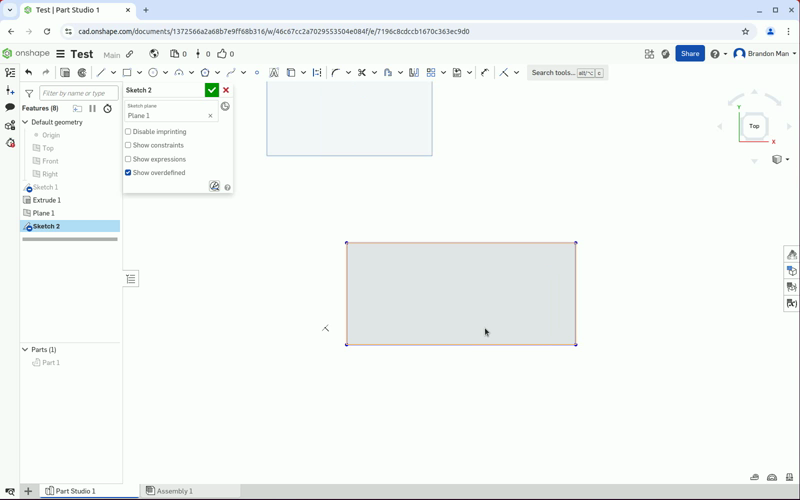
scroll(6)
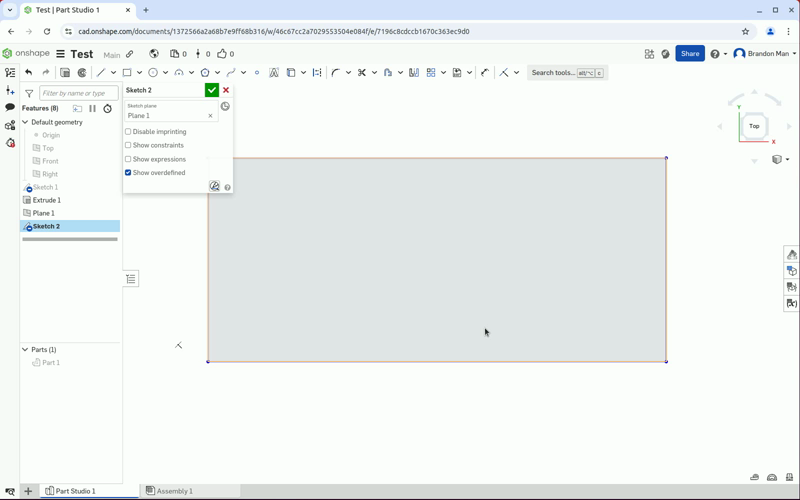
click(485, 327)
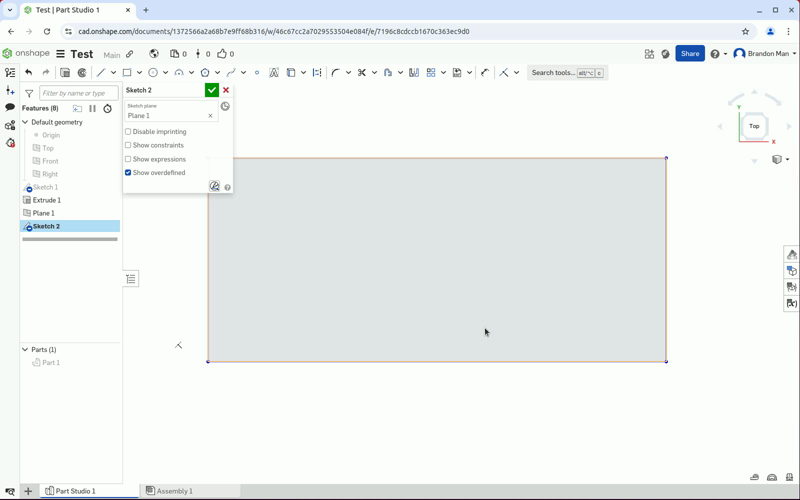
scroll(-6)
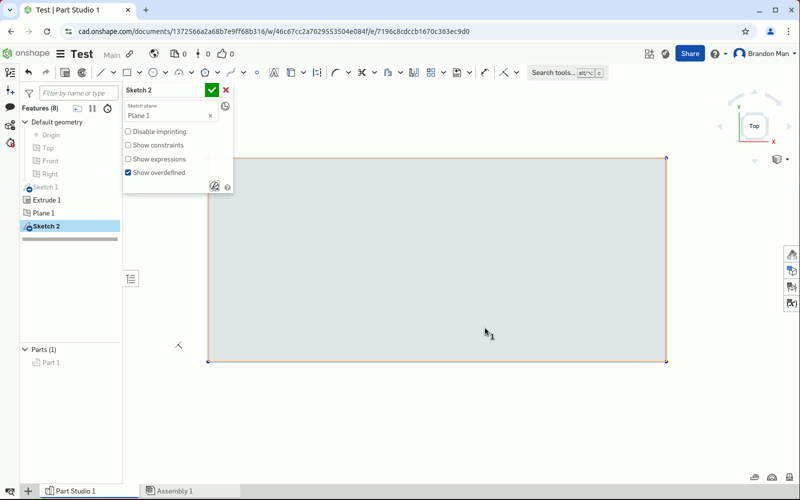
scroll(-6)
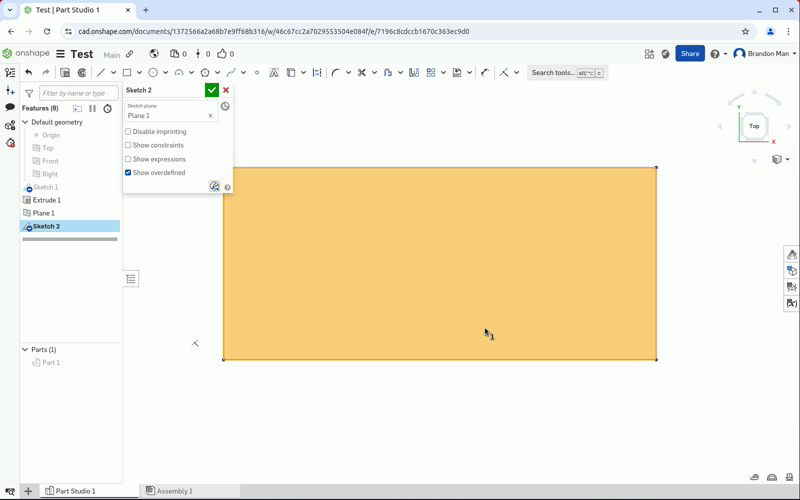
scroll(-6)
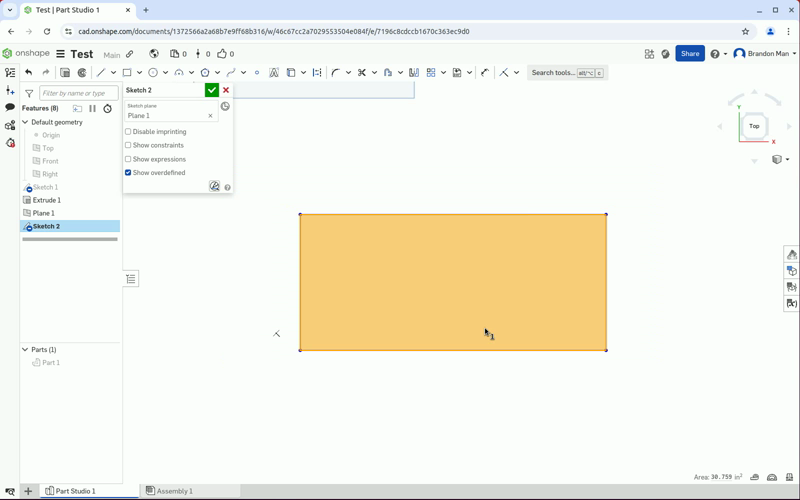
scroll(-6)
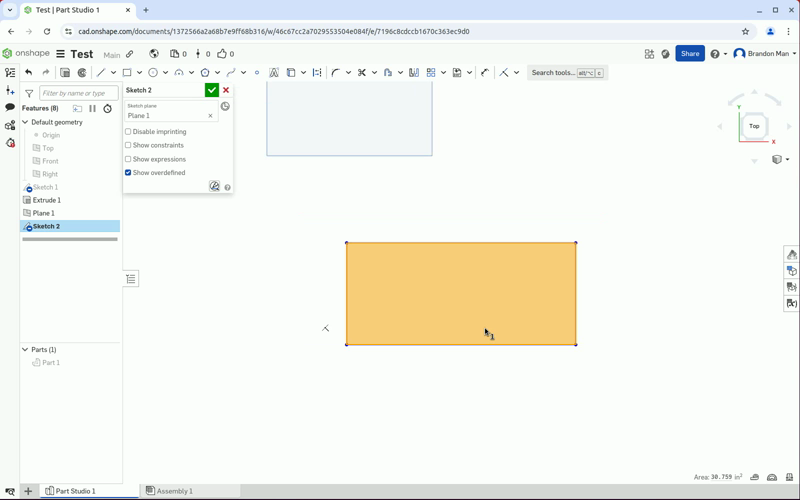
scroll(-6)
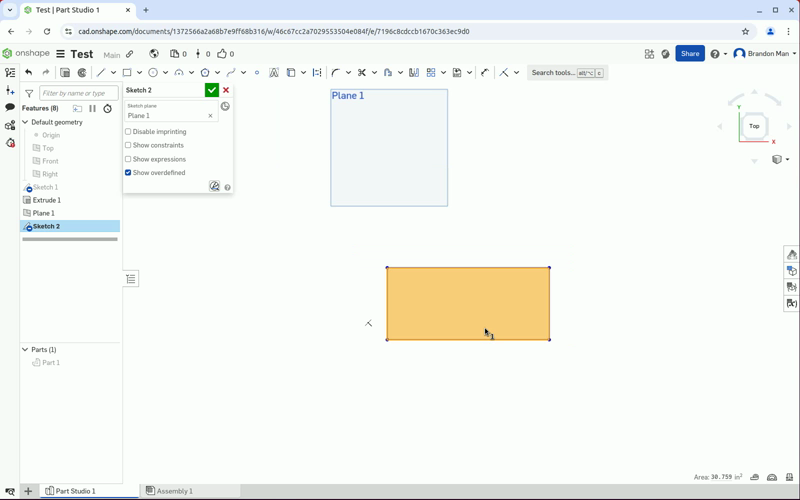
scroll(-6)
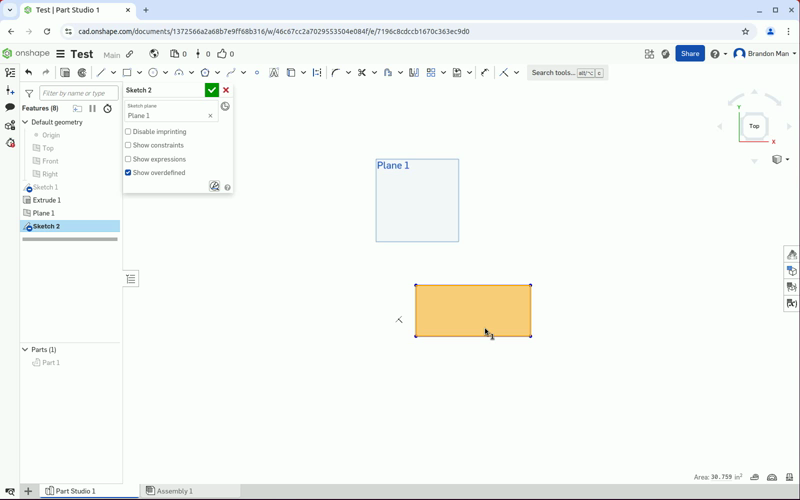
scroll(-6)
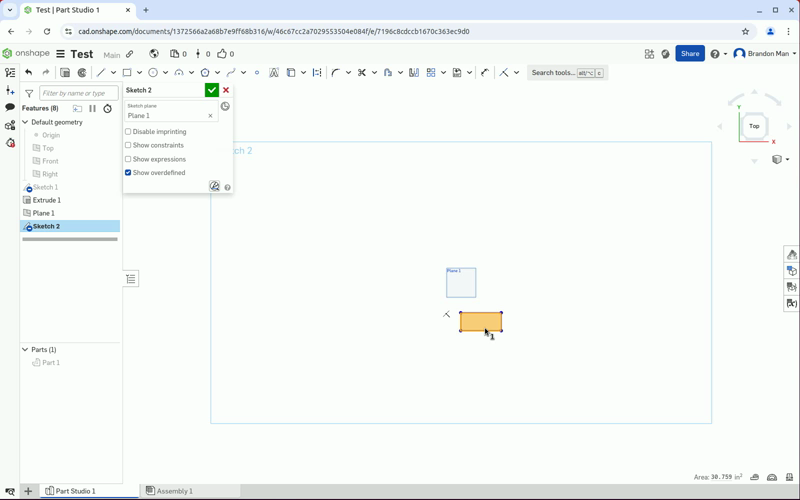
mouse_move(73, 352)
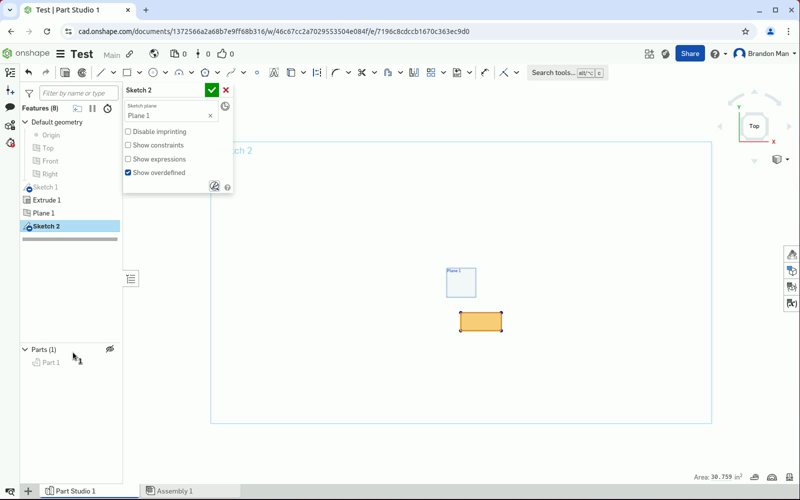
key(shift+y)
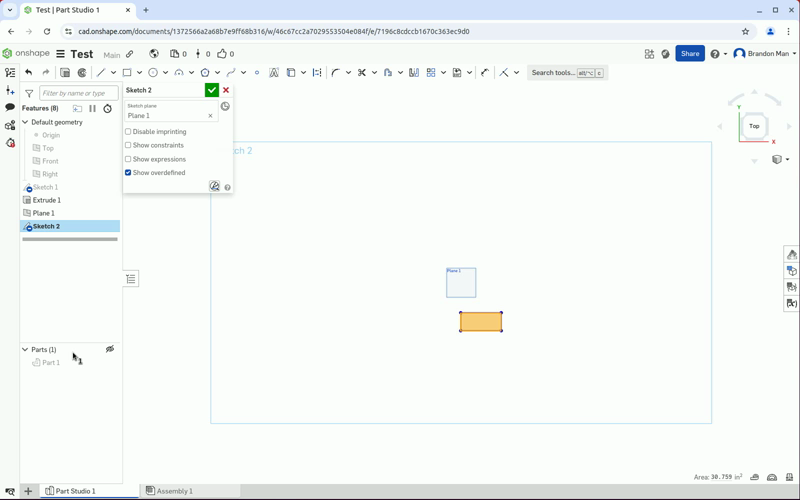
key(shift+e)
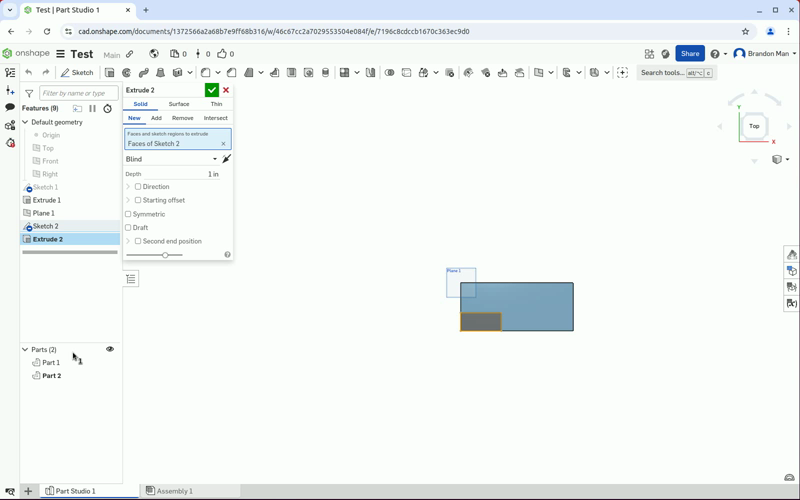
mouse_move(143, 106)
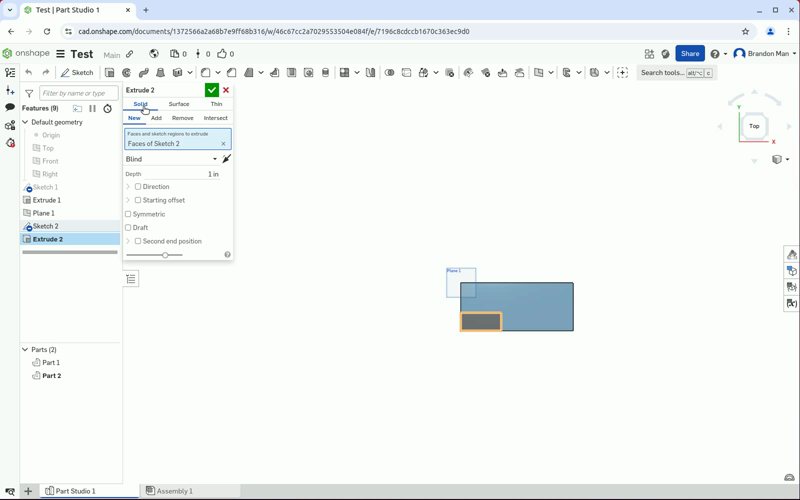
click(143, 106)
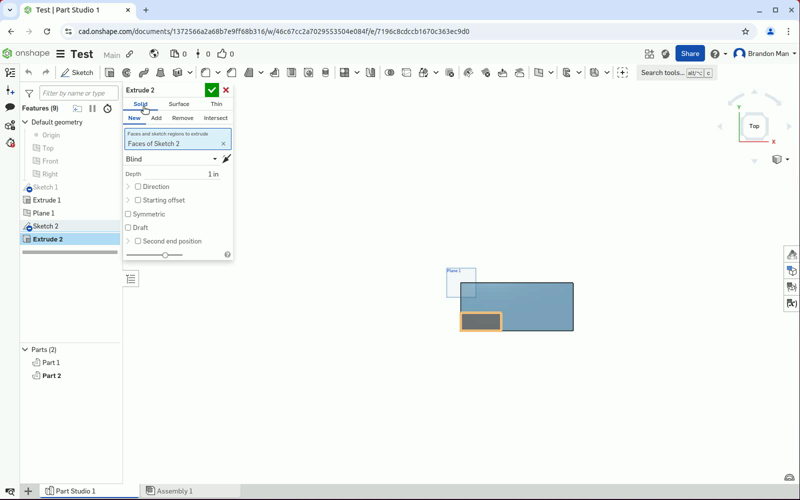
mouse_move(186, 120)
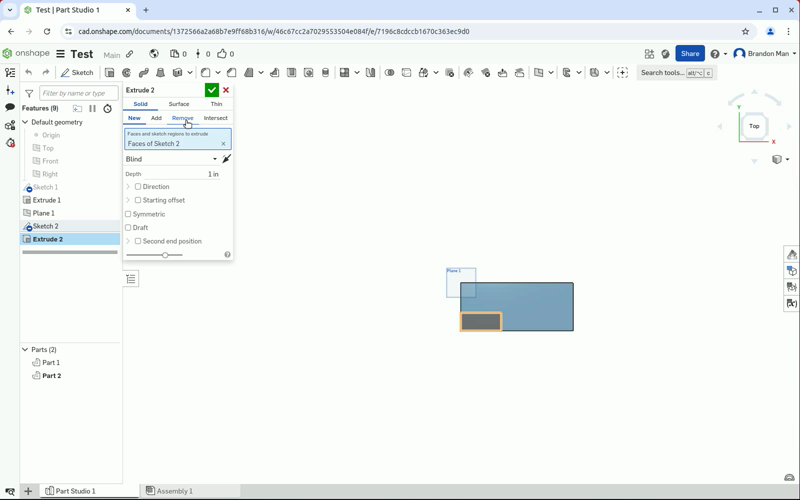
click(186, 120)
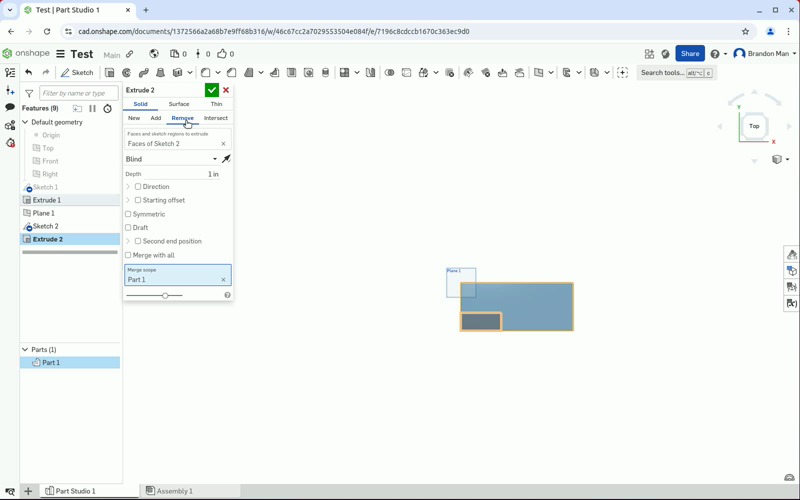
key(tab, 4)
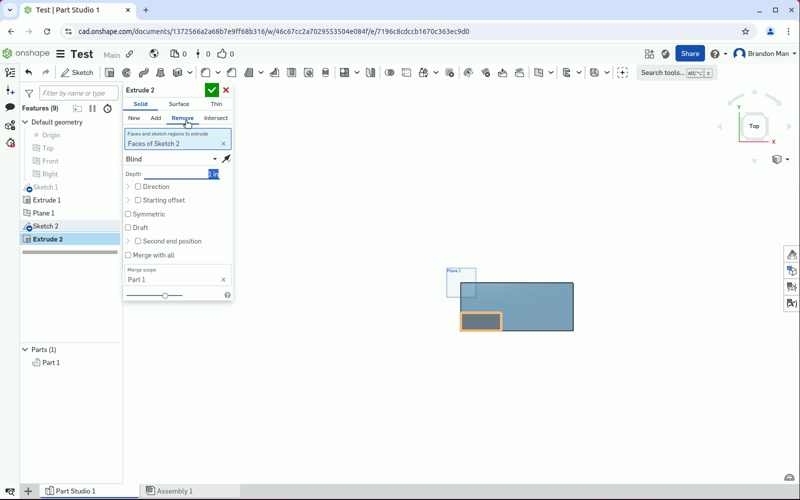
text(3.37)
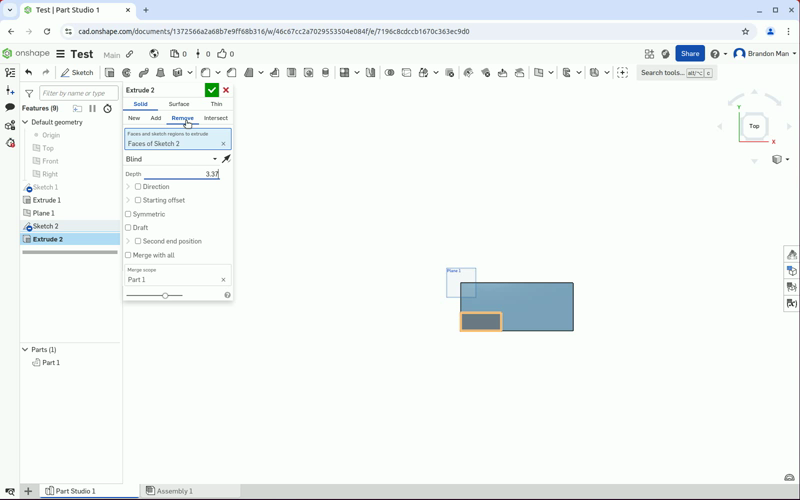
key(tab, 6)
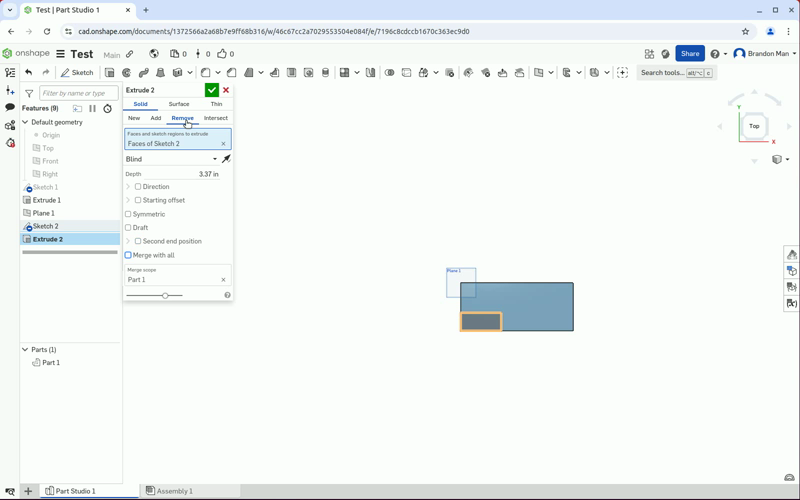
key(space)
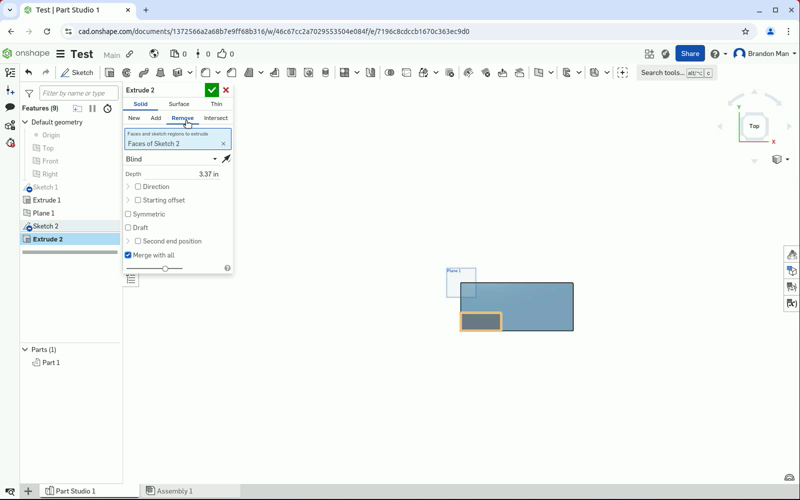
key(enter)
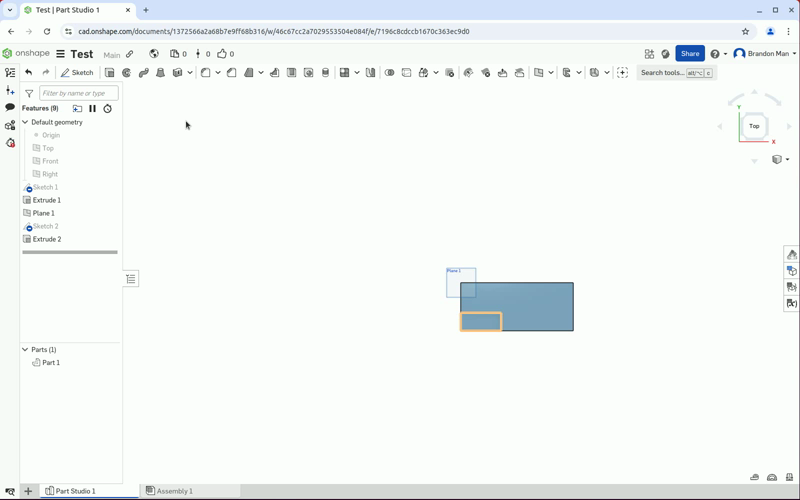
key(shift+h)
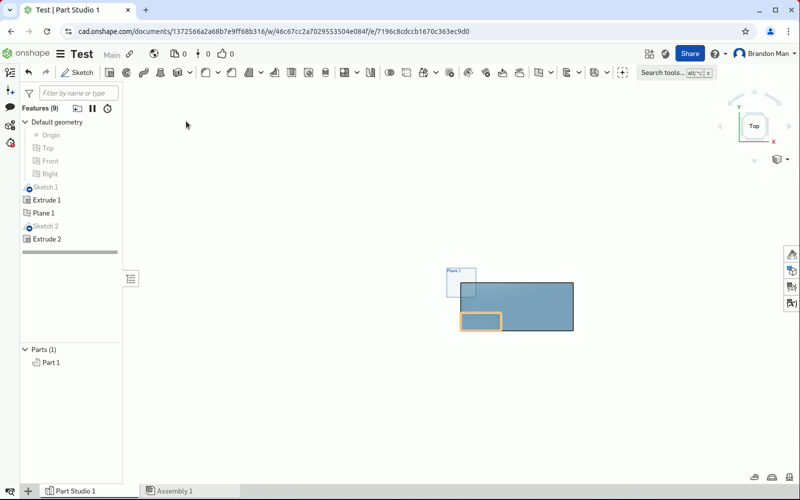
key(shift+h)
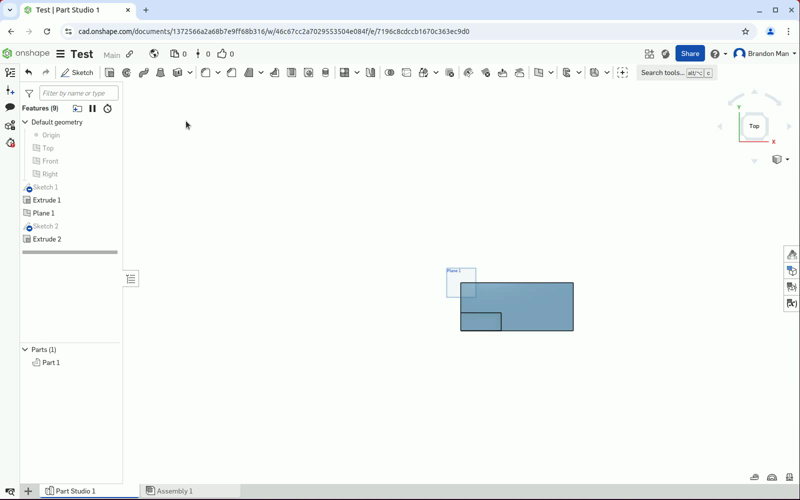
mouse_move(73, 189)
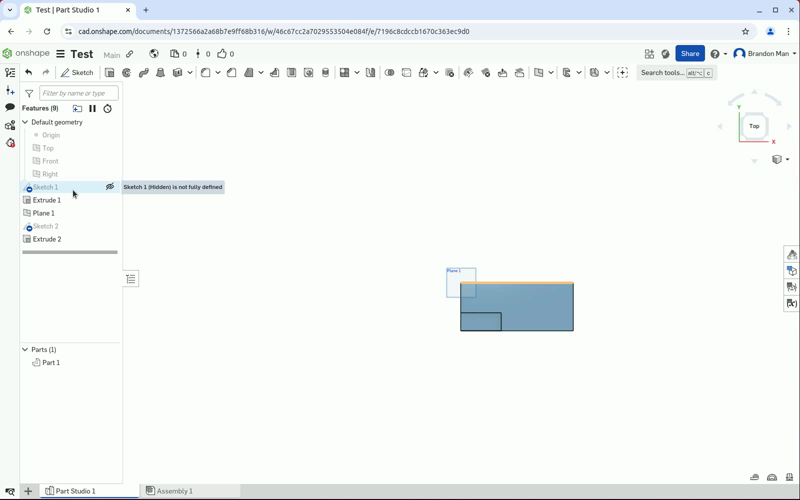
click(73, 189)
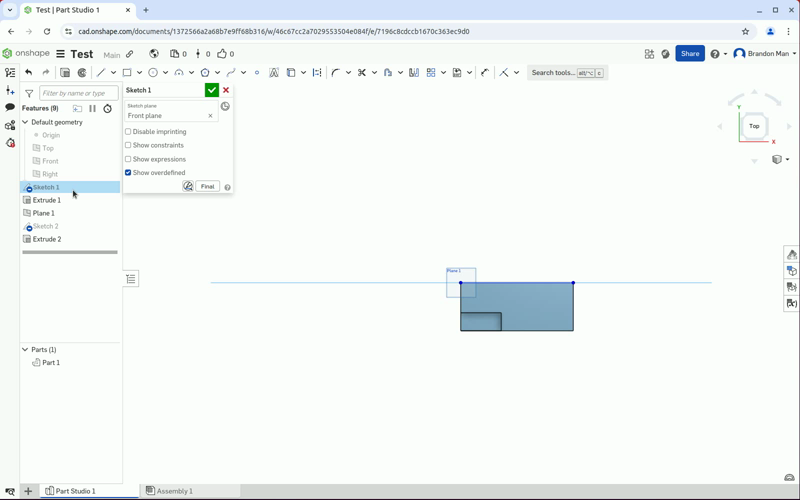
mouse_move(229, 92)
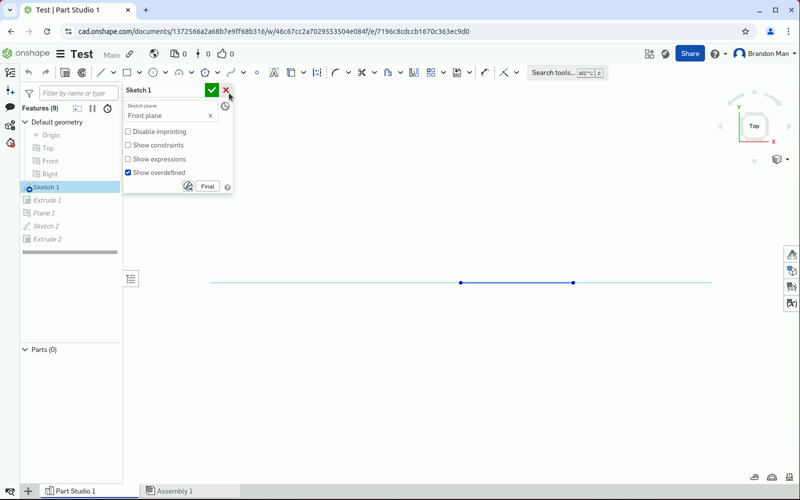
click(229, 92)
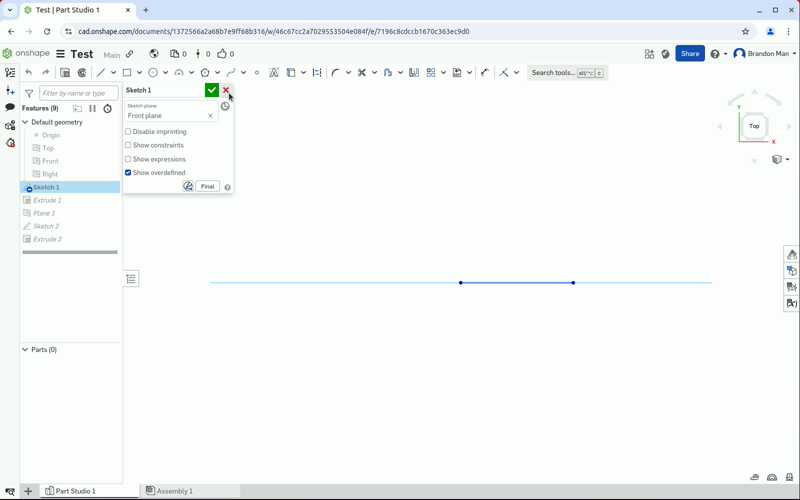
key(shift+s)
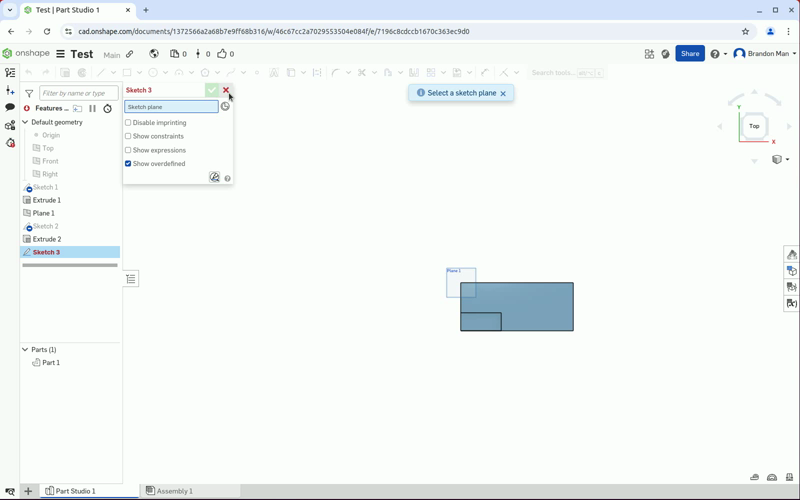
mouse_move(73, 215)
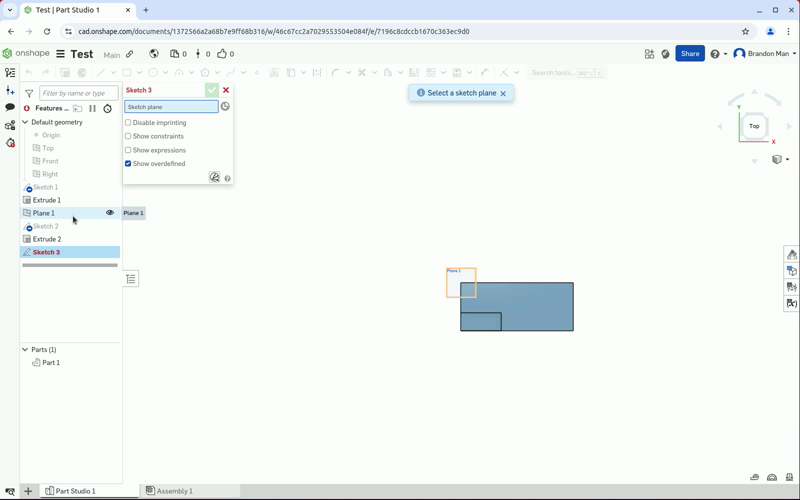
click(73, 215)
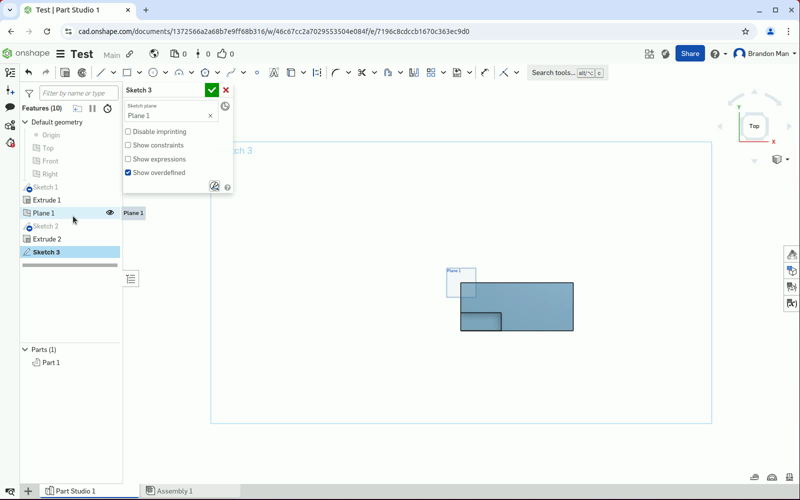
mouse_move(73, 352)
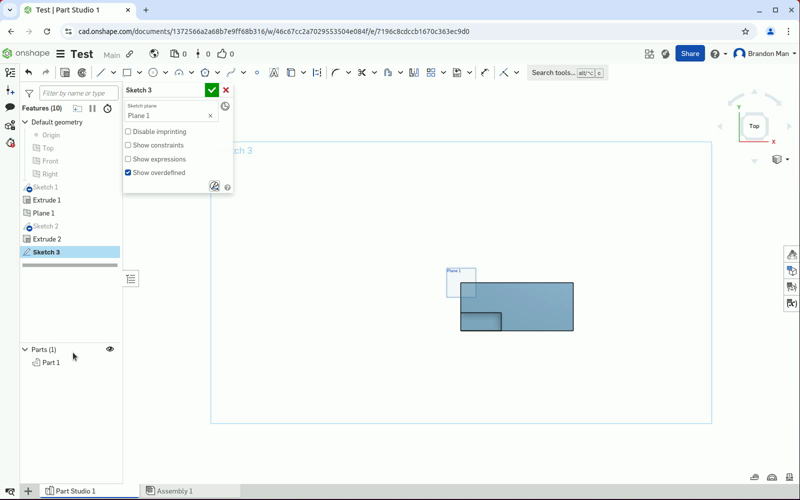
key(y)
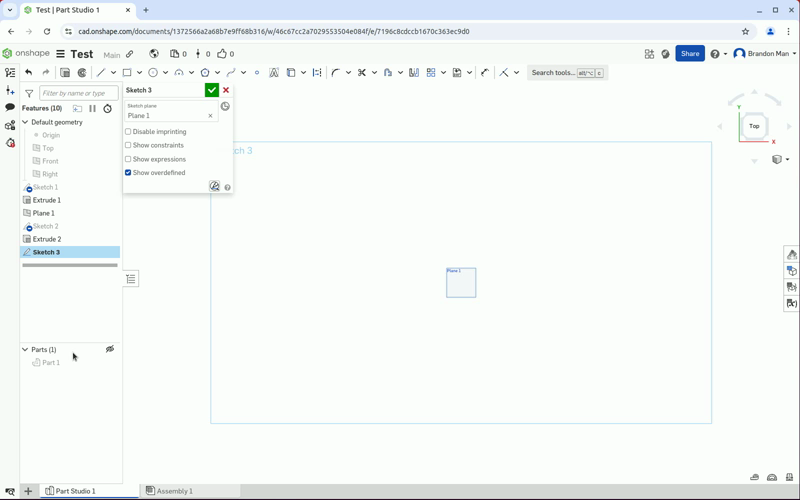
key(l)
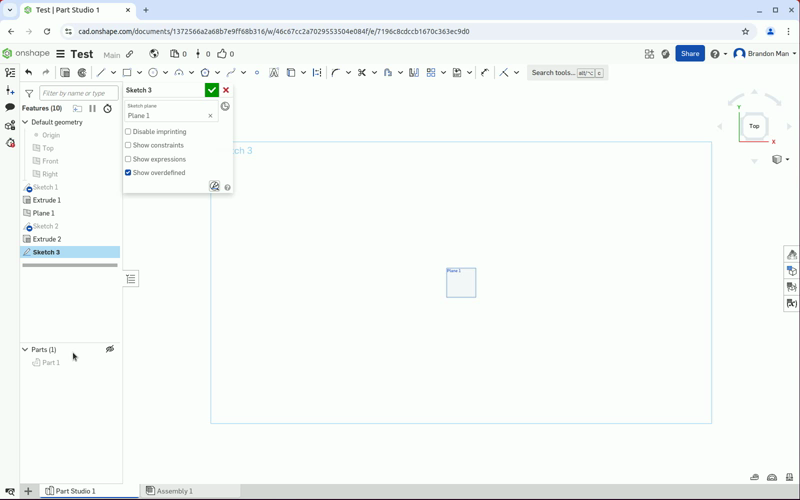
key_down(shift)
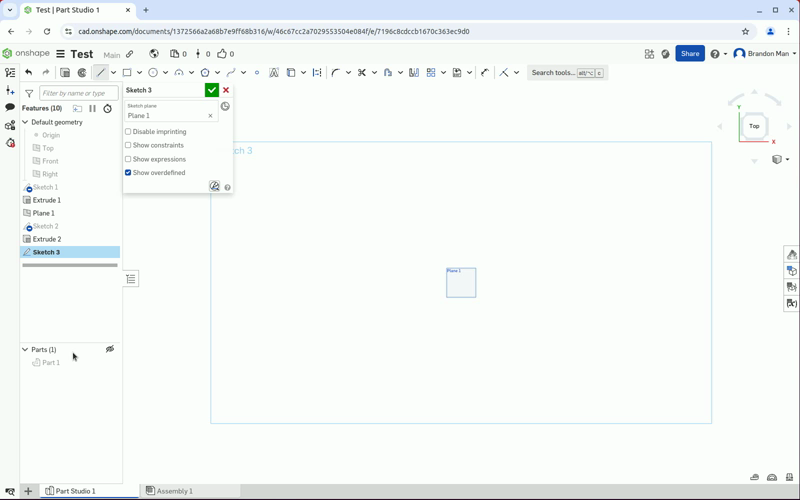
mouse_move(533, 330)
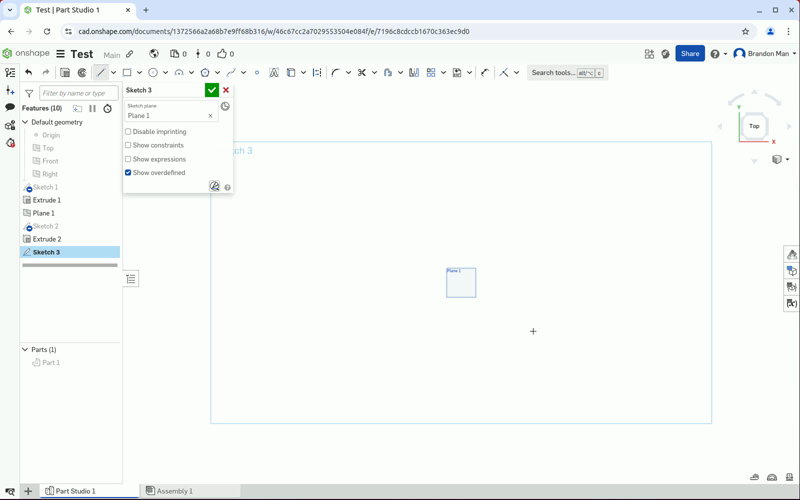
click(533, 330)
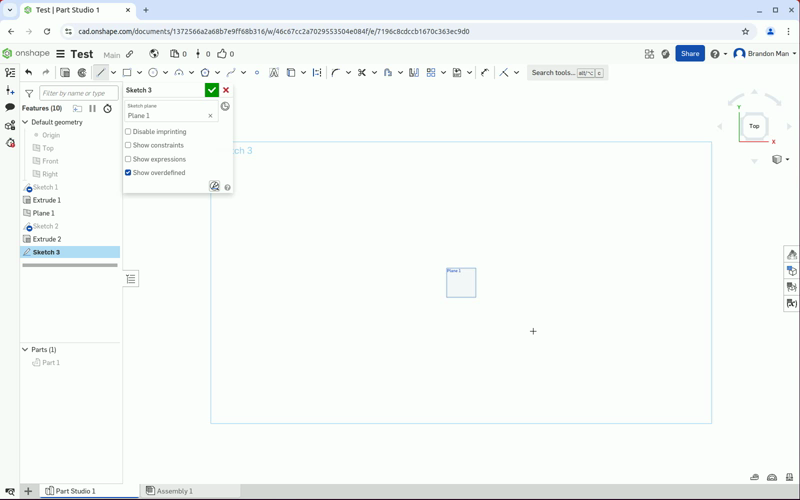
key_up(shift)
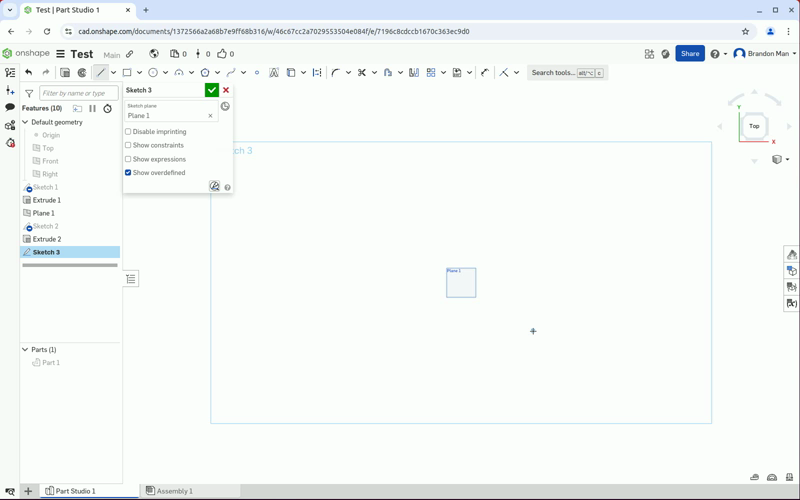
key_down(shift)
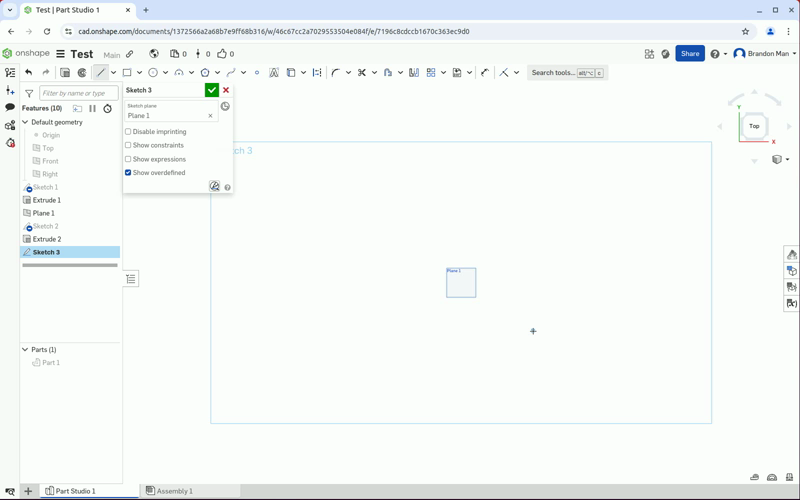
mouse_move(563, 330)
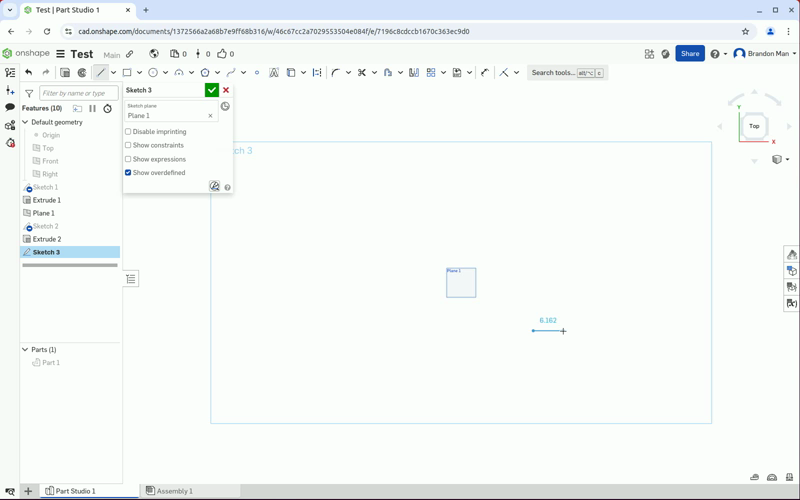
mouse_move(573, 330)
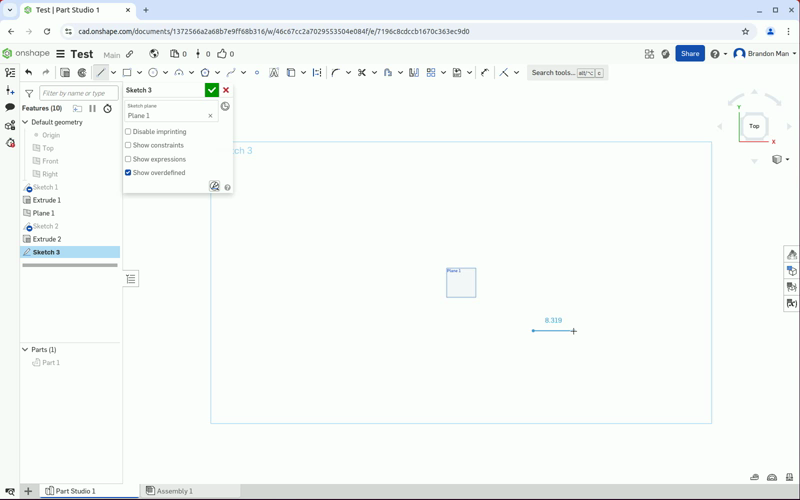
click(573, 330)
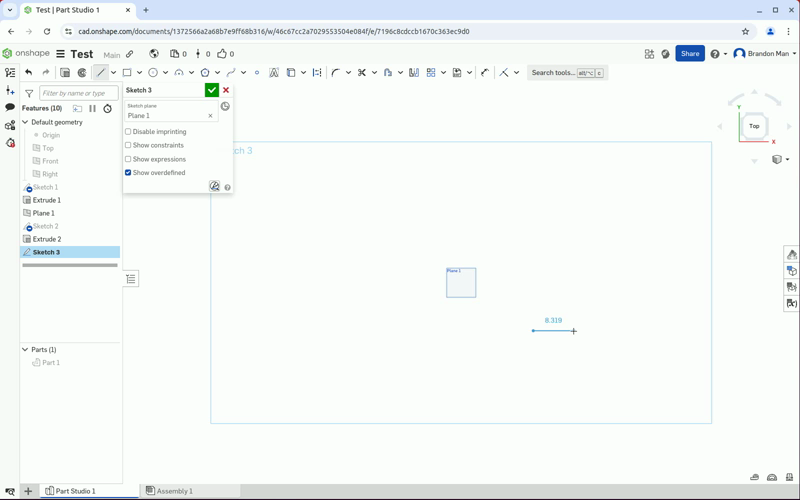
key_up(shift)
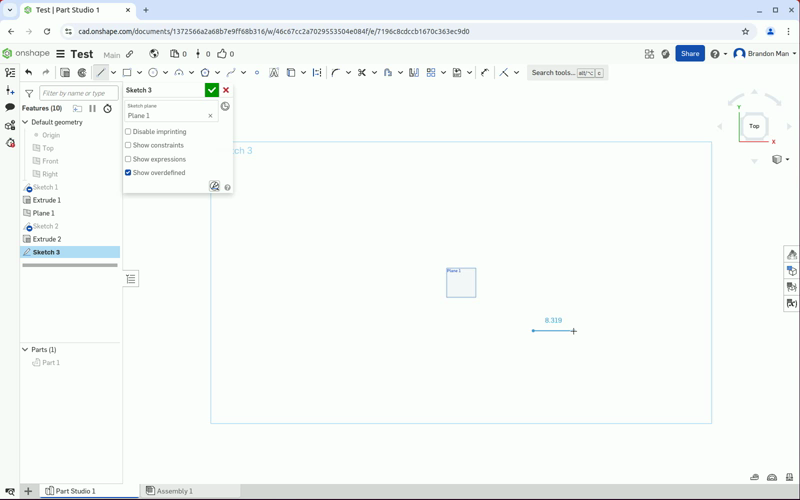
key_down(shift)
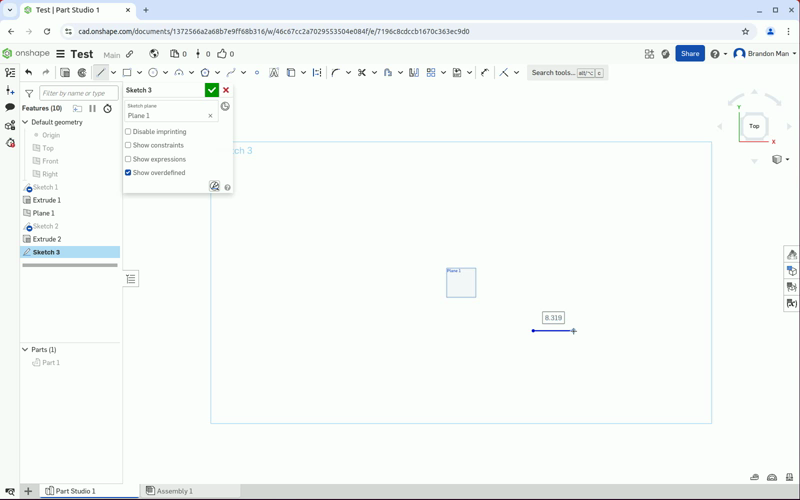
mouse_move(589, 330)
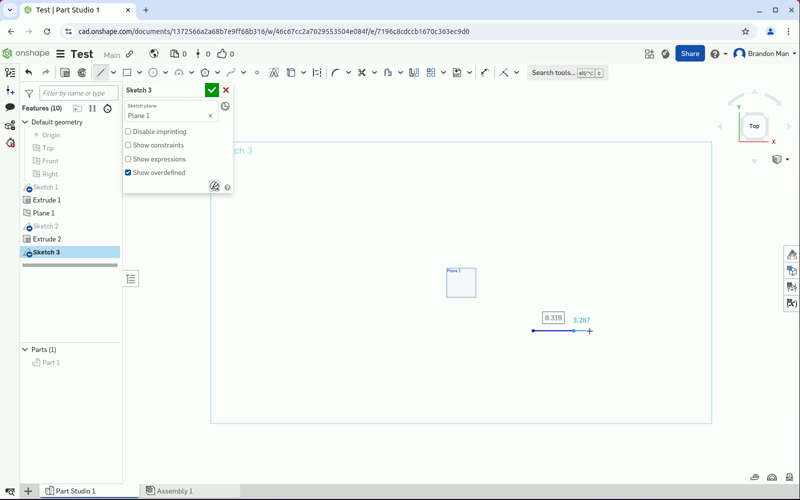
mouse_move(573, 312)
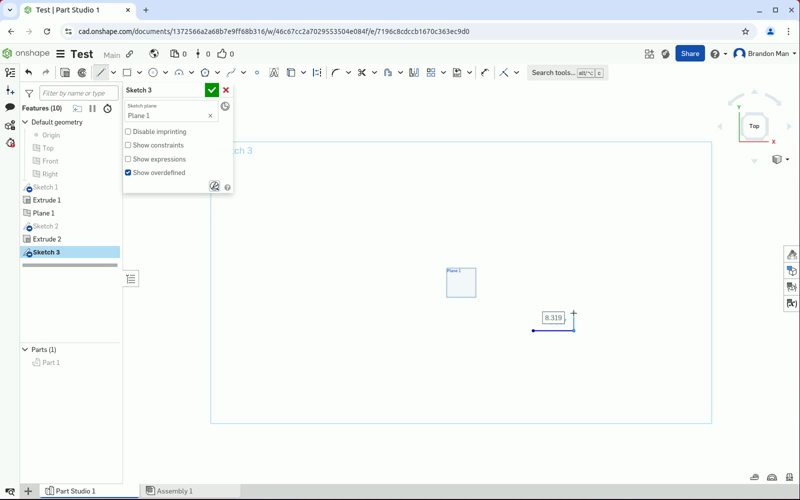
click(573, 312)
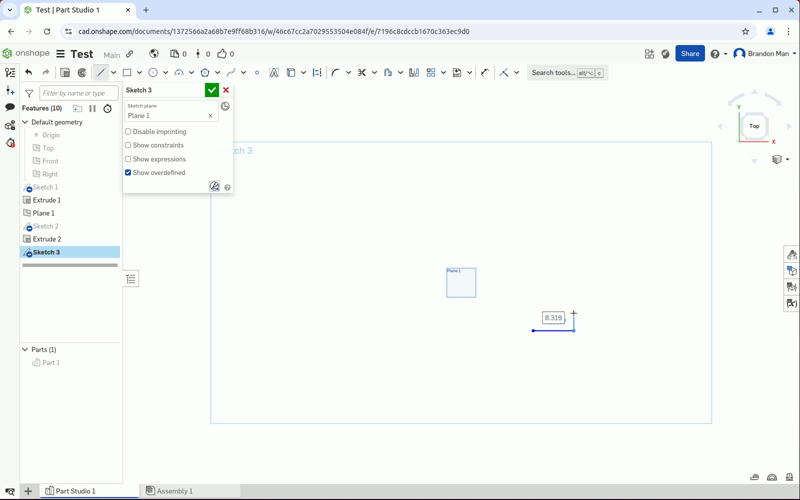
key_up(shift)
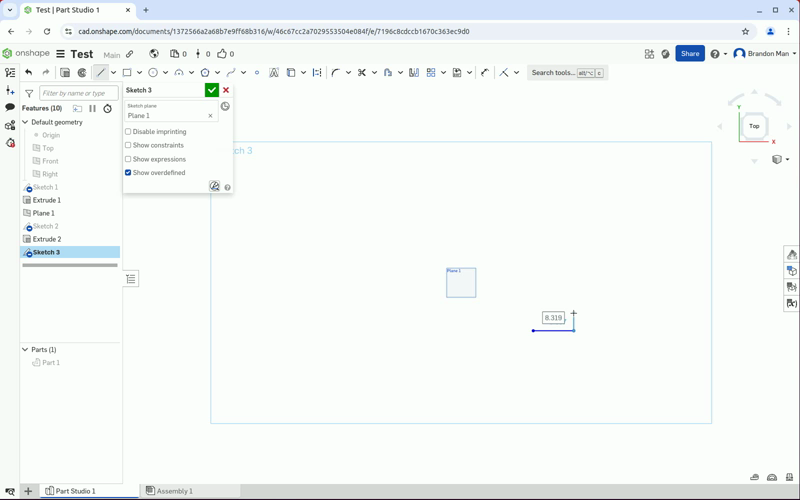
key_down(shift)
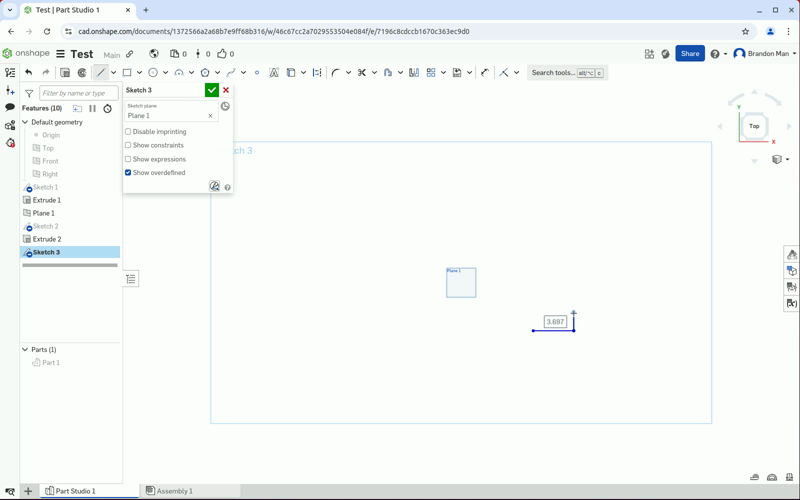
mouse_move(589, 312)
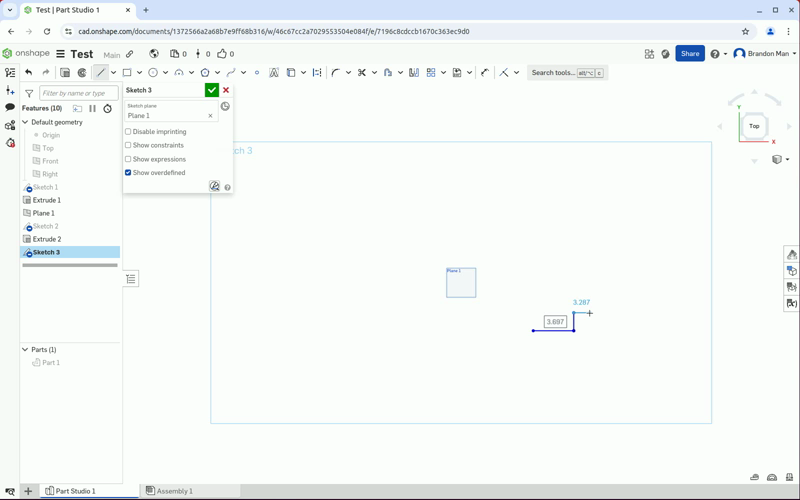
mouse_move(533, 312)
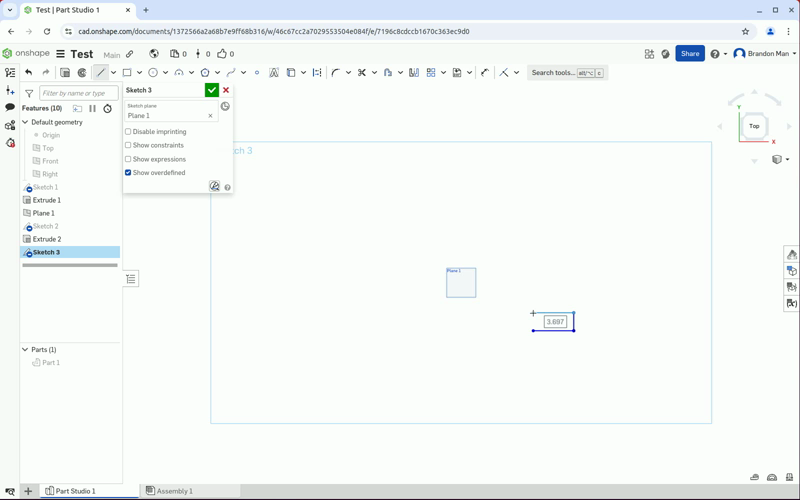
click(533, 312)
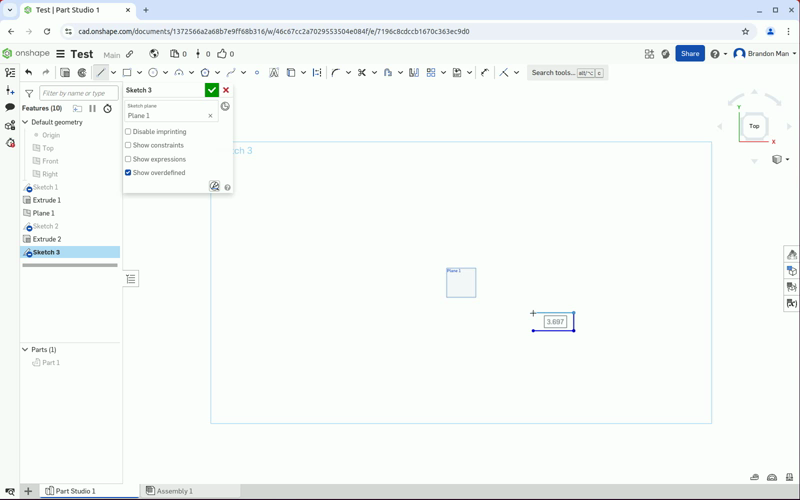
key_up(shift)
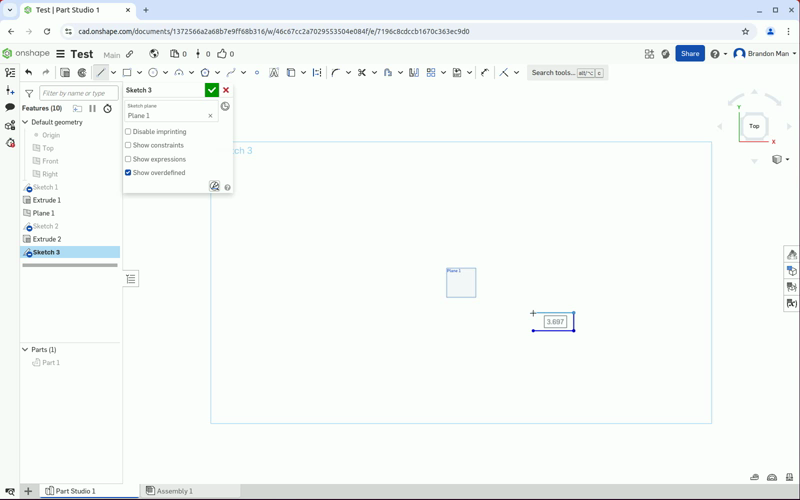
mouse_move(563, 312)
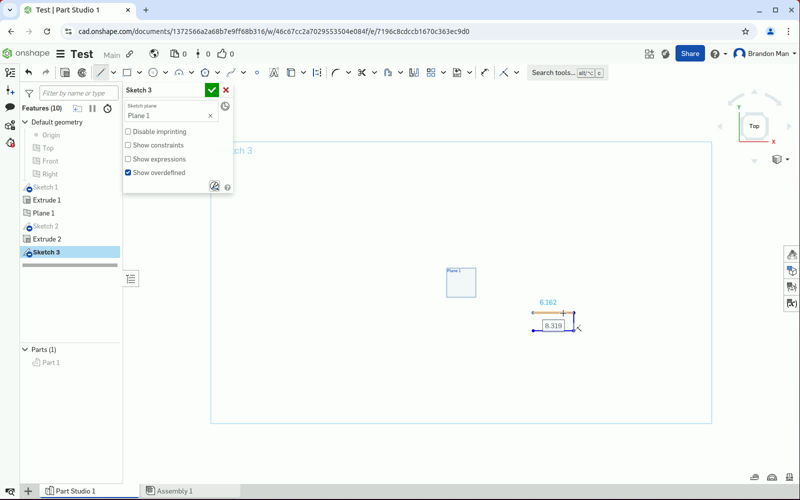
key_down(shift)
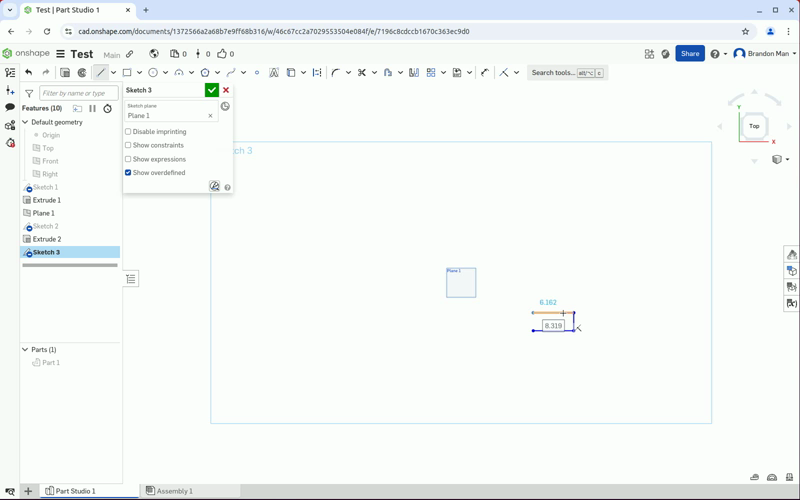
mouse_move(533, 330)
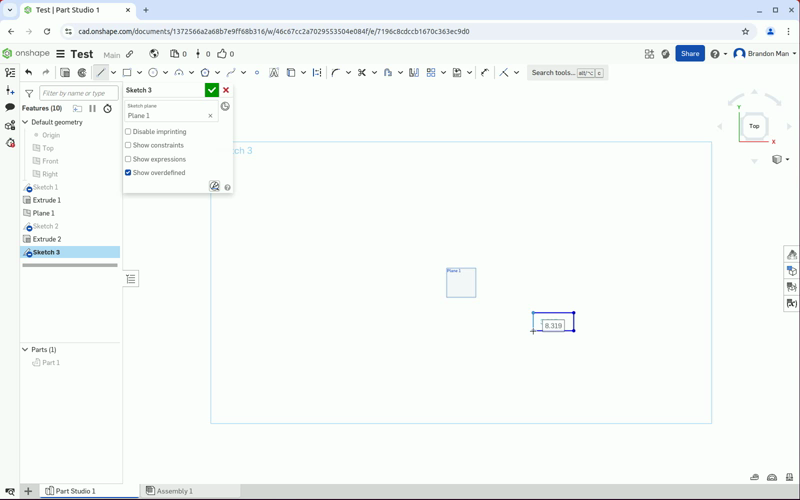
key_up(shift)
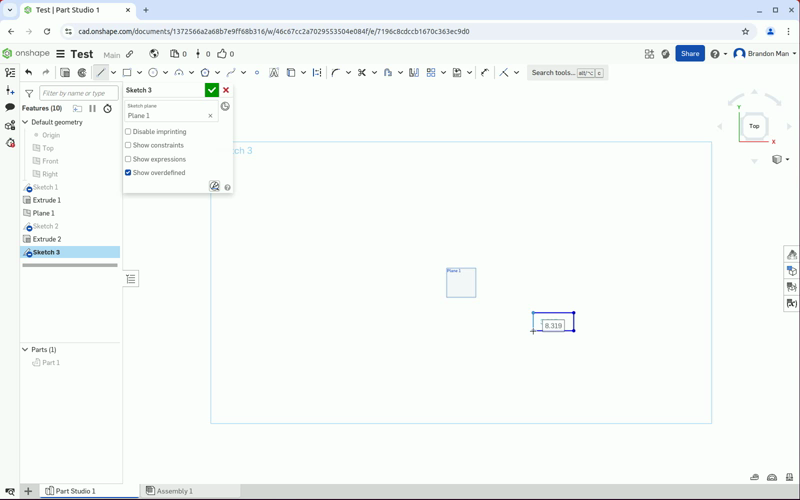
click(533, 330)
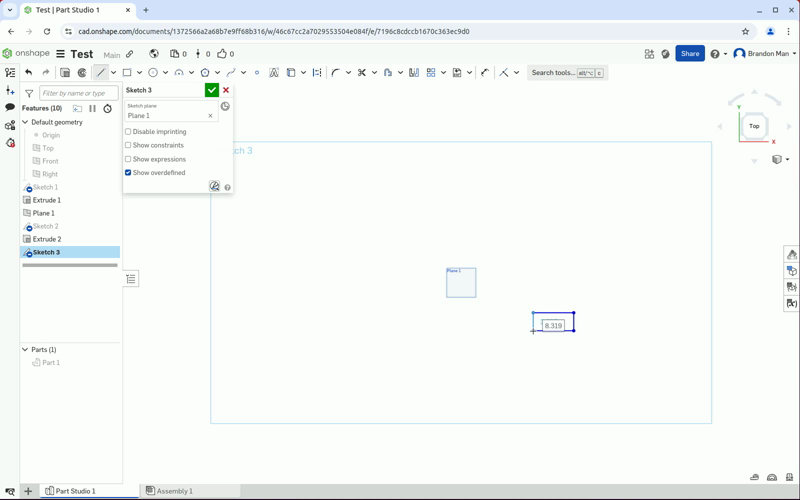
key(esc)
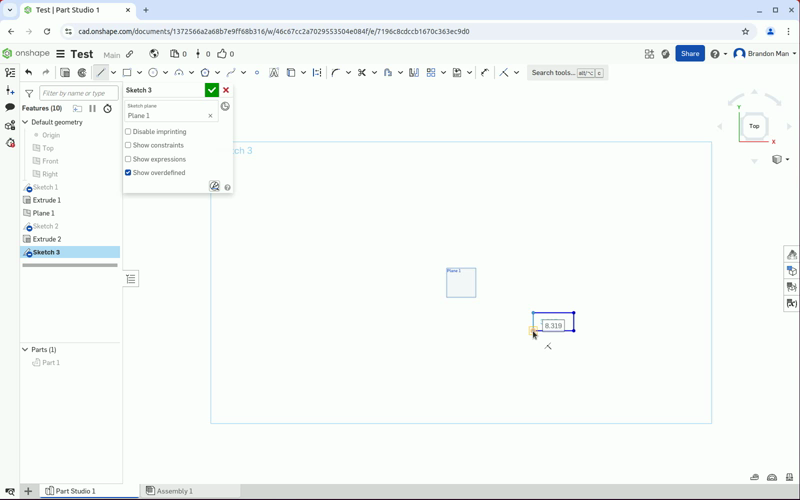
mouse_move(573, 326)
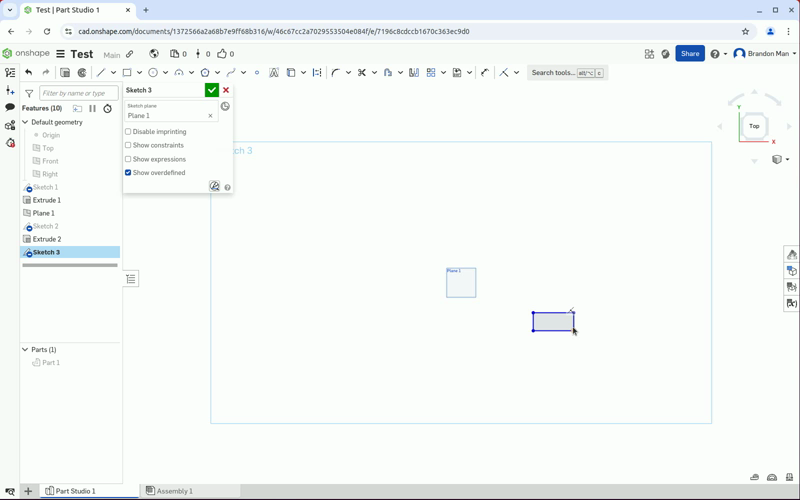
scroll(6)
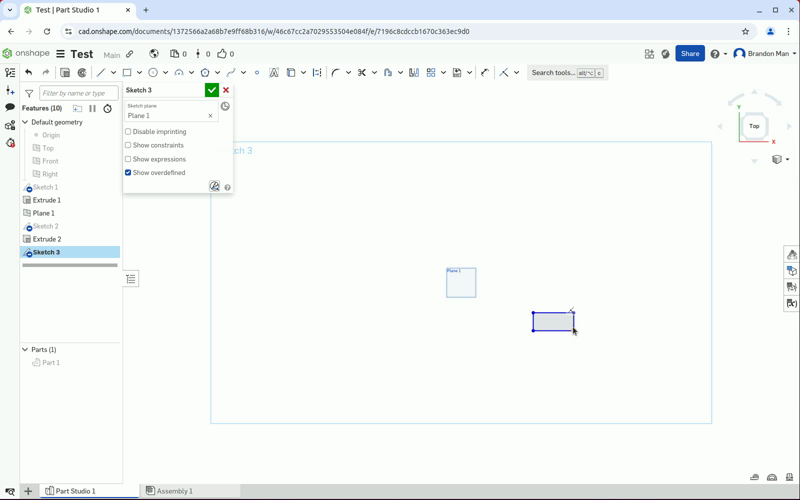
scroll(6)
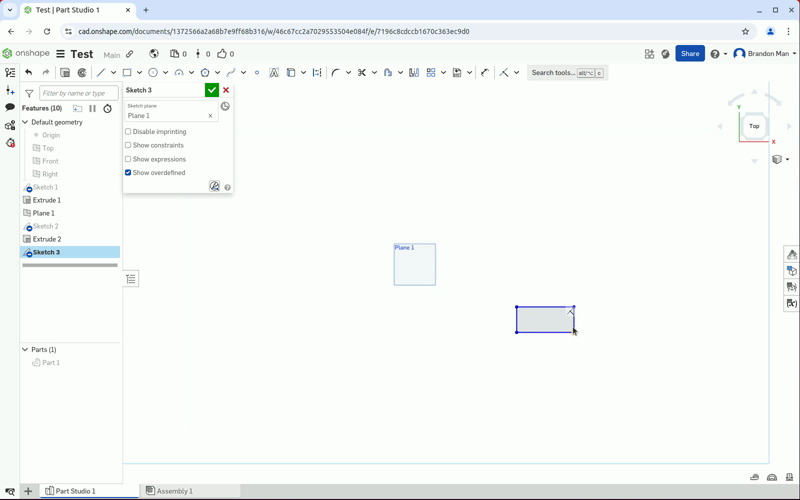
scroll(6)
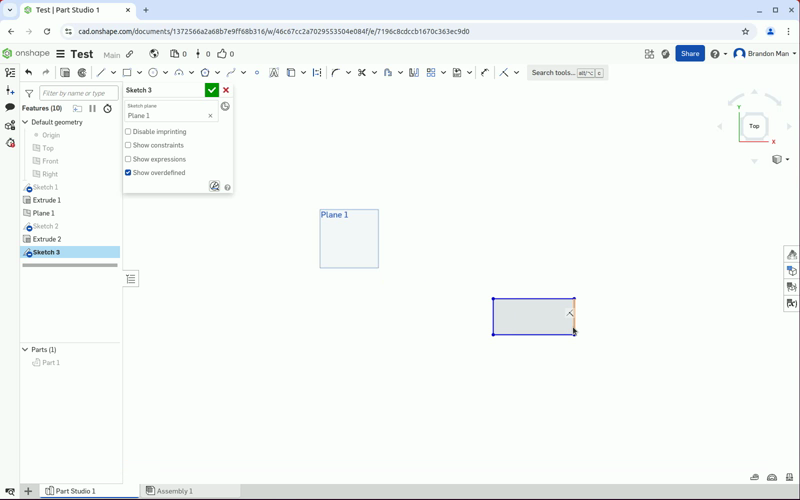
scroll(6)
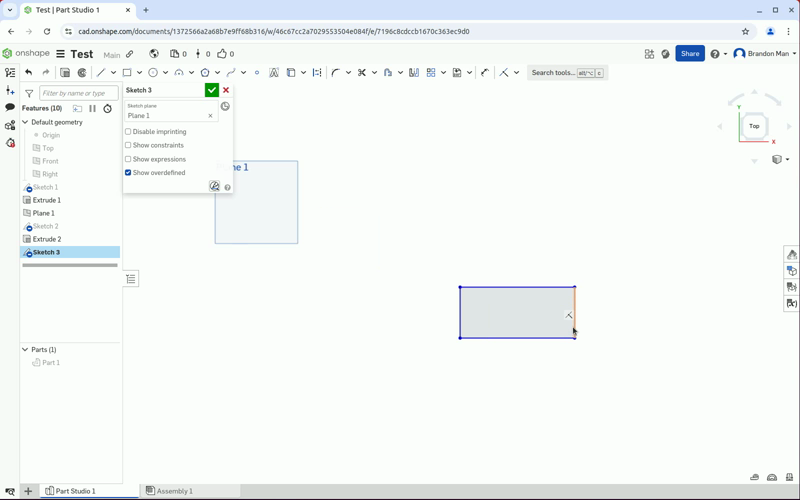
scroll(6)
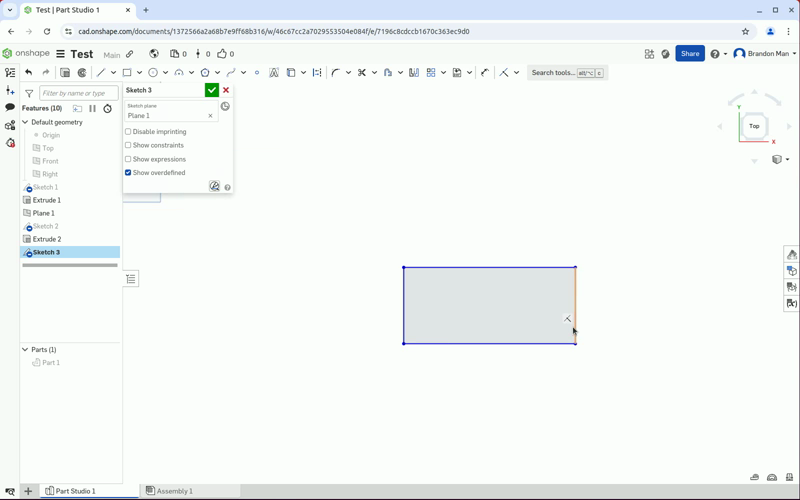
scroll(6)
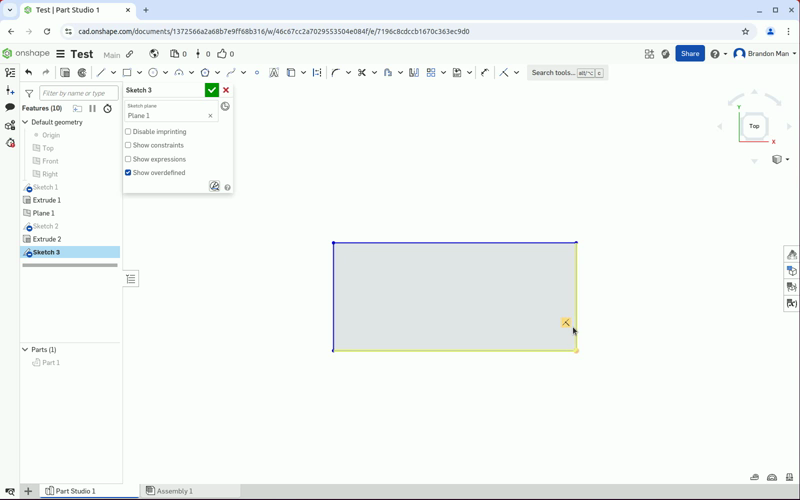
scroll(6)
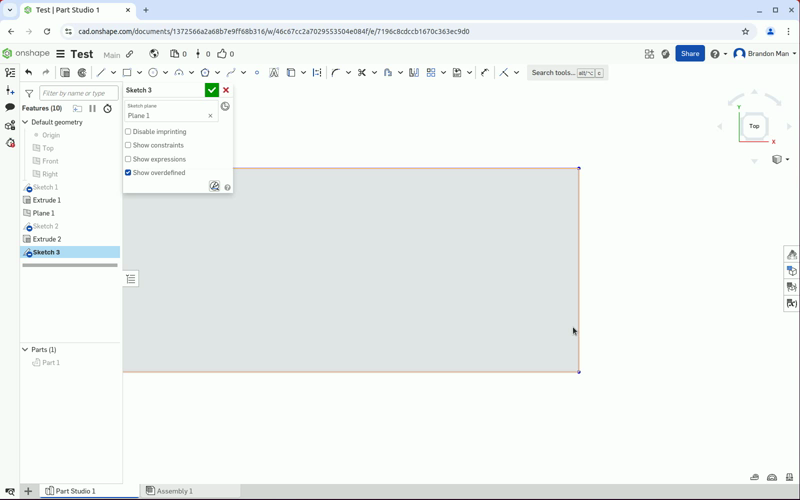
click(573, 326)
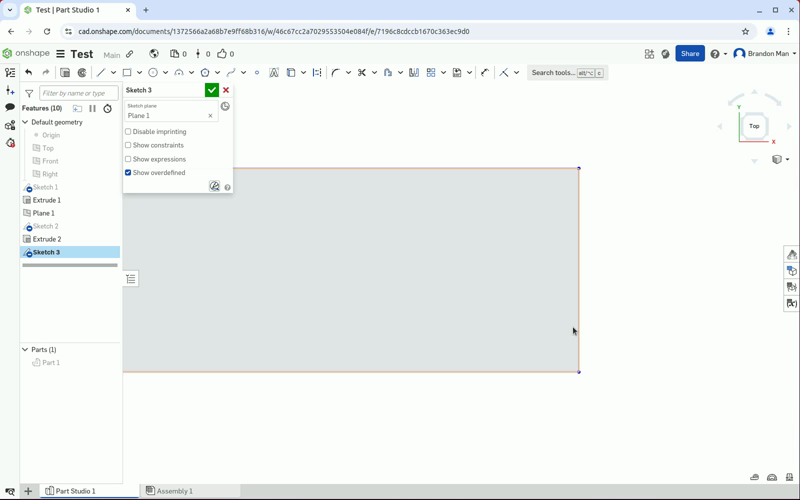
scroll(-6)
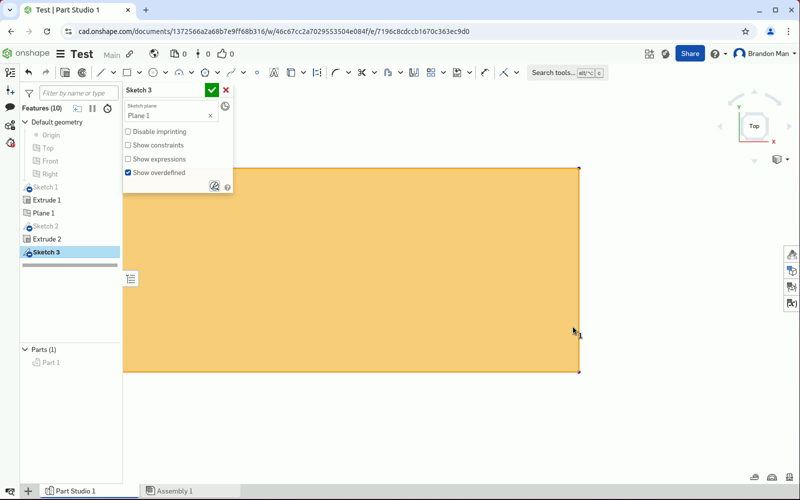
scroll(-6)
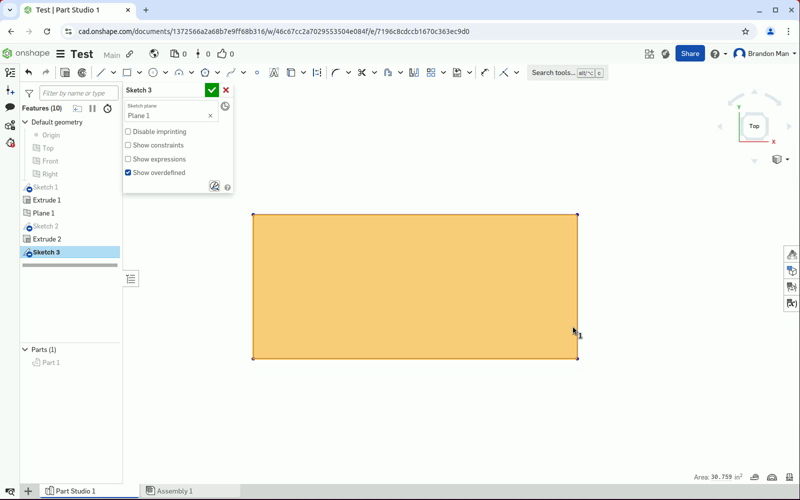
scroll(-6)
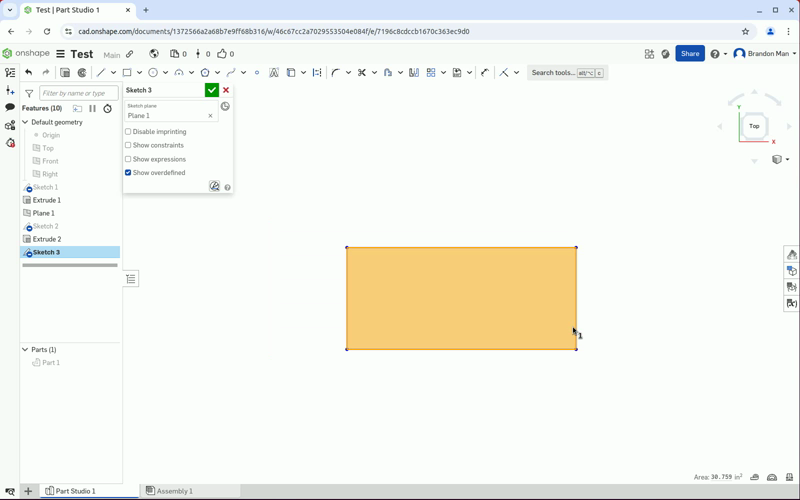
scroll(-6)
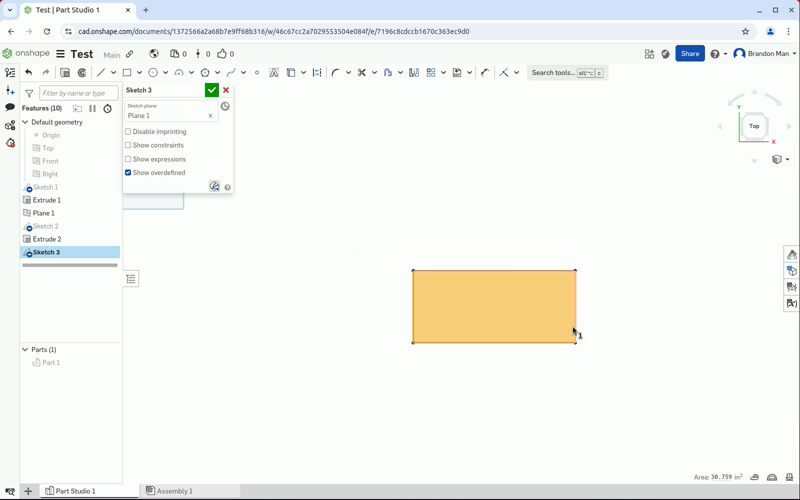
scroll(-6)
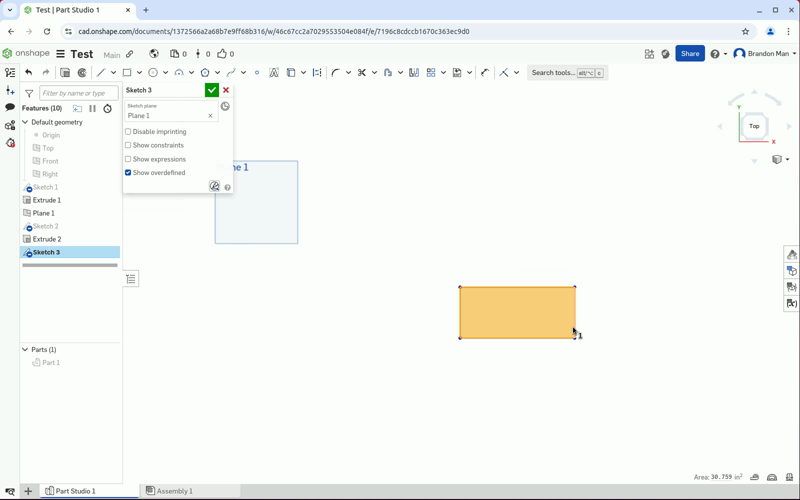
scroll(-6)
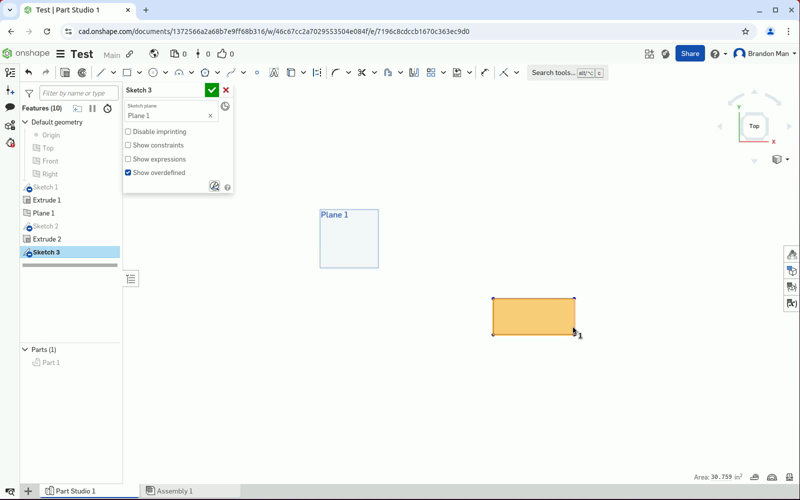
scroll(-6)
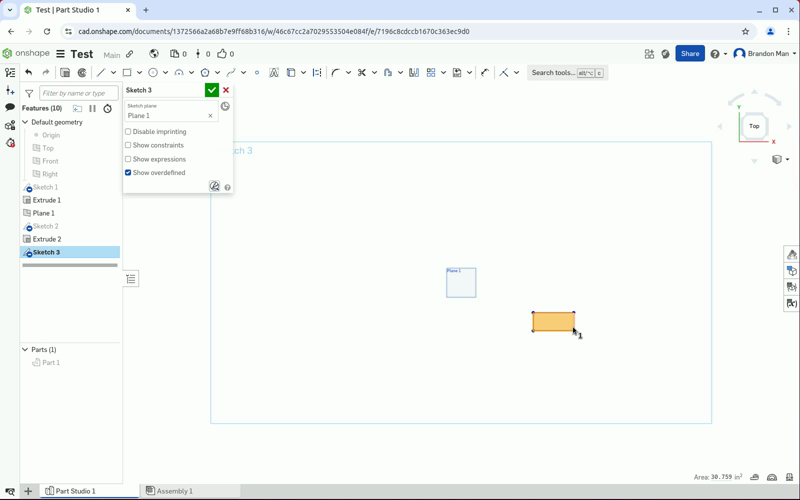
mouse_move(73, 352)
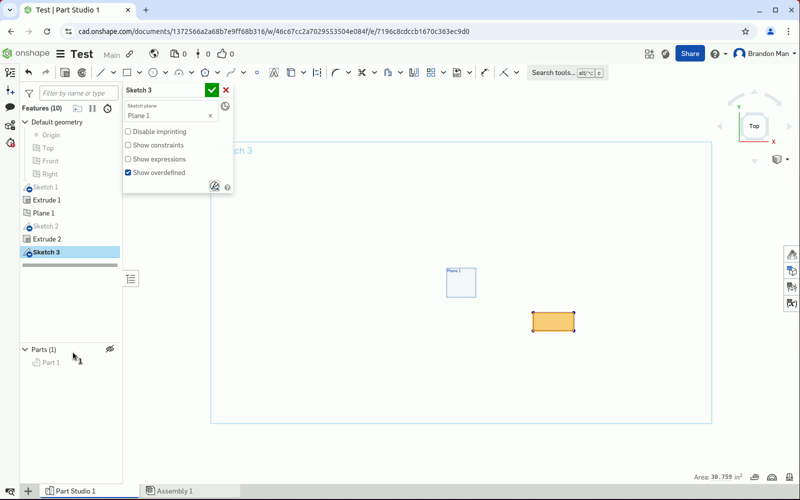
key(shift+y)
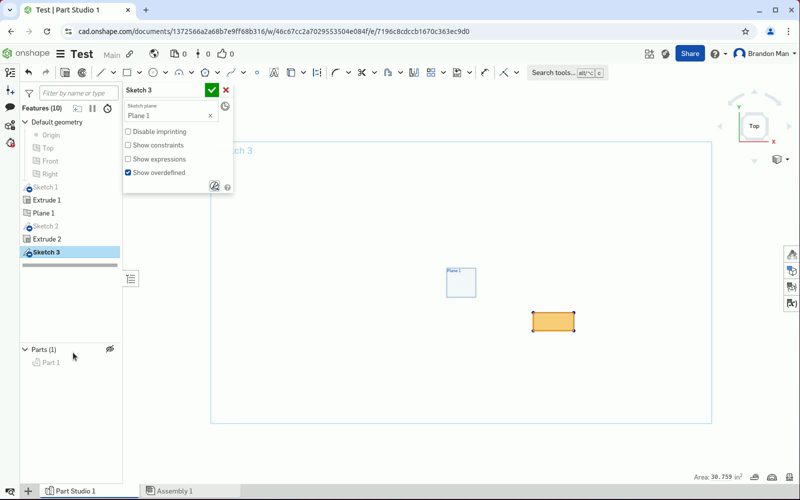
key(shift+e)
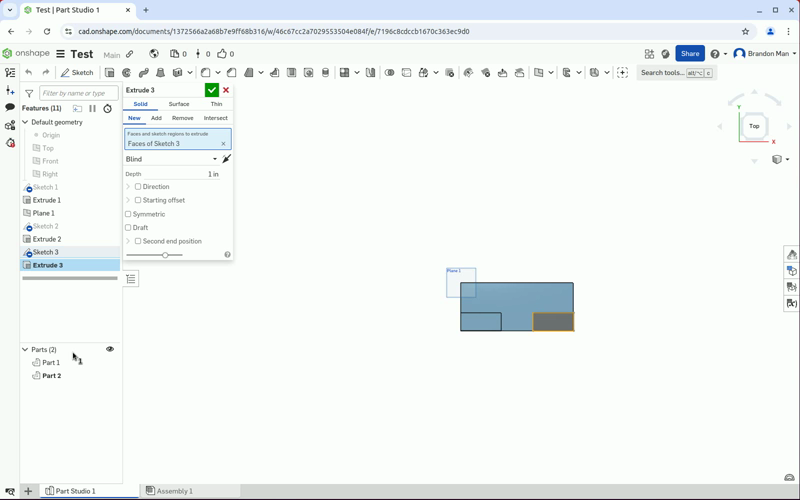
mouse_move(143, 106)
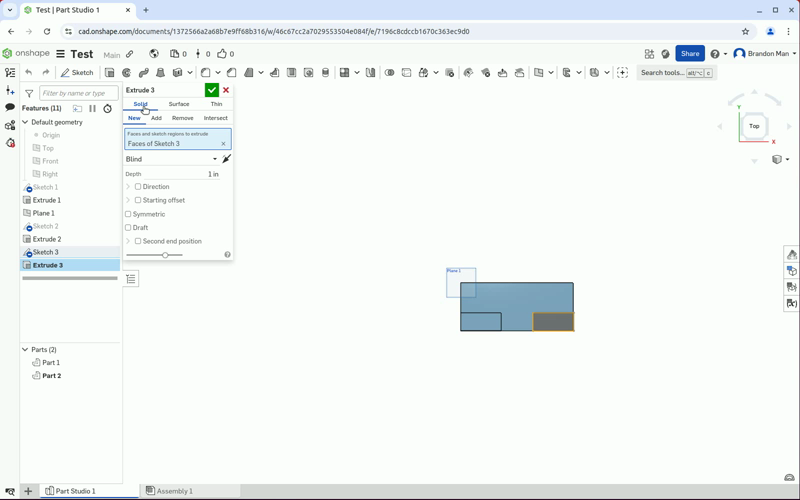
click(143, 106)
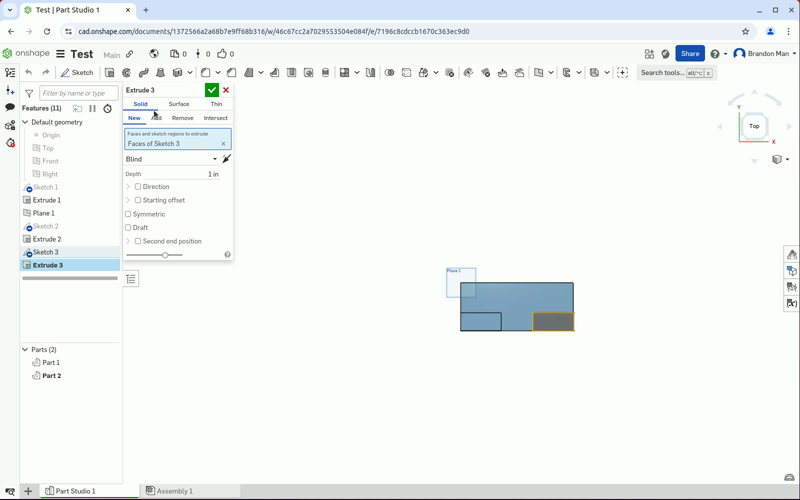
mouse_move(186, 120)
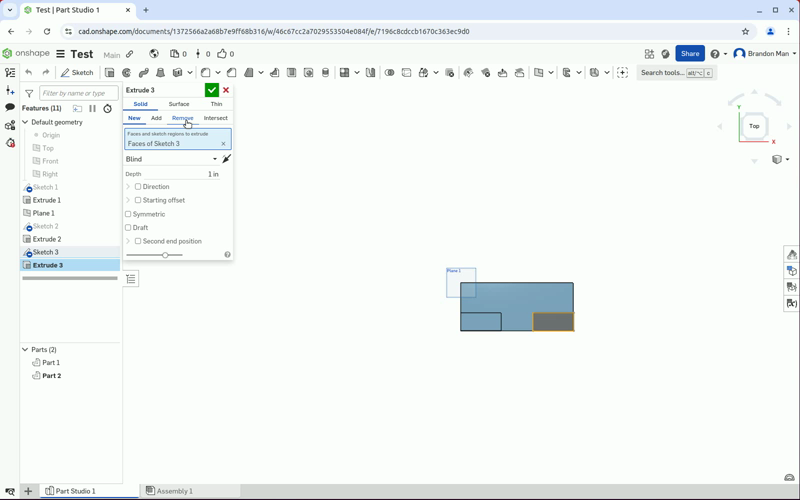
click(186, 120)
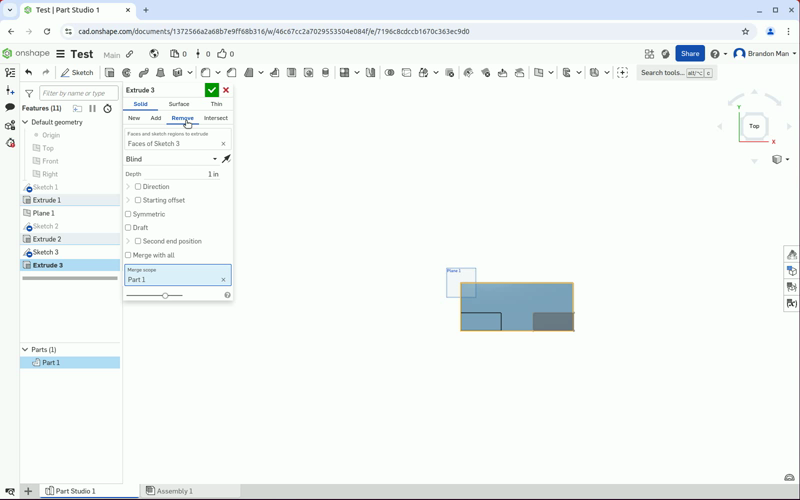
key(tab, 4)
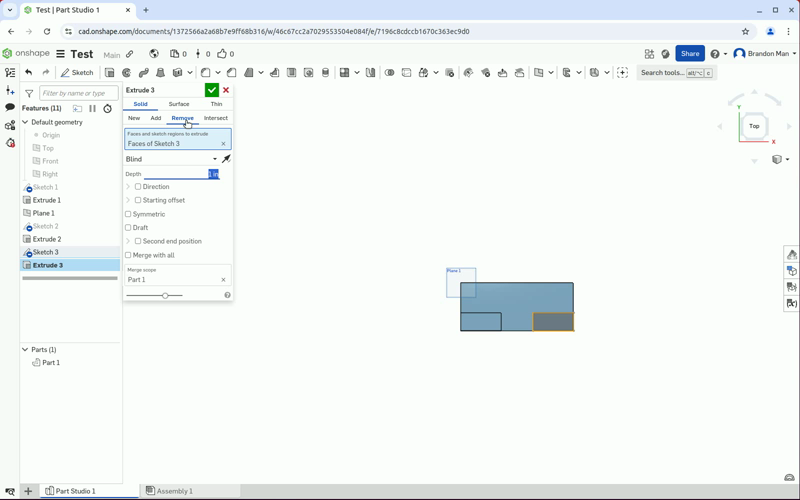
text(3.37)
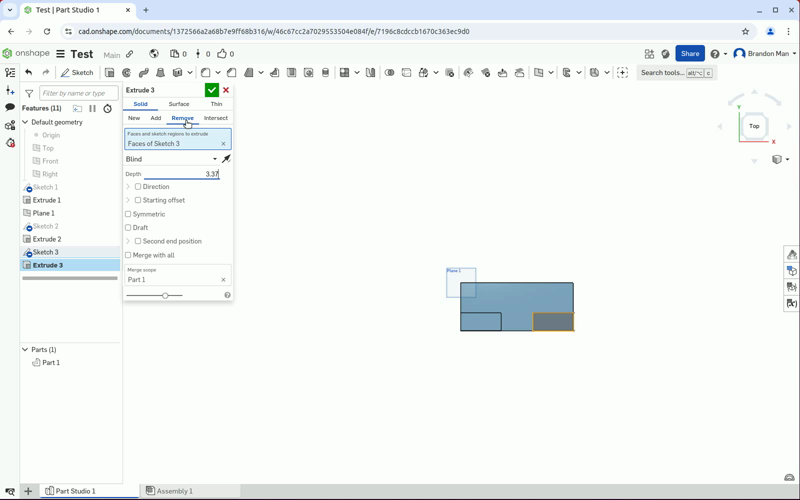
key(tab, 6)
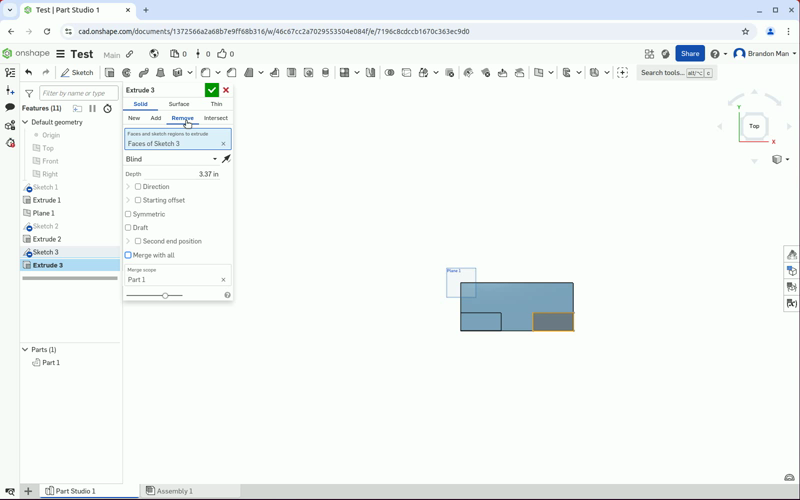
key(space)
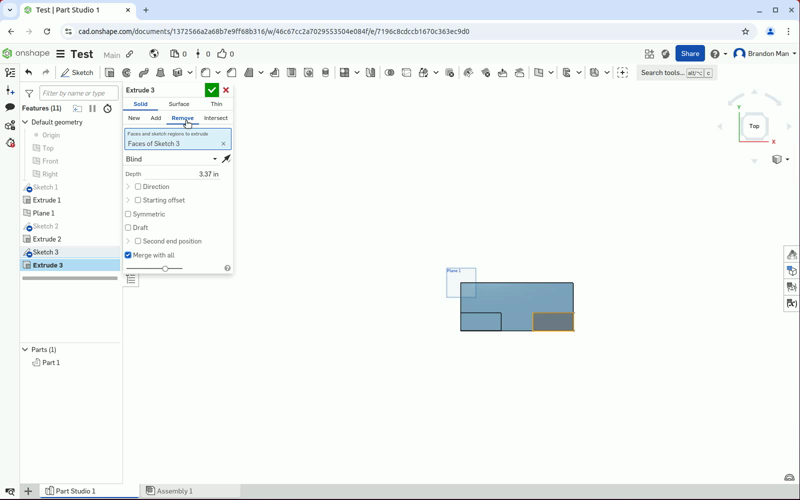
key(enter)
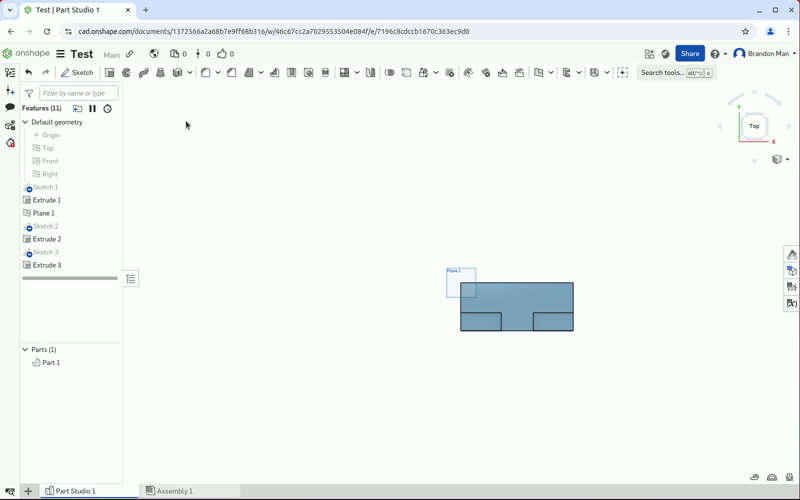
key(shift+h)
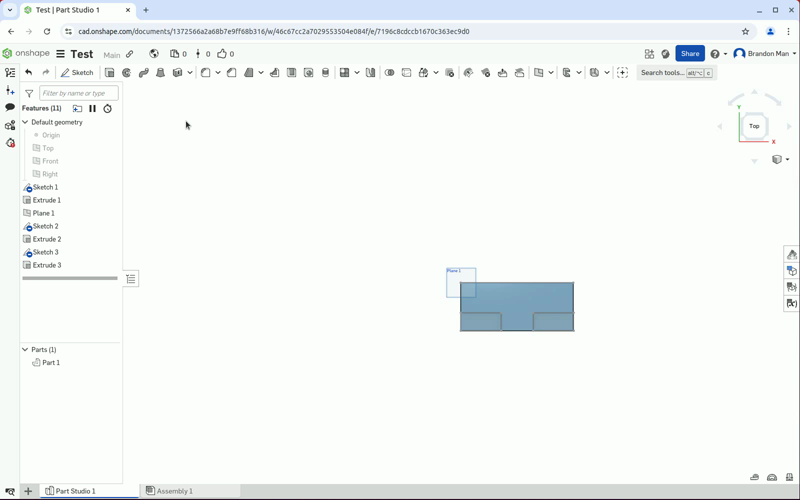
key(shift+h)
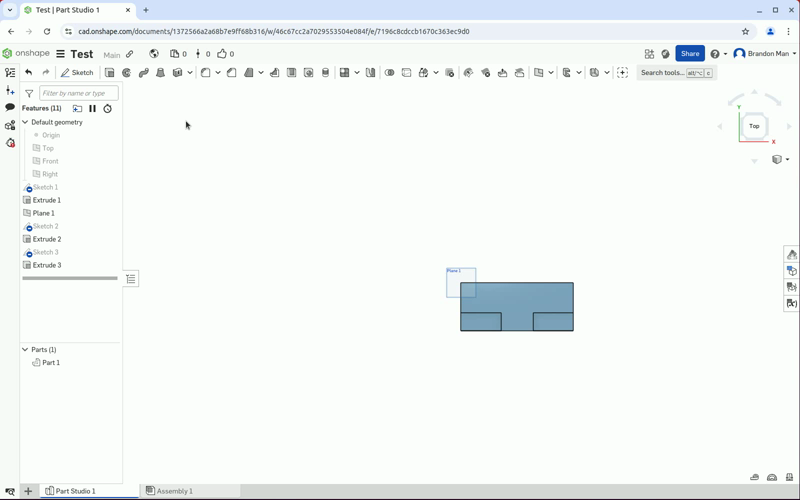
mouse_move(73, 189)
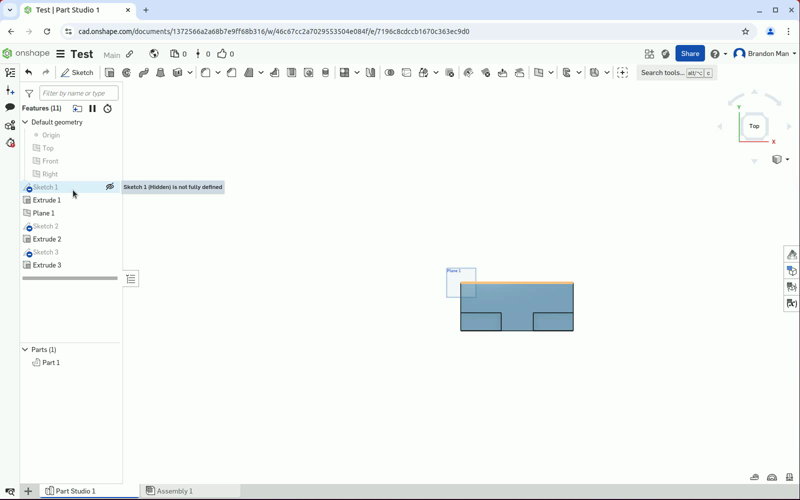
click(73, 189)
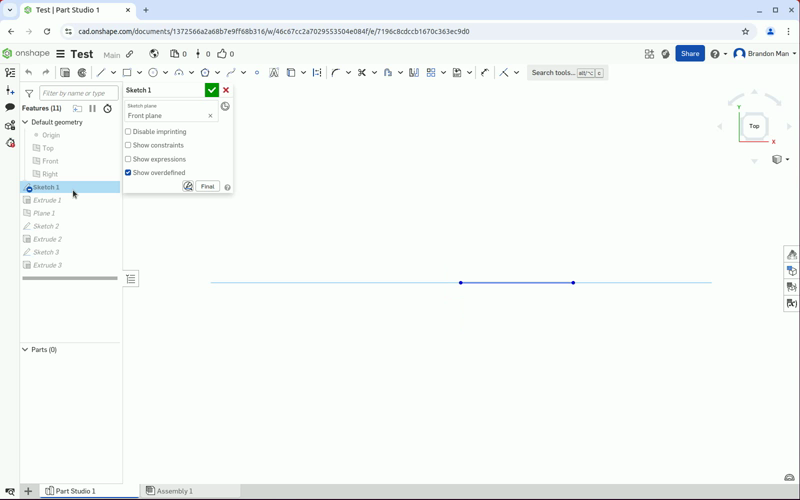
mouse_move(229, 92)
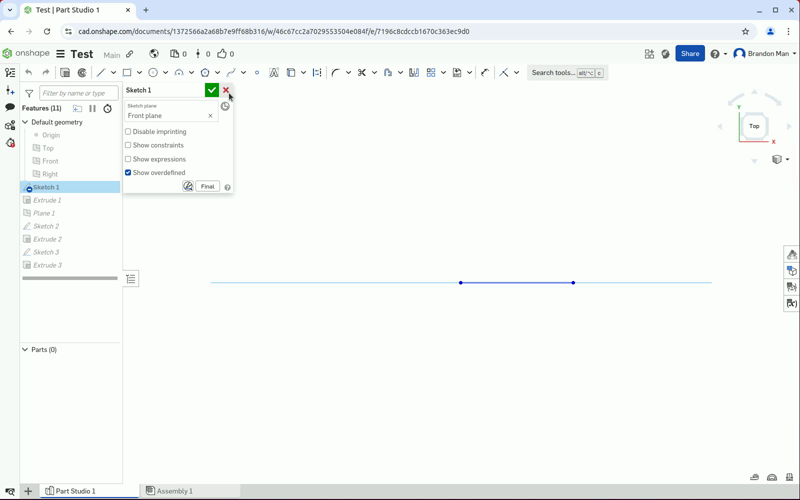
click(229, 92)
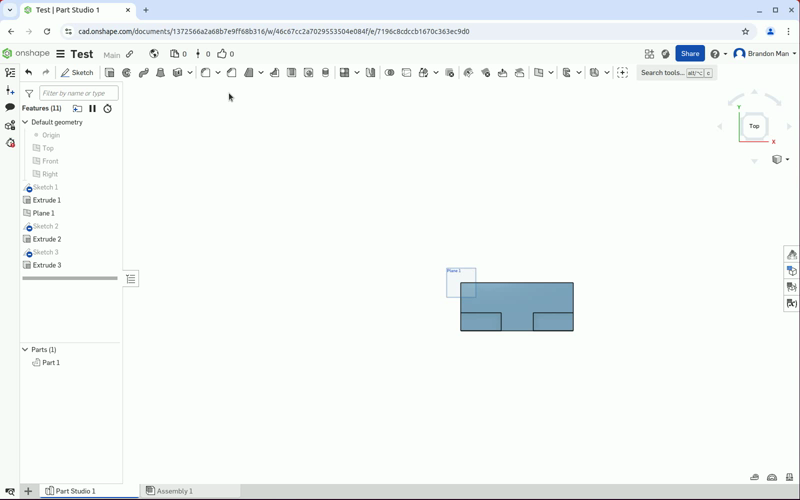
mouse_move(541, 75)
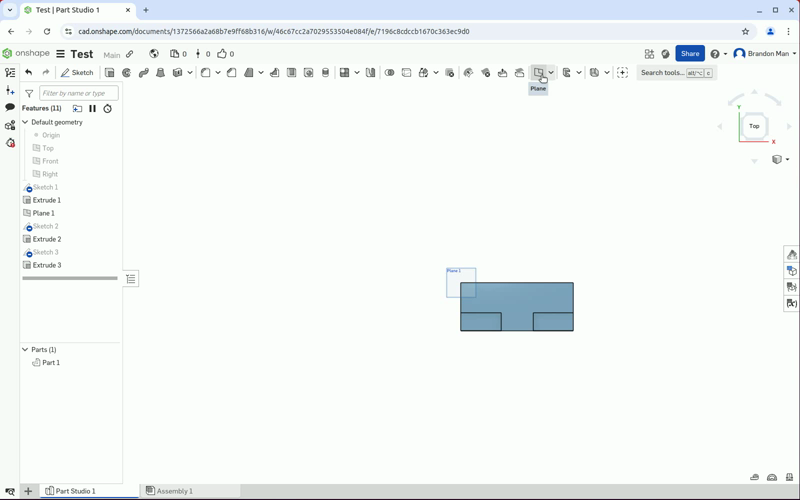
click(541, 75)
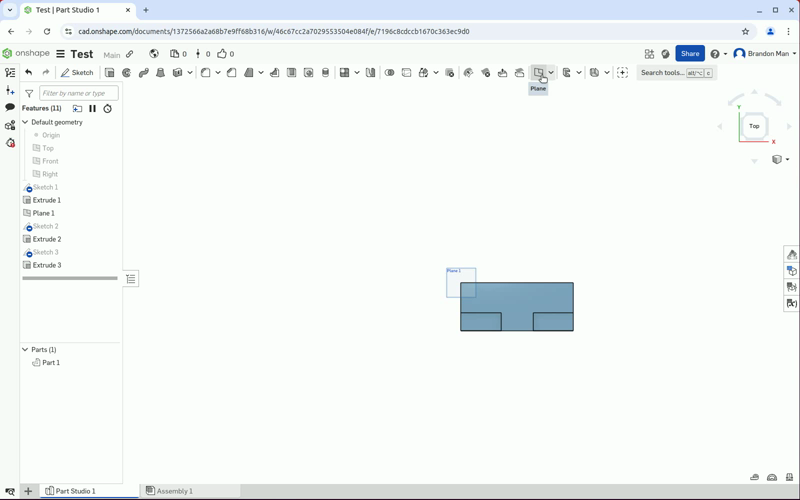
mouse_move(73, 150)
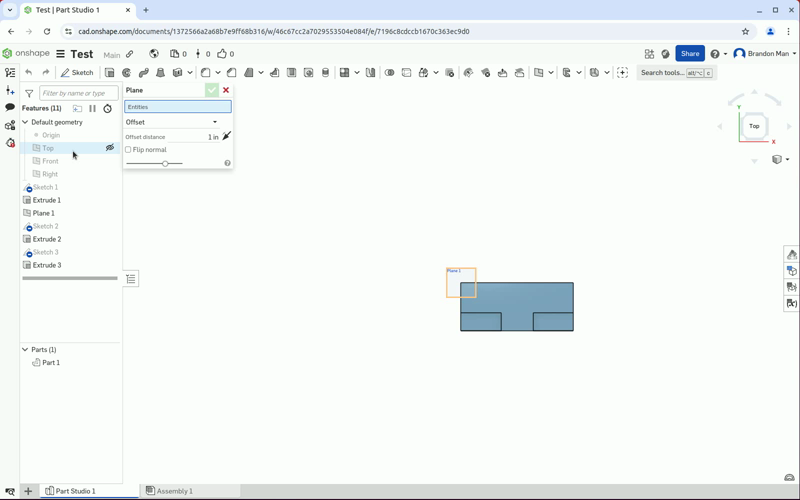
click(73, 150)
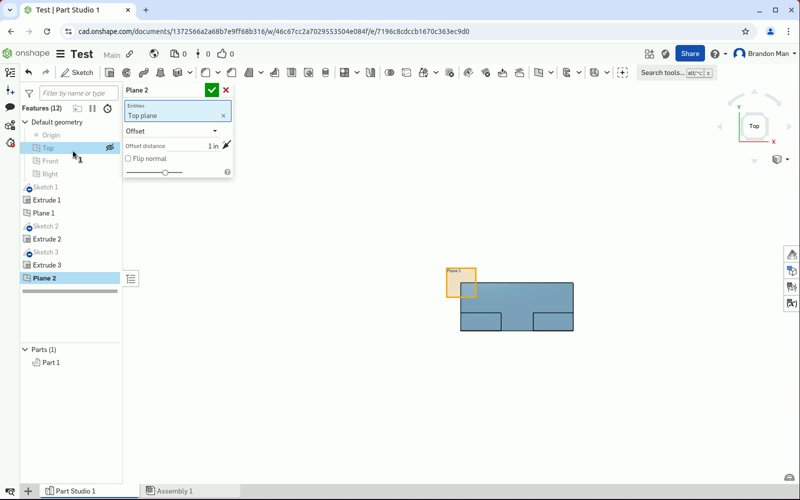
key(tab, 2)
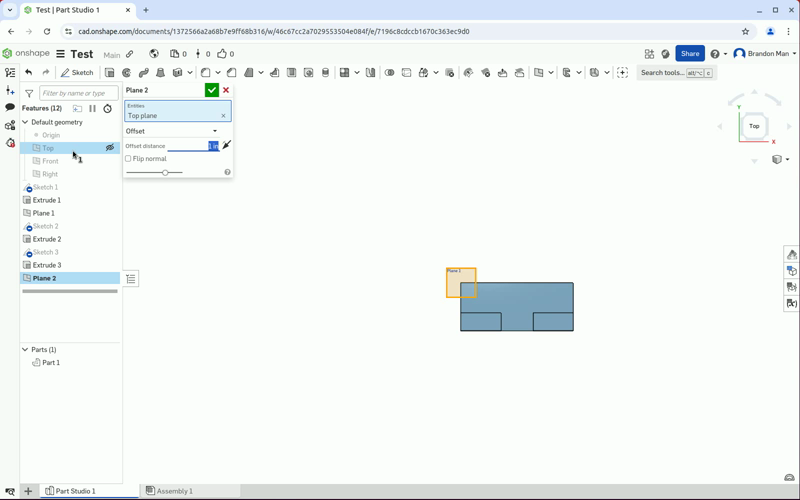
text(17.809)
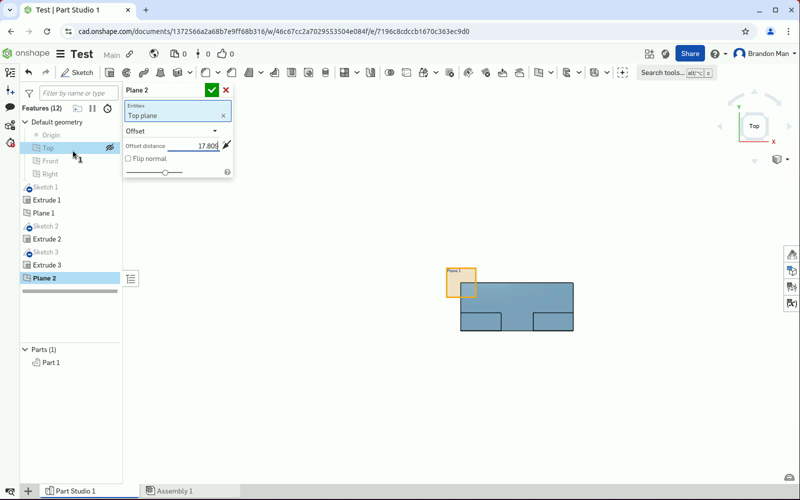
key(enter, 2)
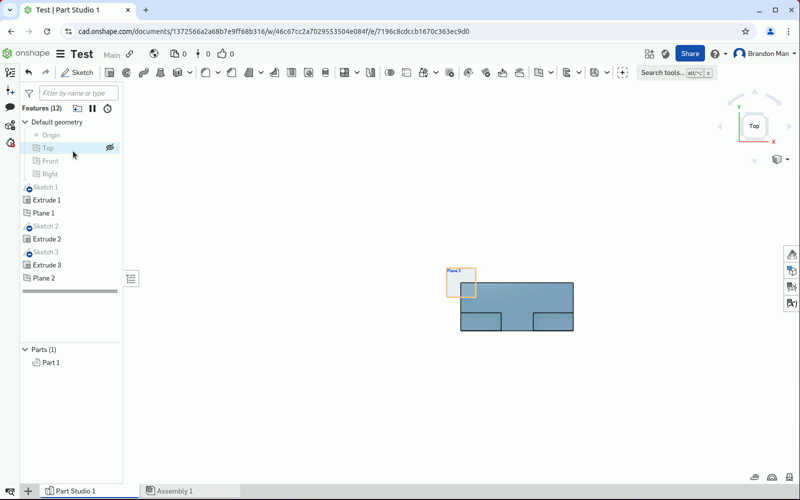
key(shift+s)
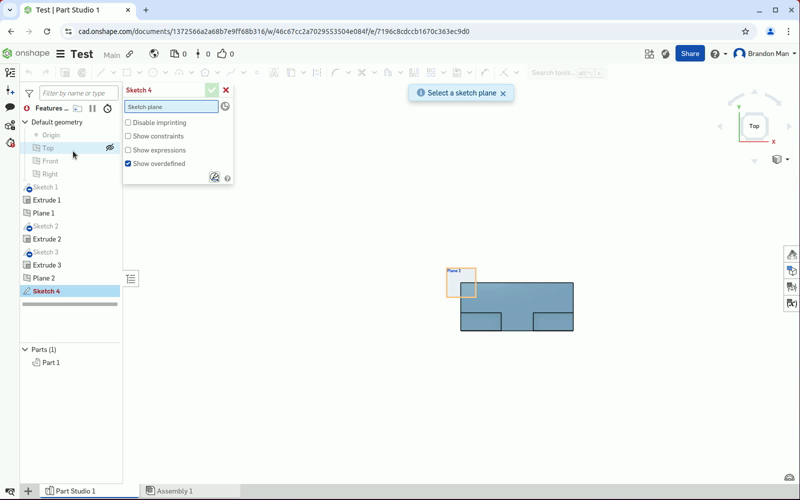
mouse_move(73, 280)
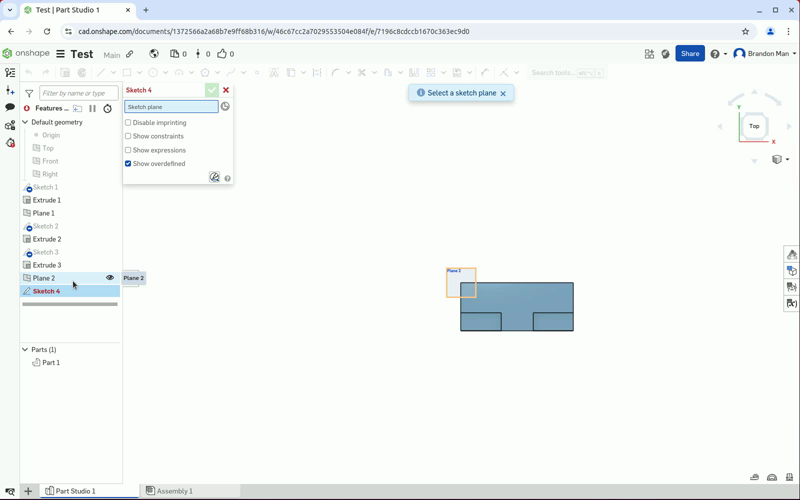
click(73, 280)
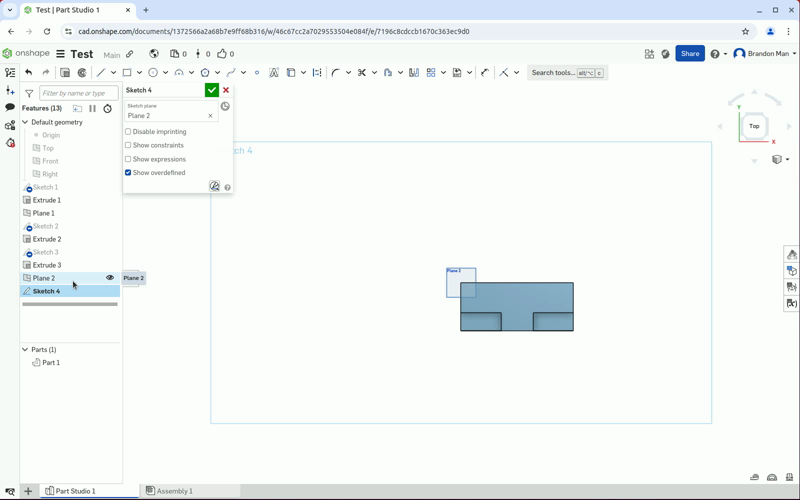
mouse_move(73, 352)
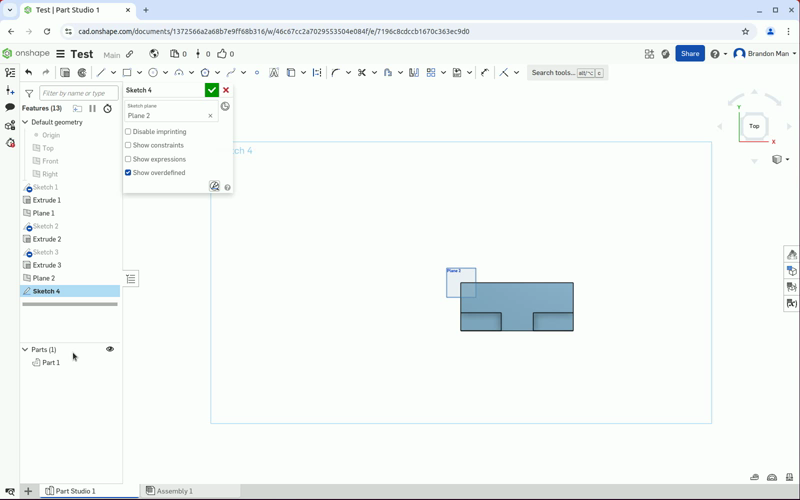
key(y)
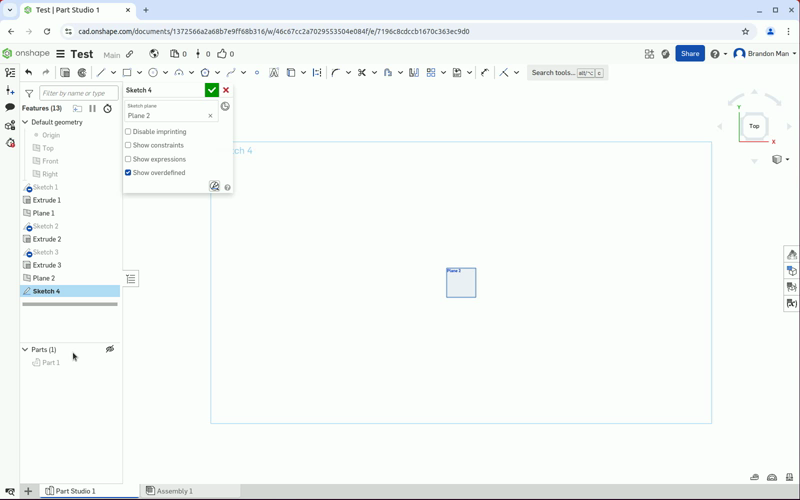
key(c)
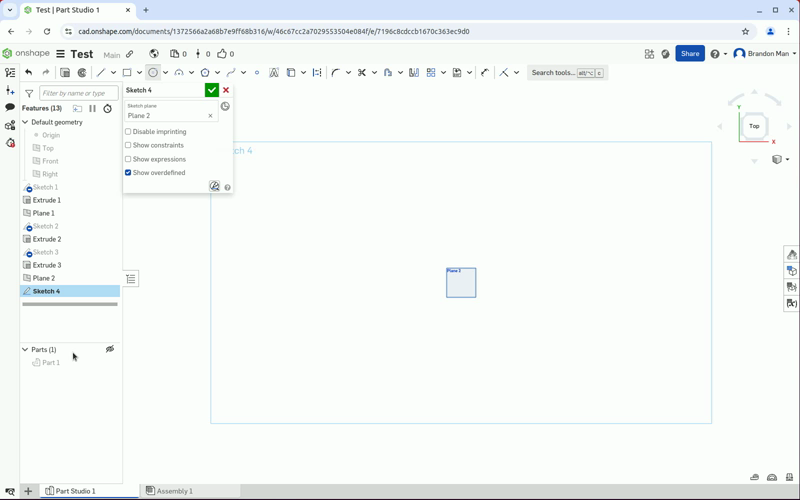
key_down(shift)
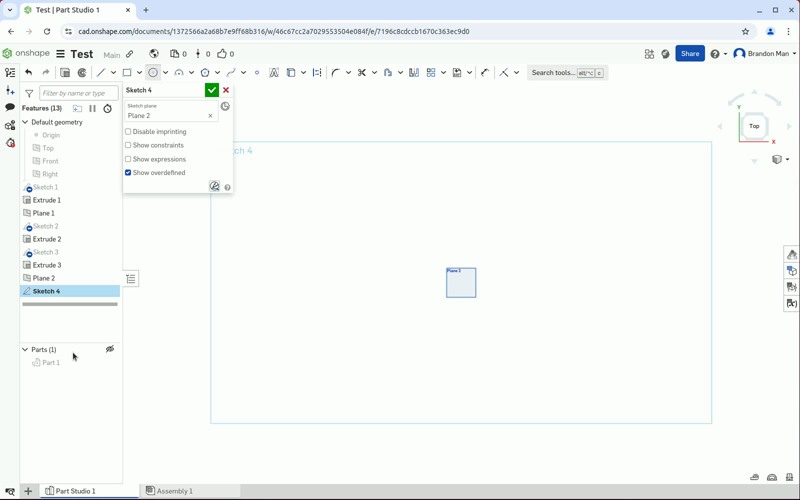
mouse_move(477, 321)
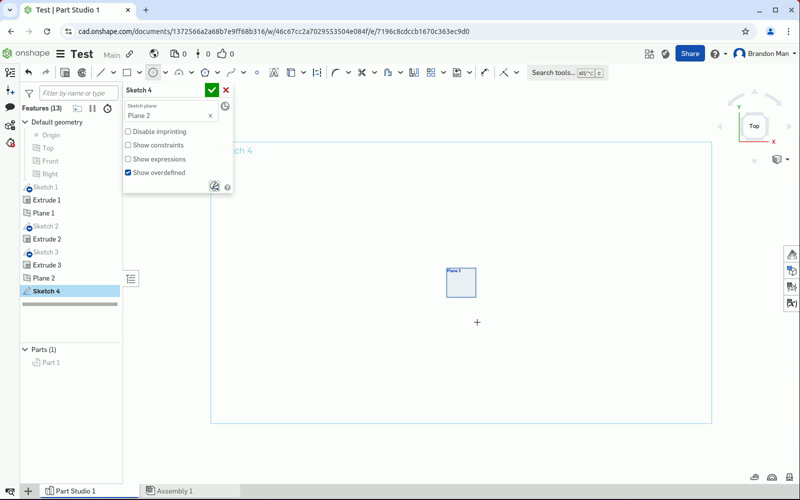
click(477, 321)
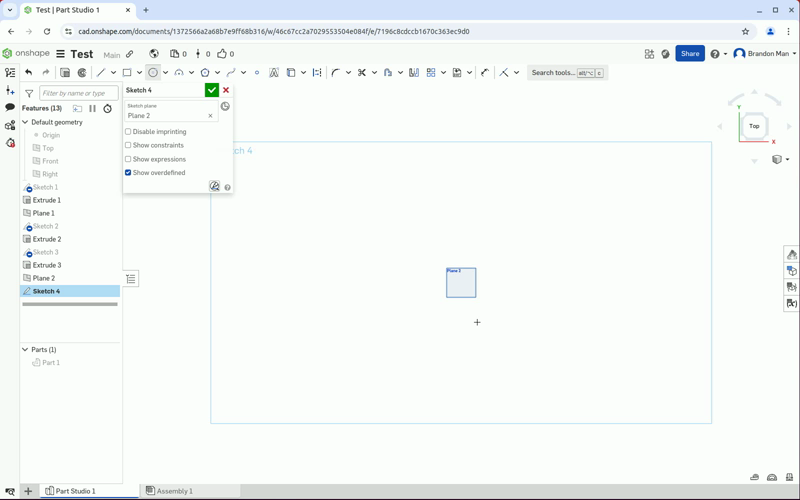
key_up(shift)
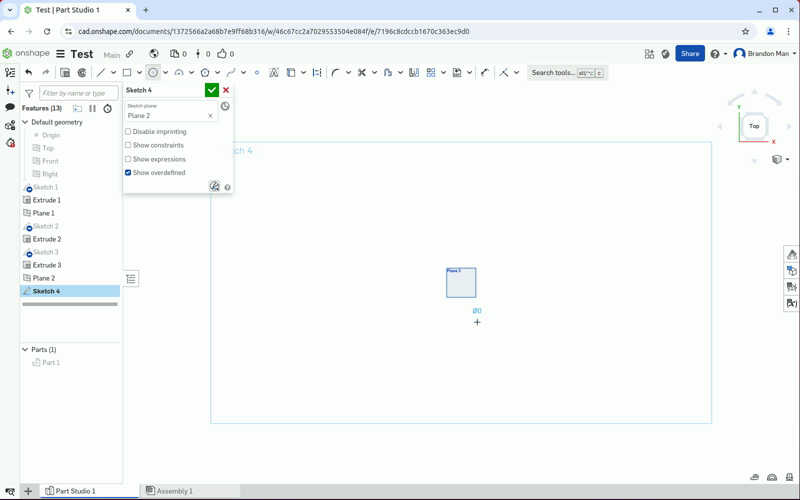
mouse_move(480, 321)
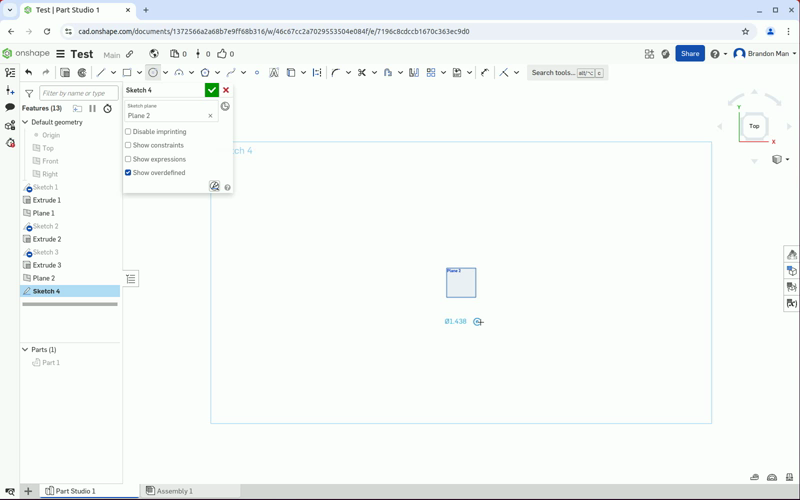
click(480, 321)
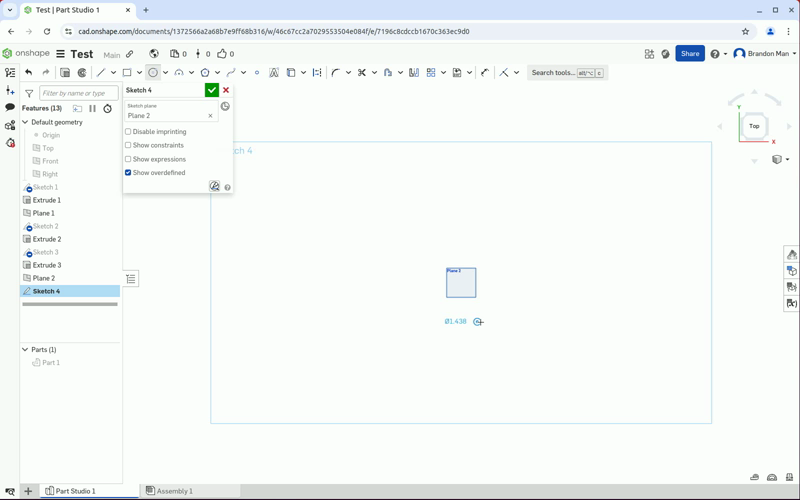
key(esc)
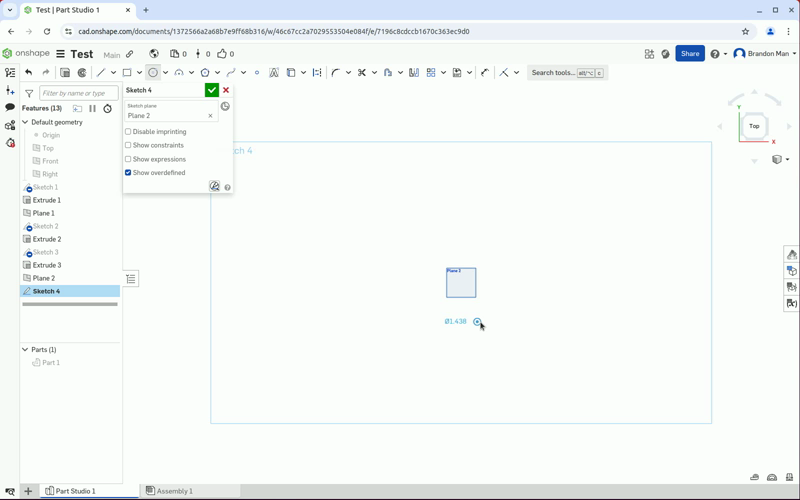
mouse_move(479, 323)
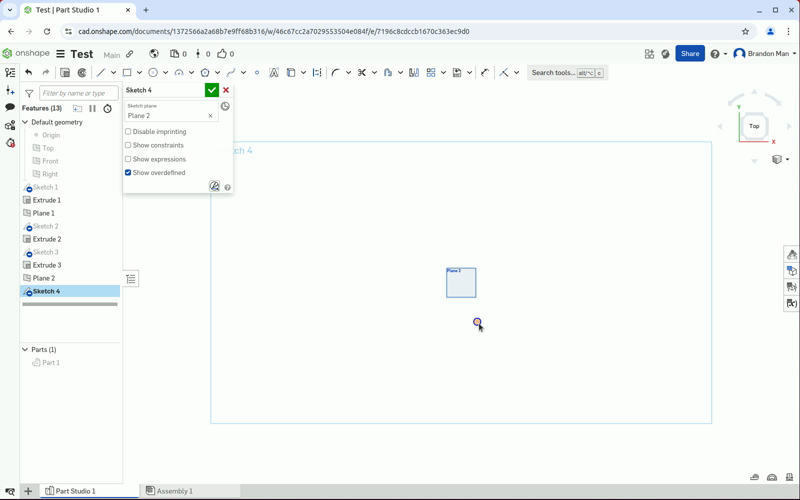
scroll(6)
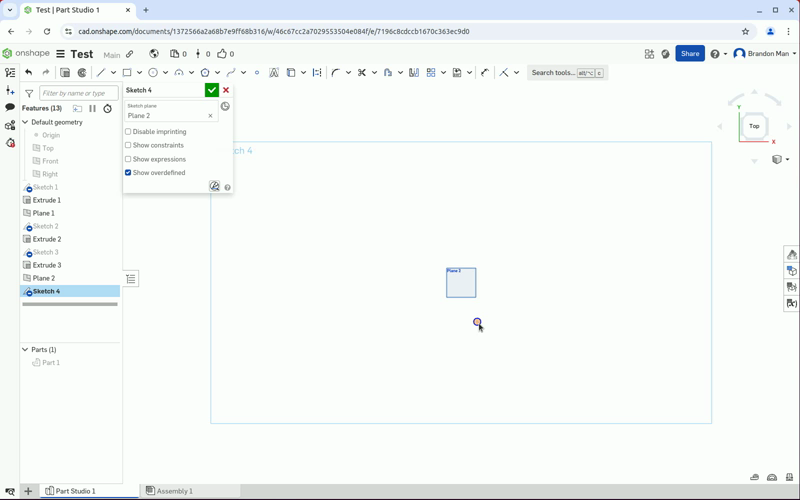
scroll(6)
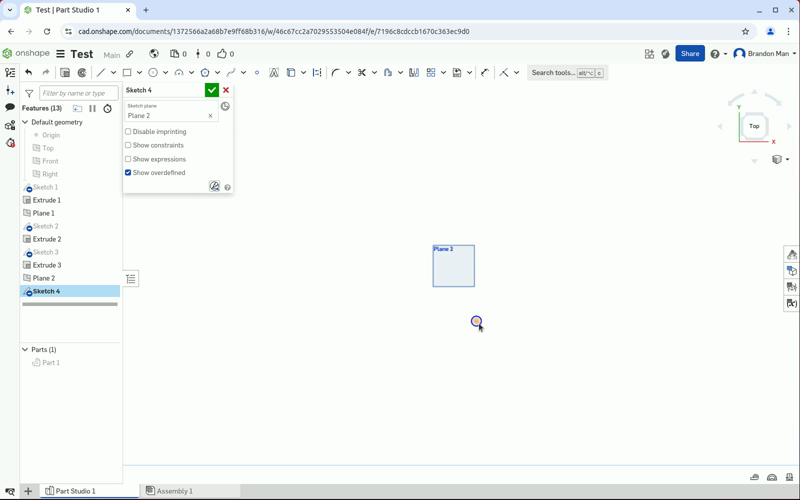
scroll(6)
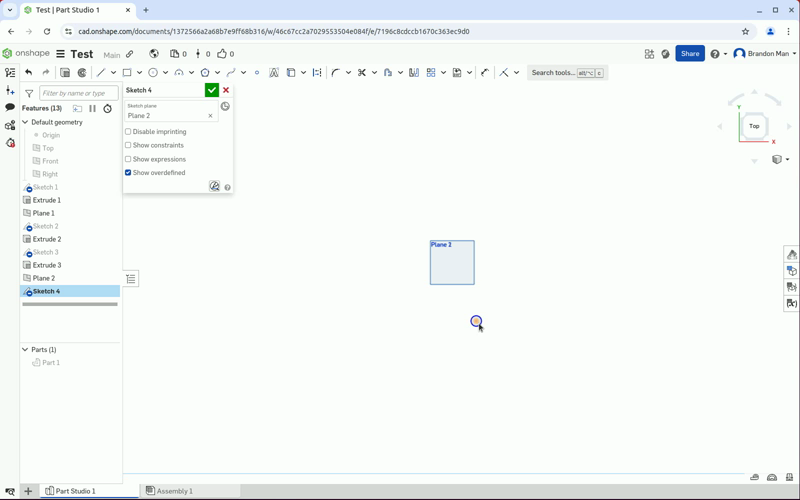
scroll(6)
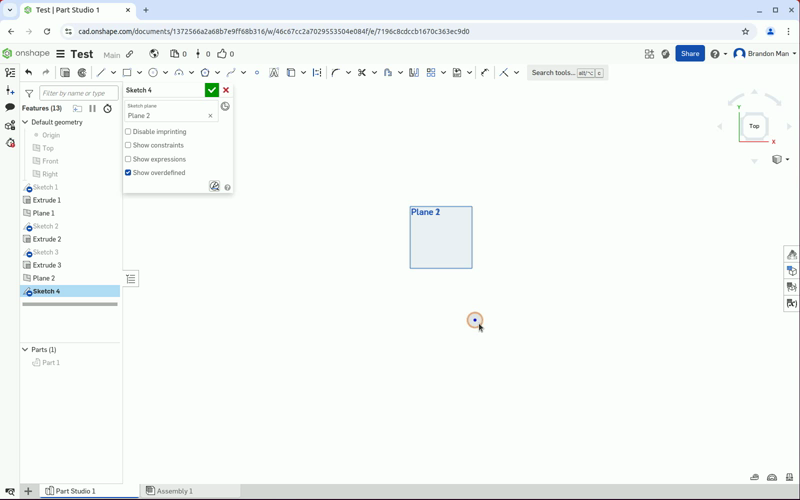
scroll(6)
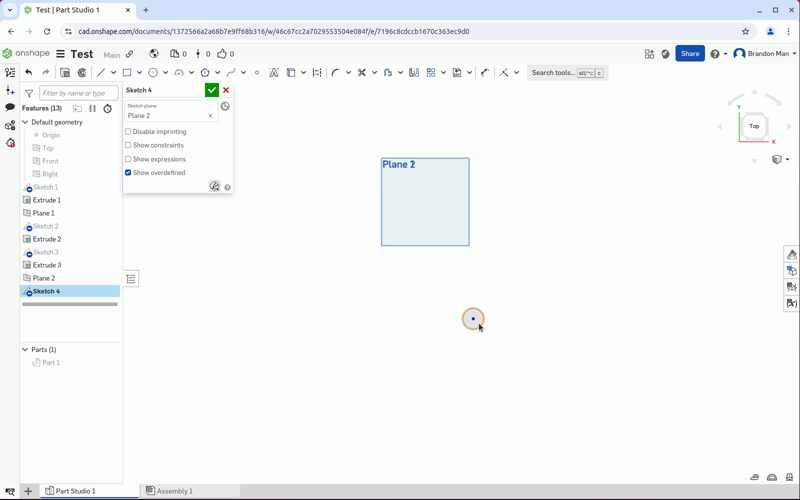
scroll(6)
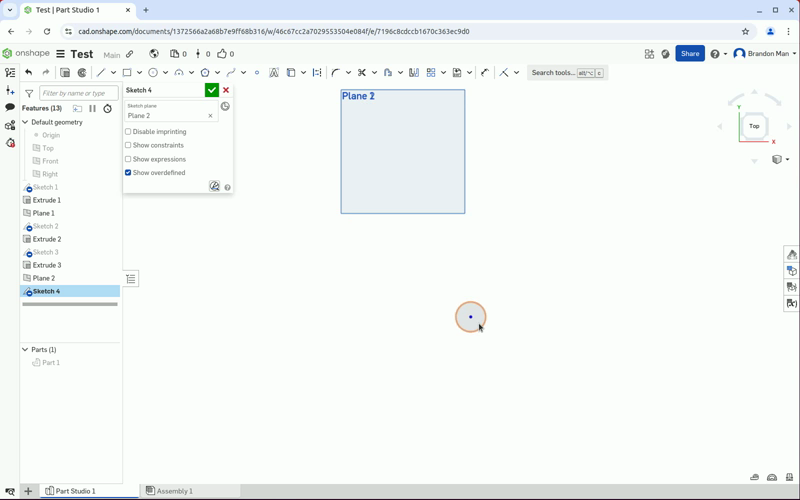
scroll(6)
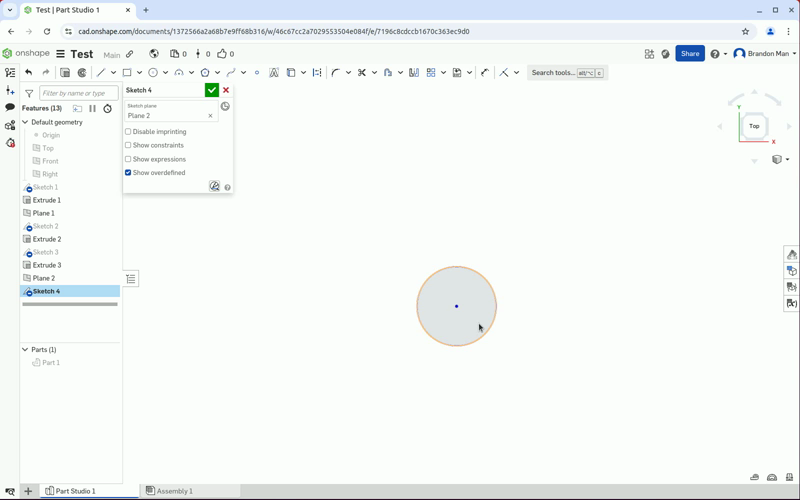
click(479, 323)
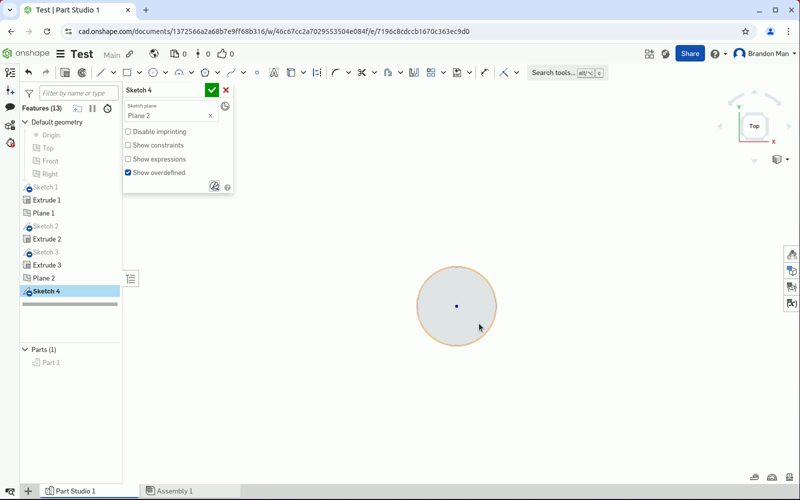
scroll(-6)
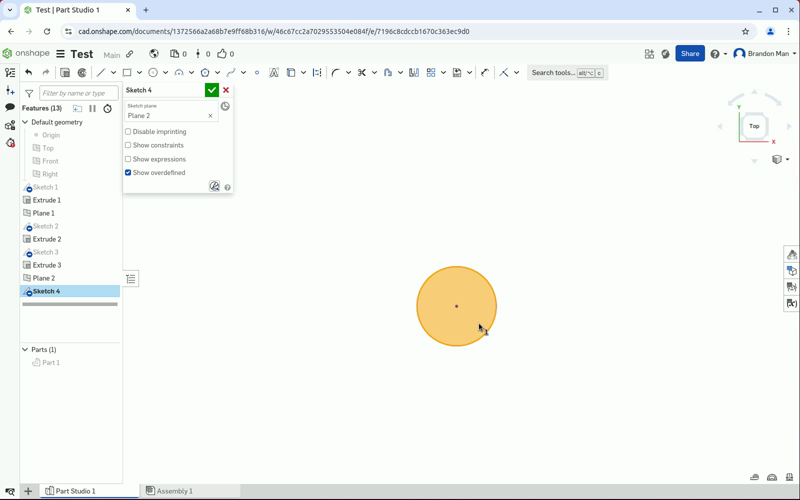
scroll(-6)
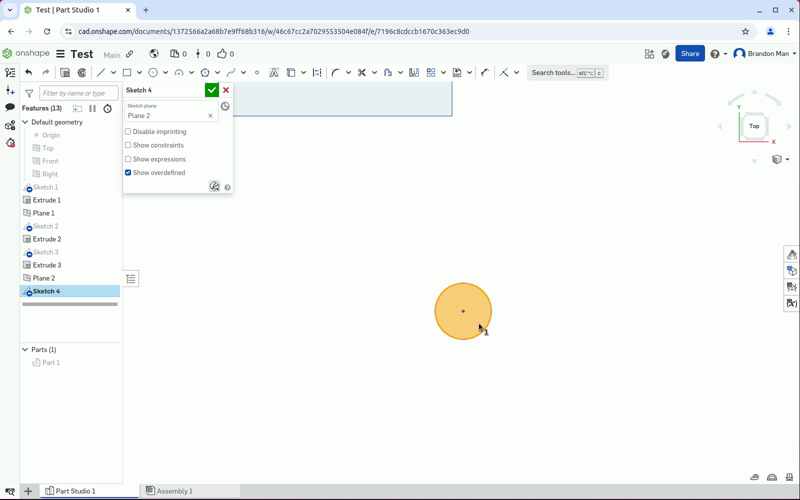
scroll(-6)
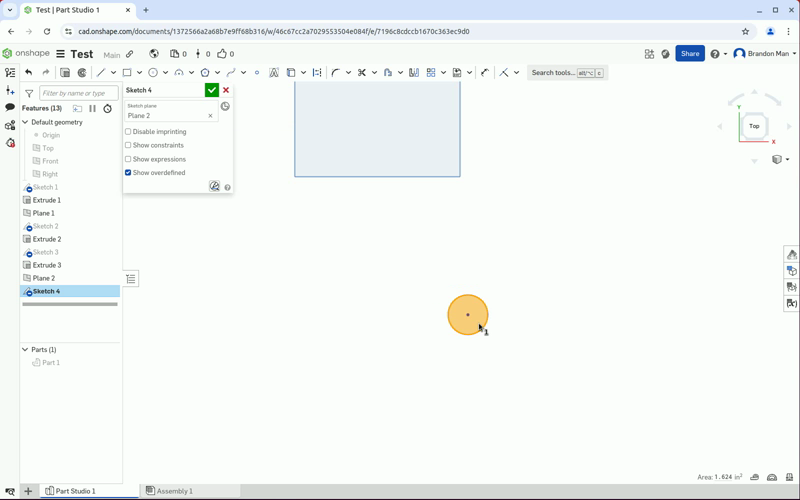
scroll(-6)
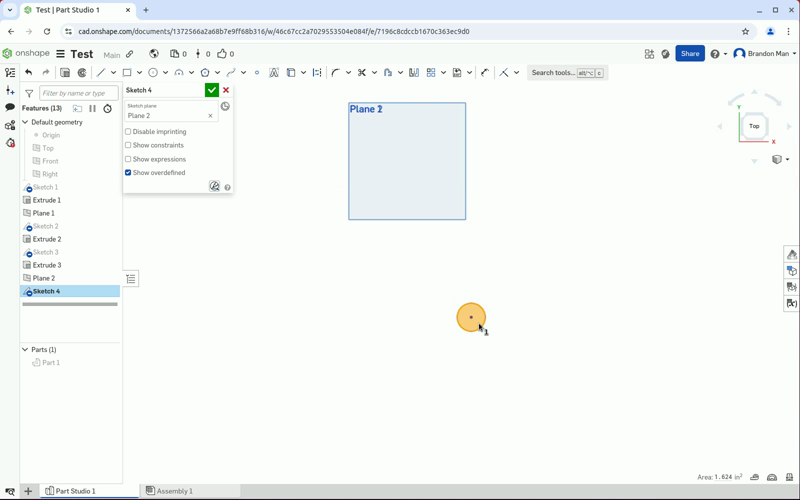
scroll(-6)
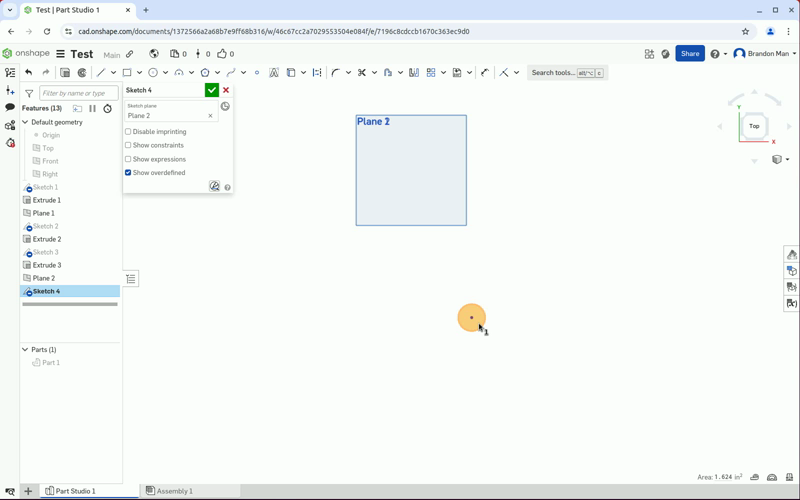
scroll(-6)
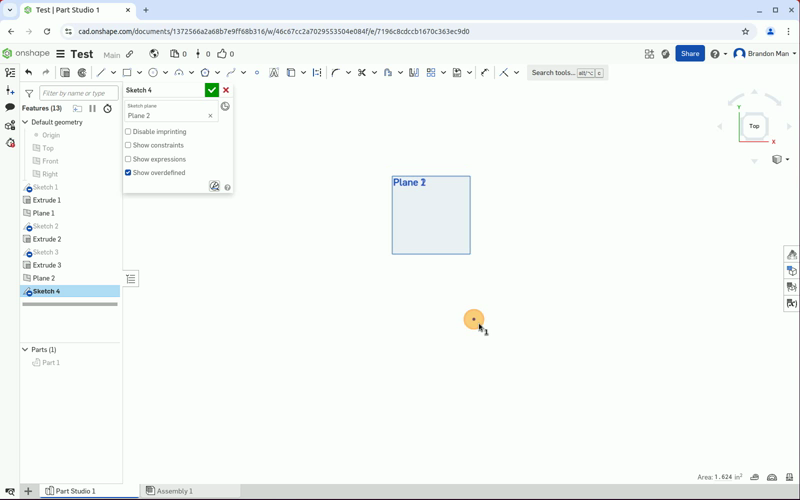
scroll(-6)
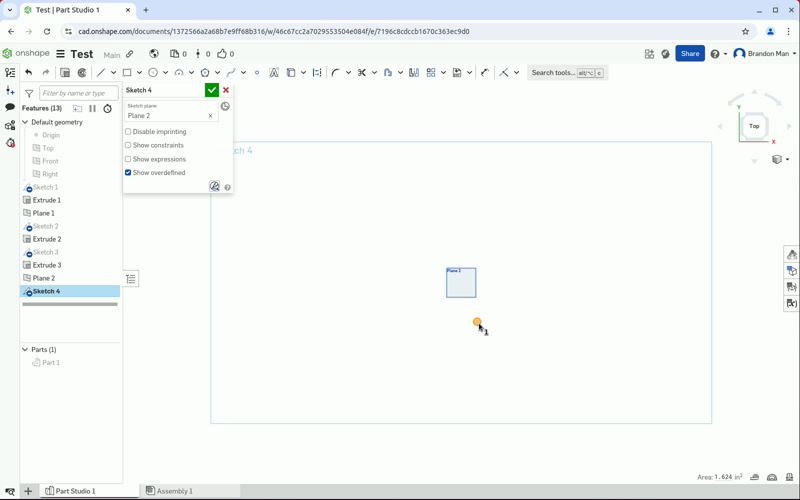
mouse_move(73, 352)
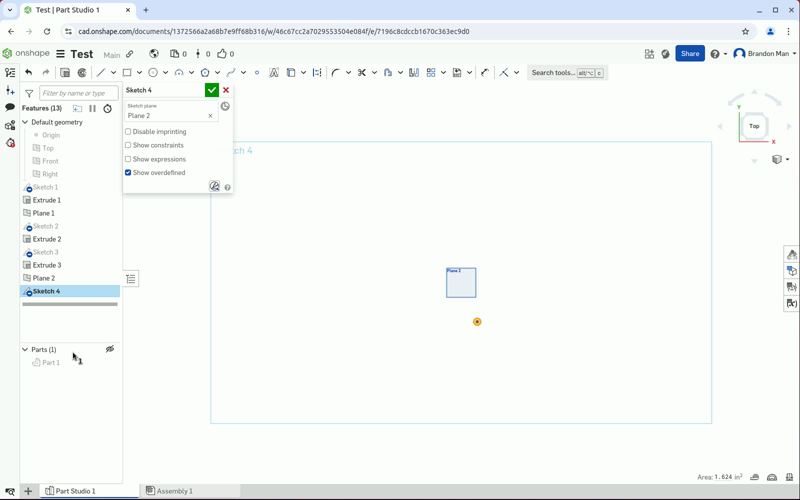
key(shift+y)
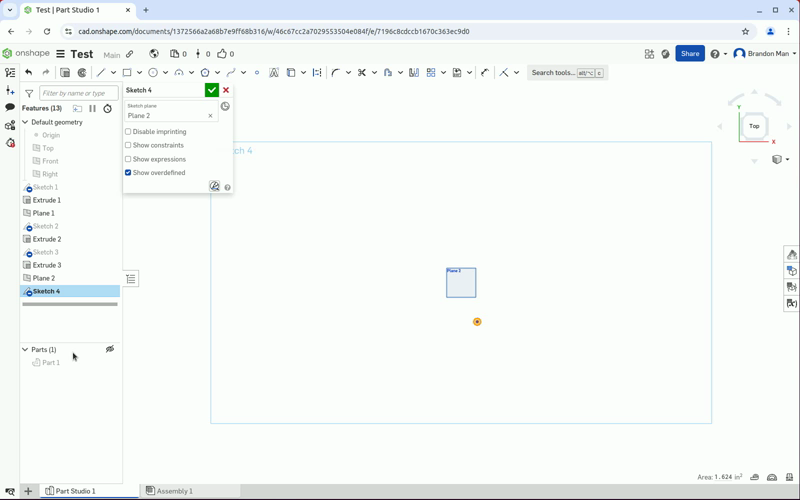
key(shift+e)
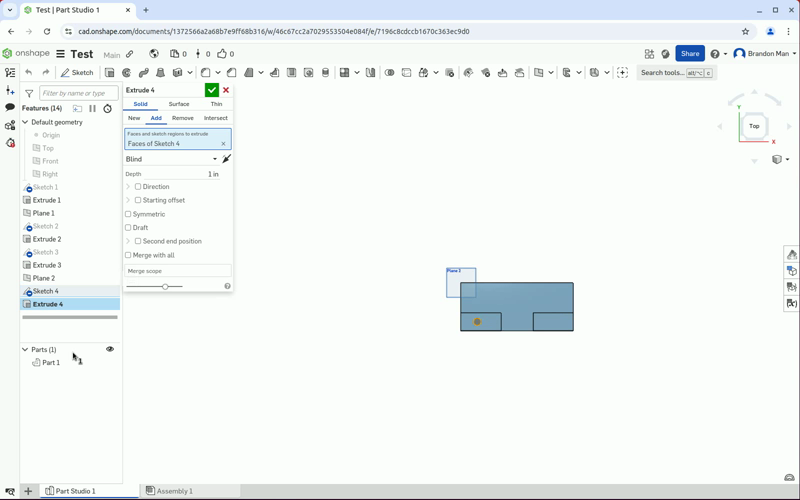
mouse_move(143, 106)
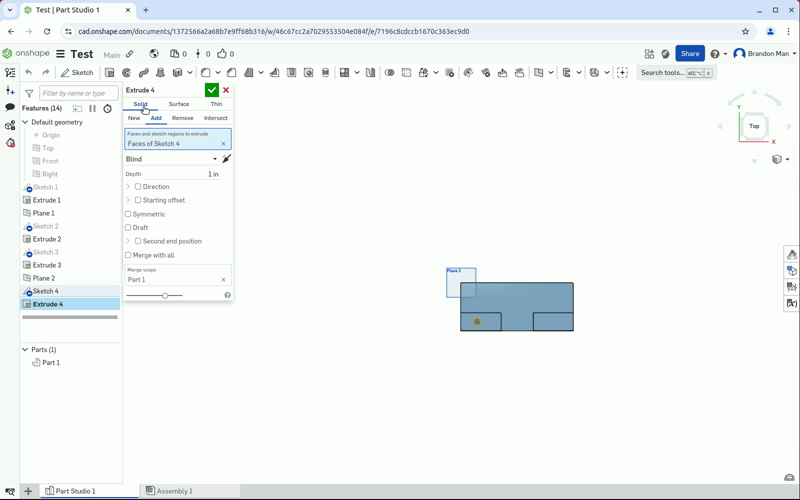
click(143, 106)
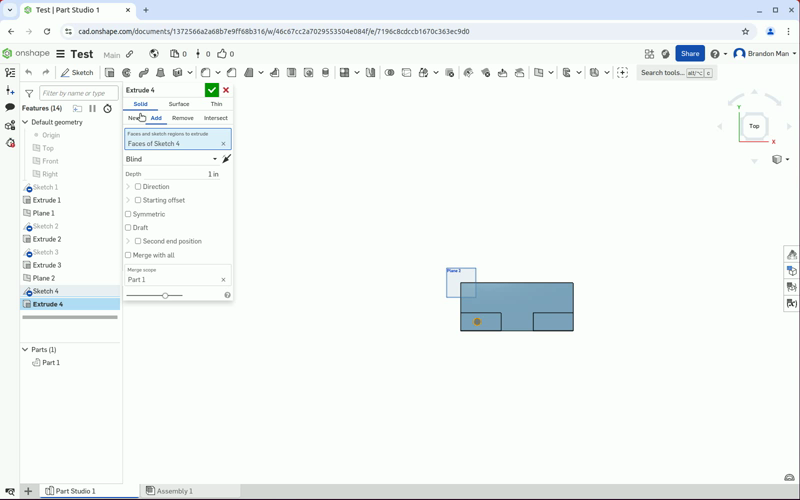
mouse_move(137, 120)
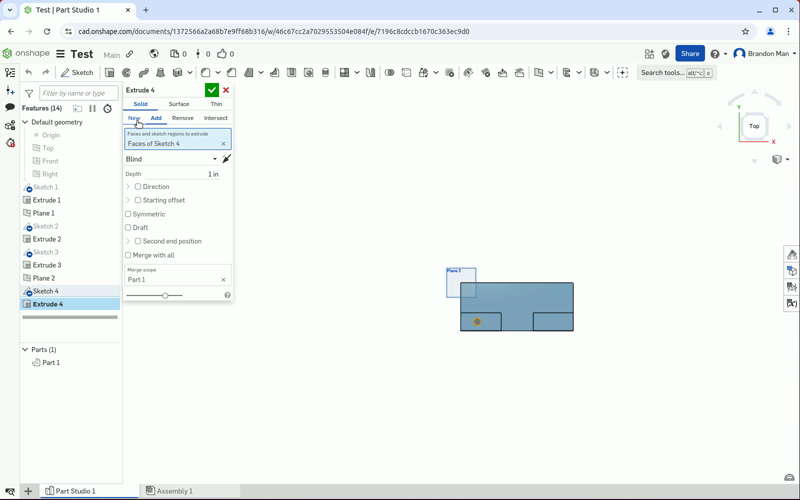
click(137, 120)
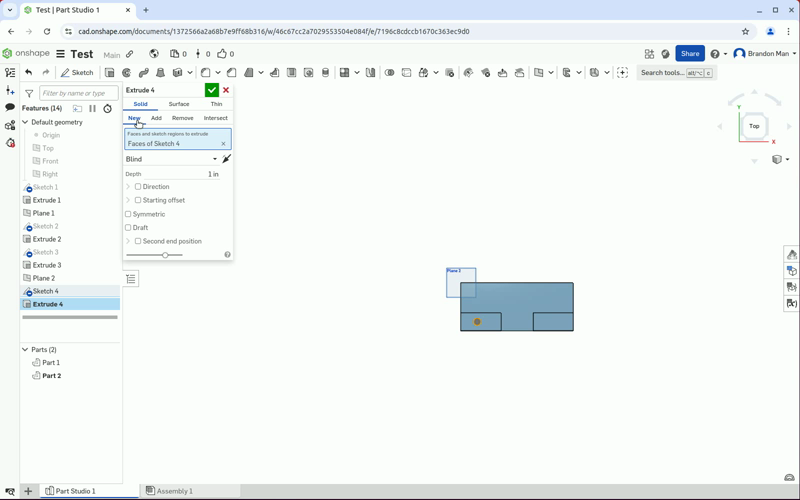
key(tab, 4)
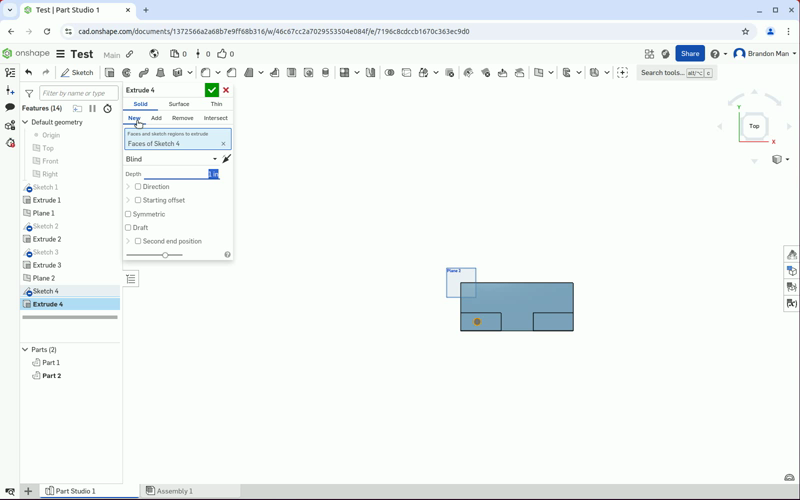
text(1.926)
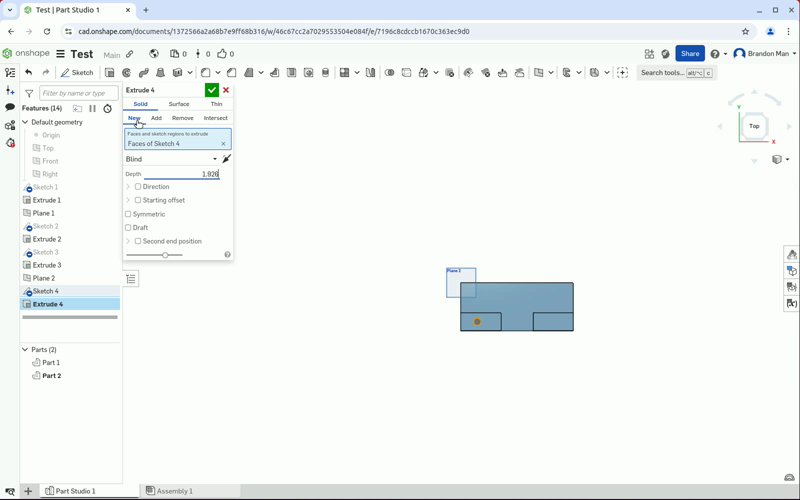
key(enter)
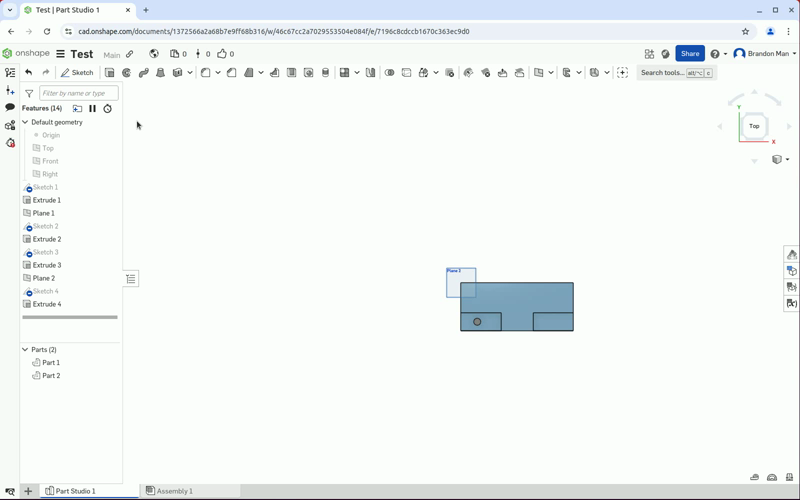
key(shift+h)
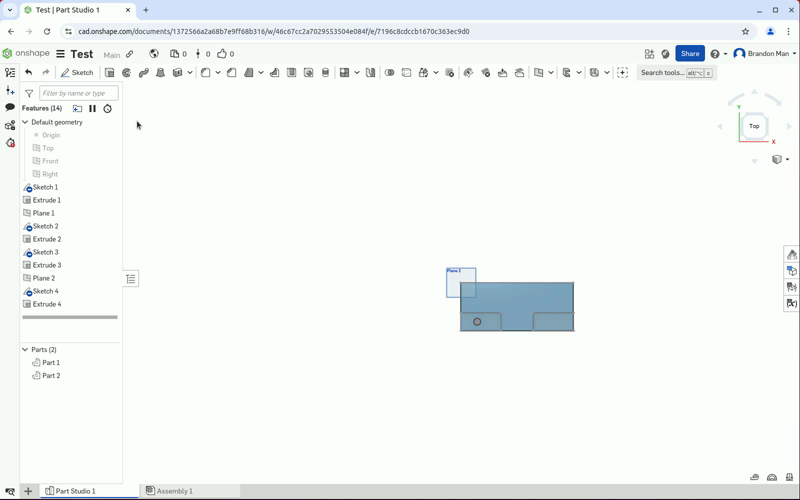
key(shift+h)
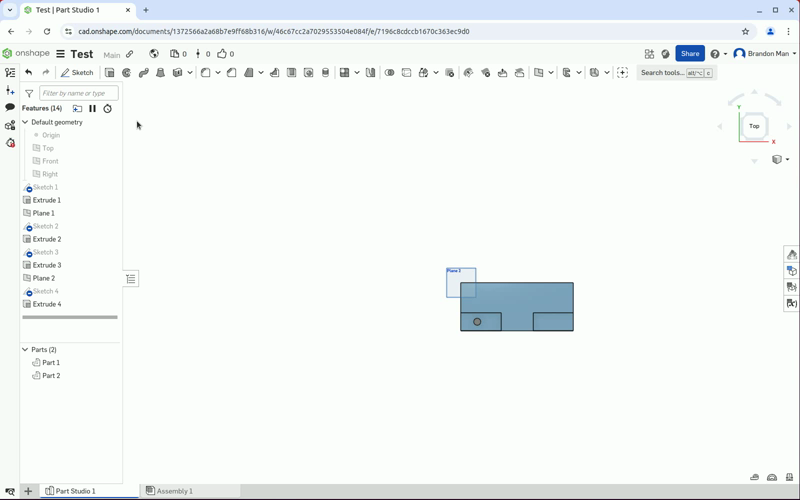
mouse_move(73, 189)
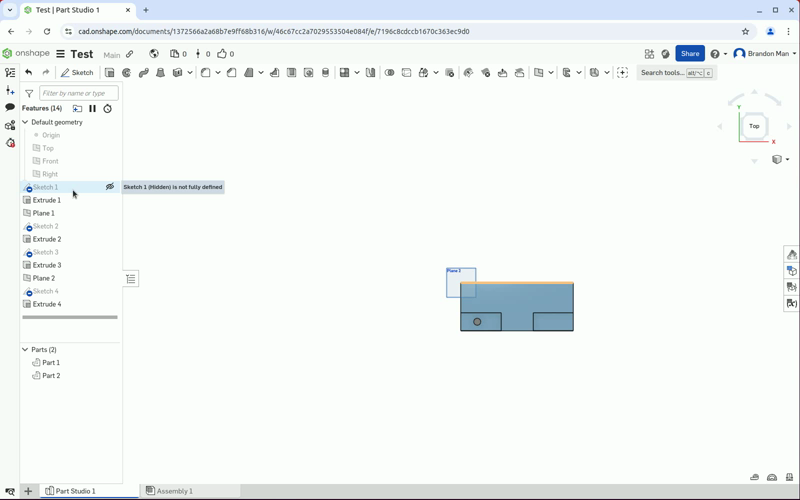
click(73, 189)
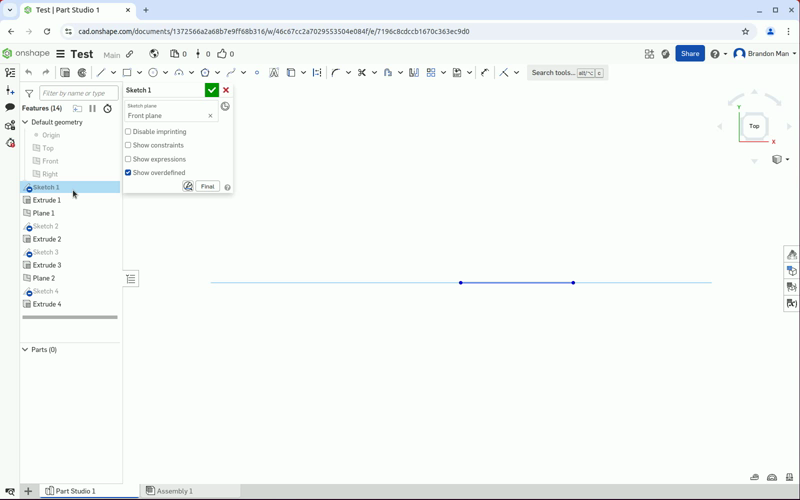
mouse_move(229, 92)
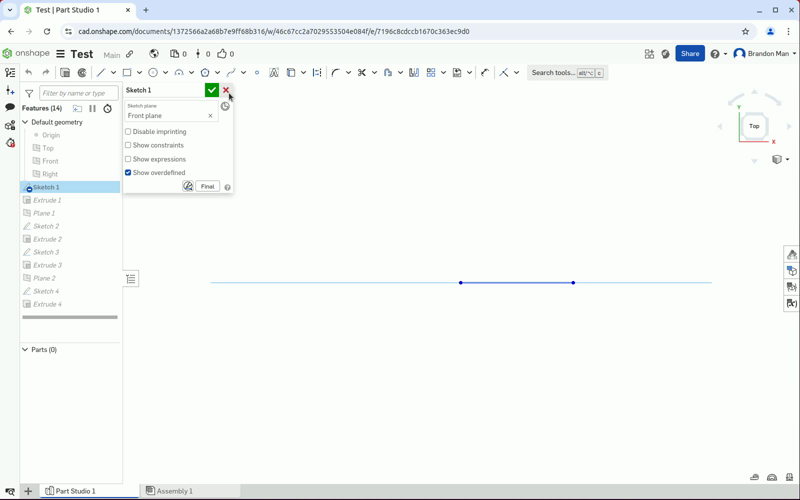
click(229, 92)
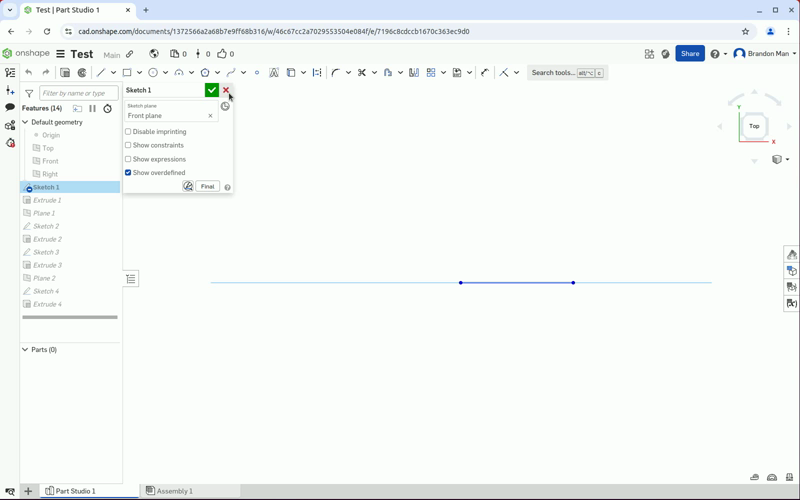
key(shift+s)
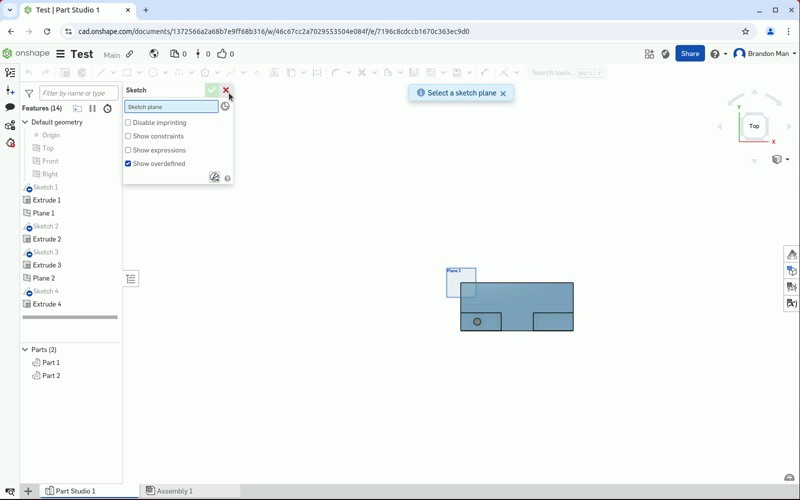
mouse_move(73, 280)
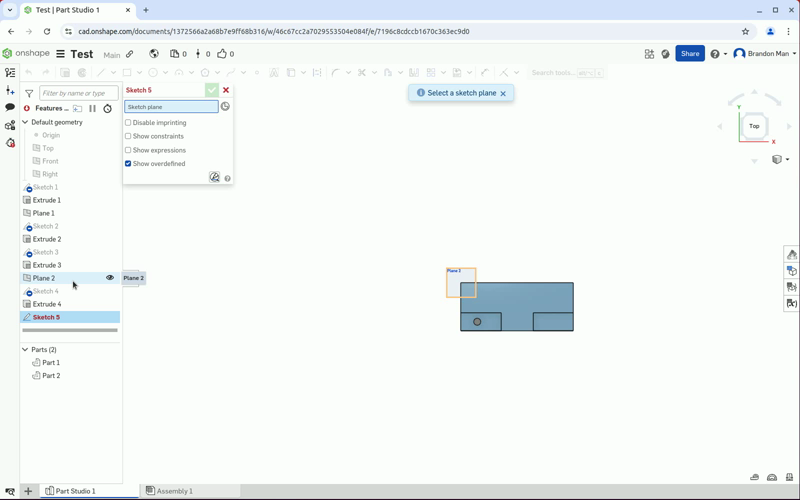
click(73, 280)
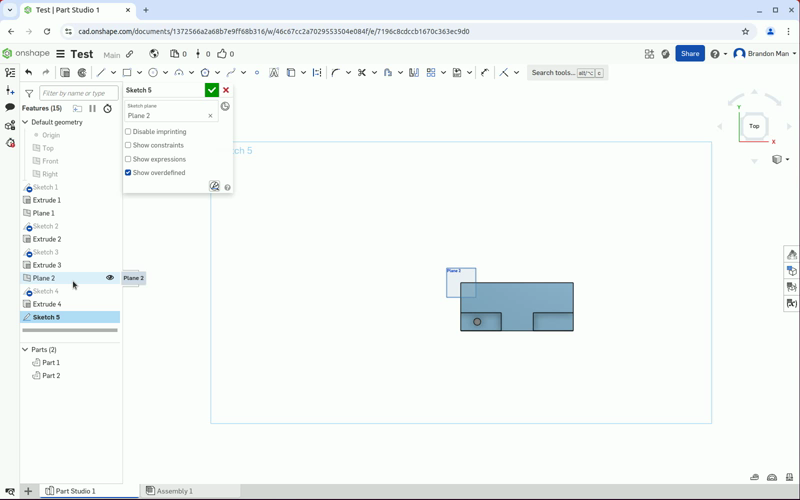
mouse_move(73, 352)
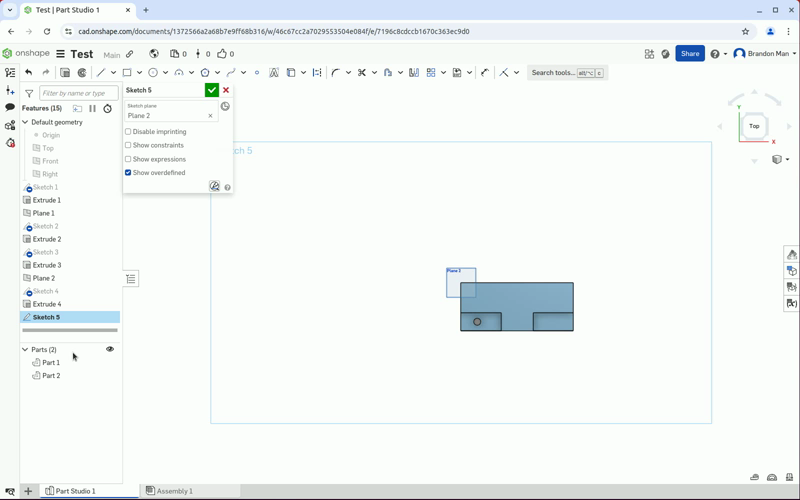
key(y)
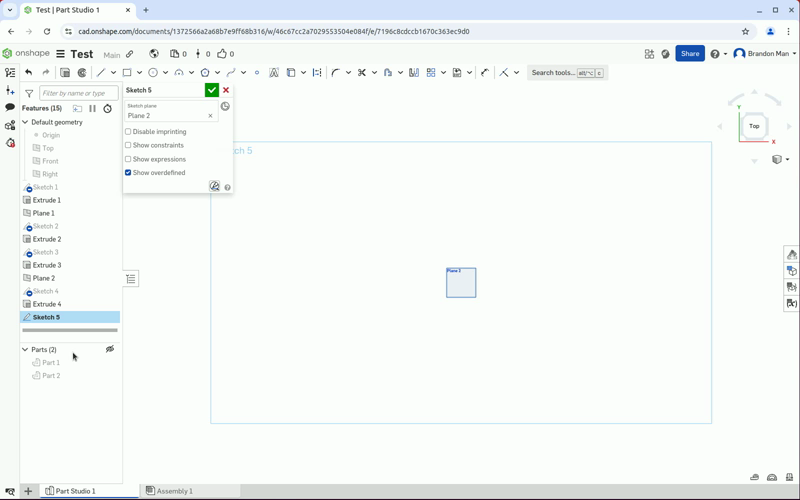
key(c)
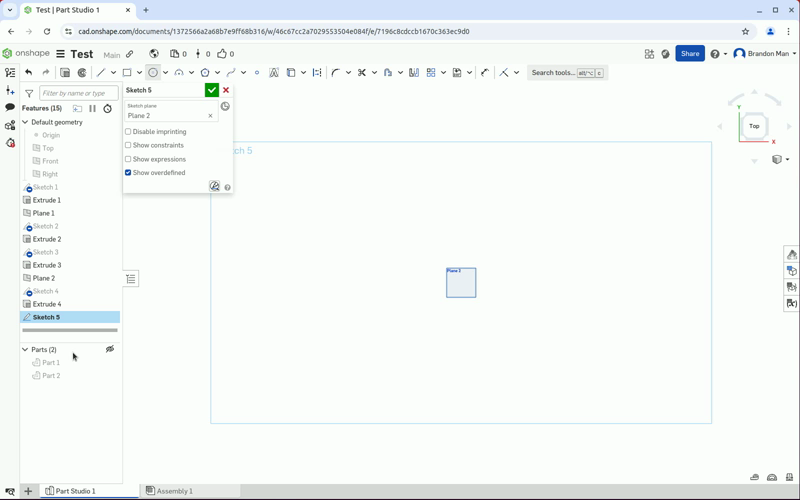
key_down(shift)
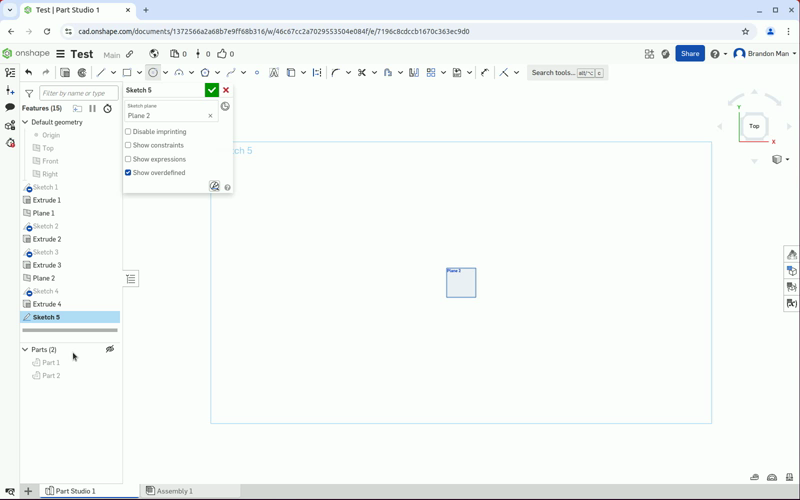
mouse_move(558, 321)
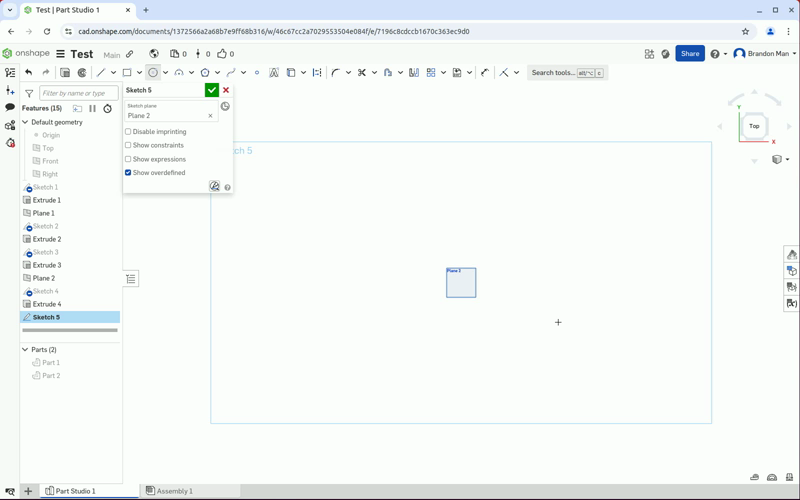
click(558, 321)
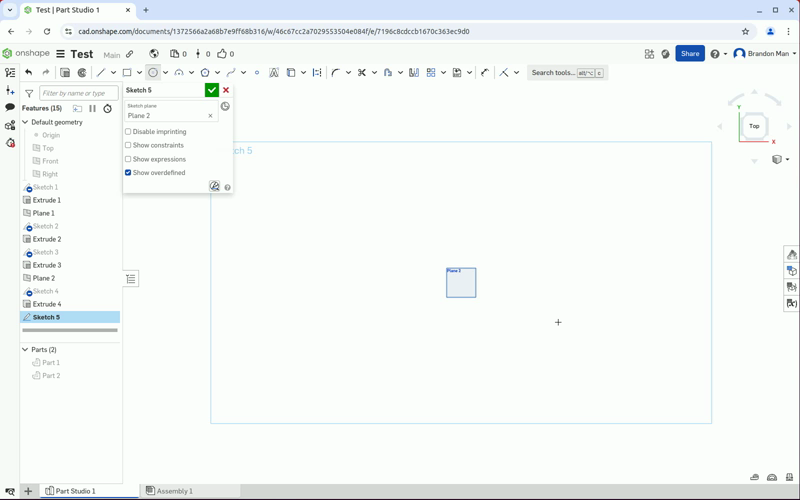
key_up(shift)
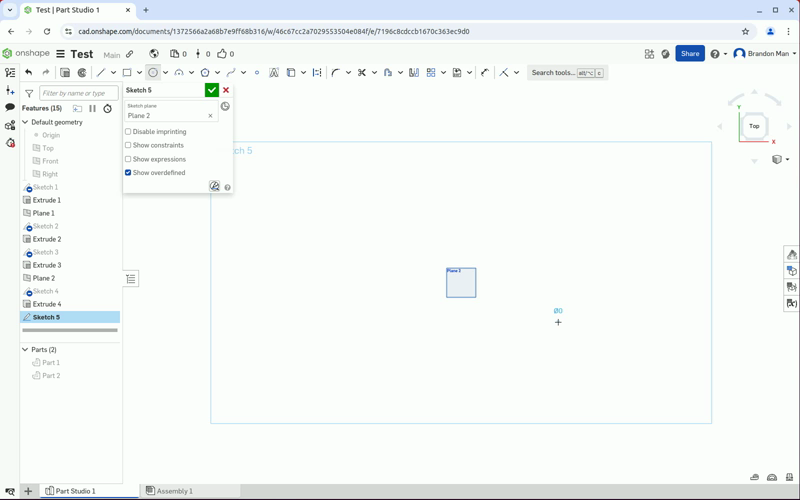
mouse_move(561, 321)
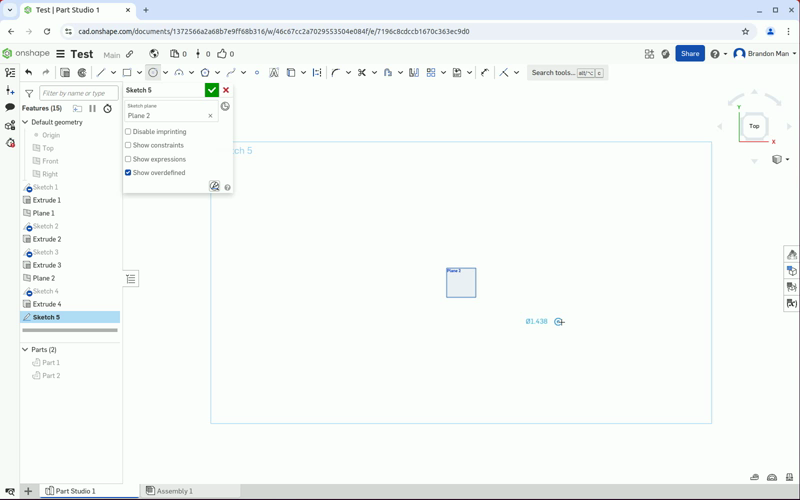
click(561, 321)
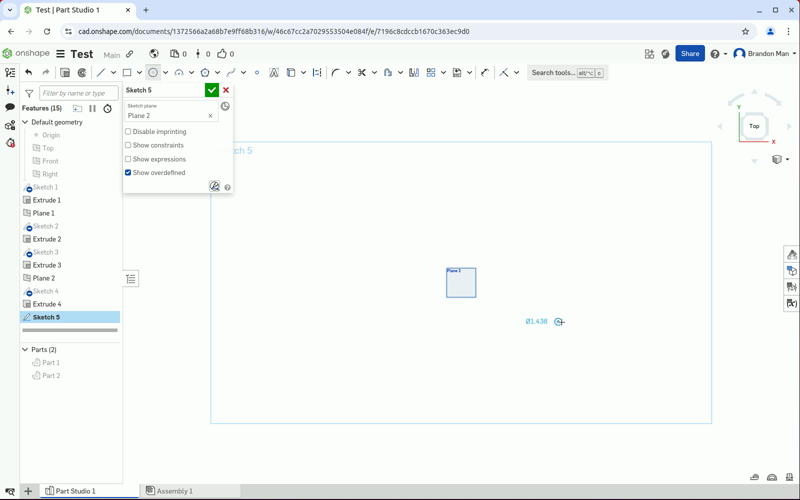
key(esc)
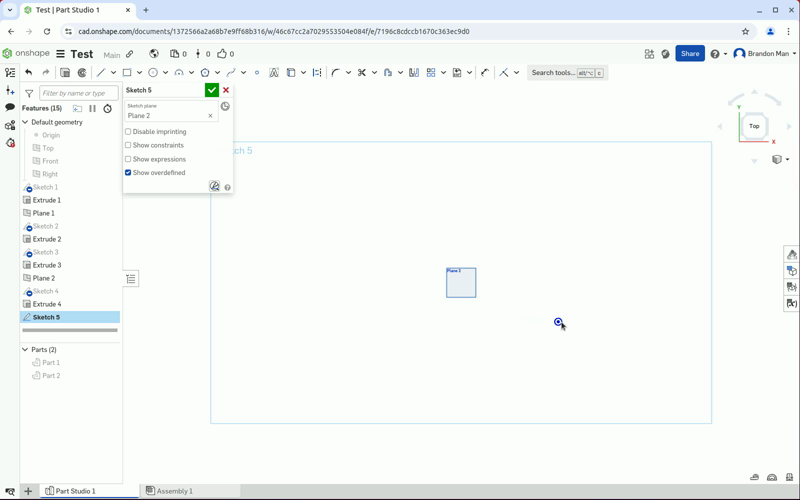
mouse_move(557, 322)
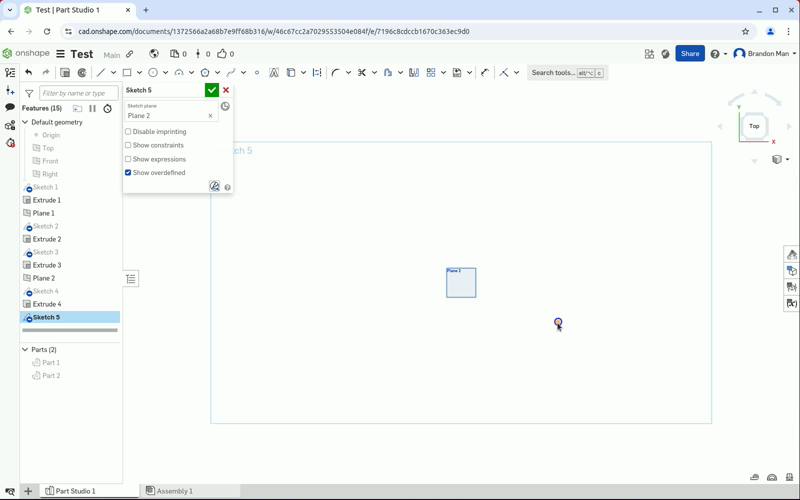
scroll(6)
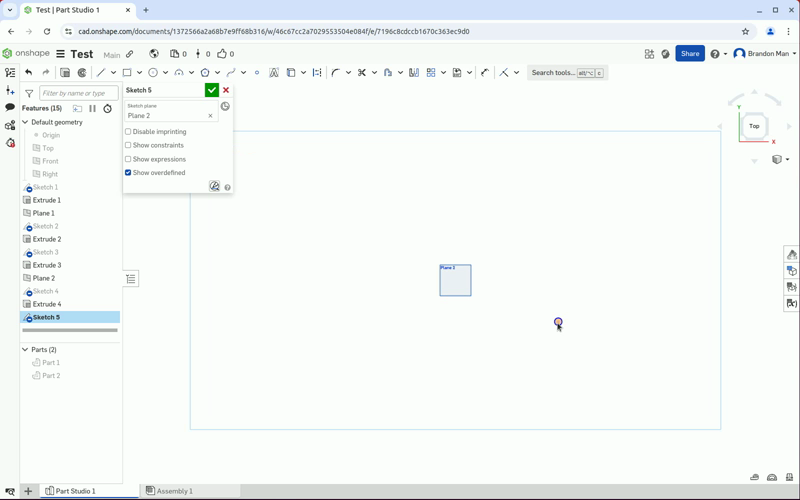
scroll(6)
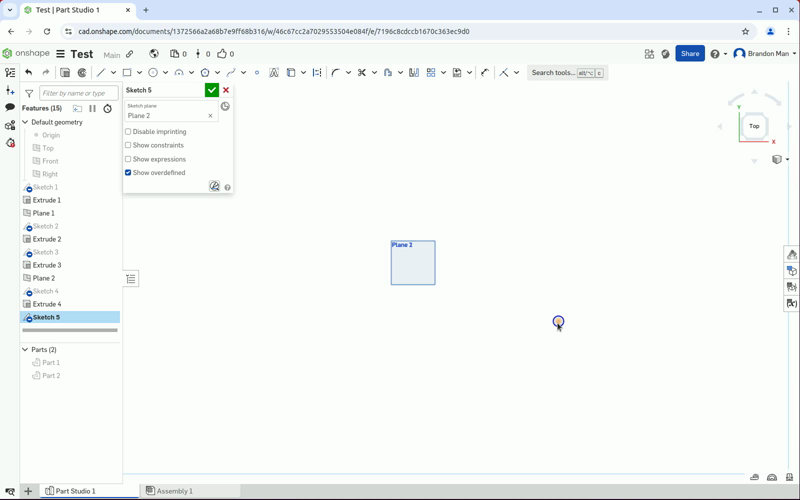
scroll(6)
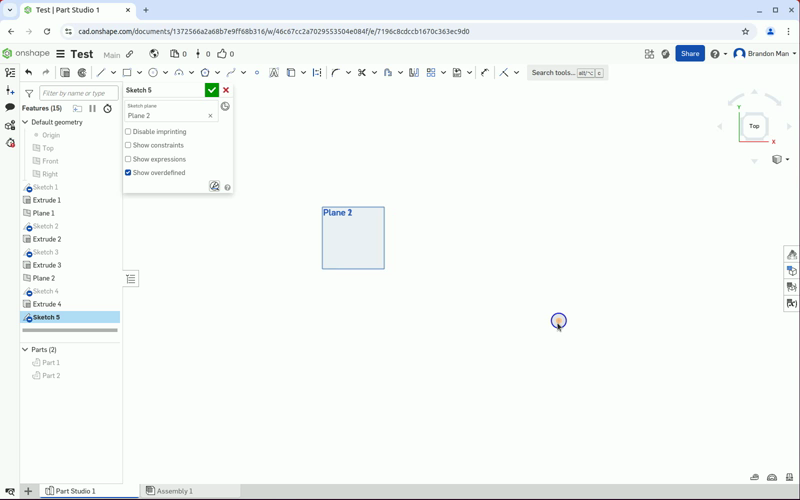
scroll(6)
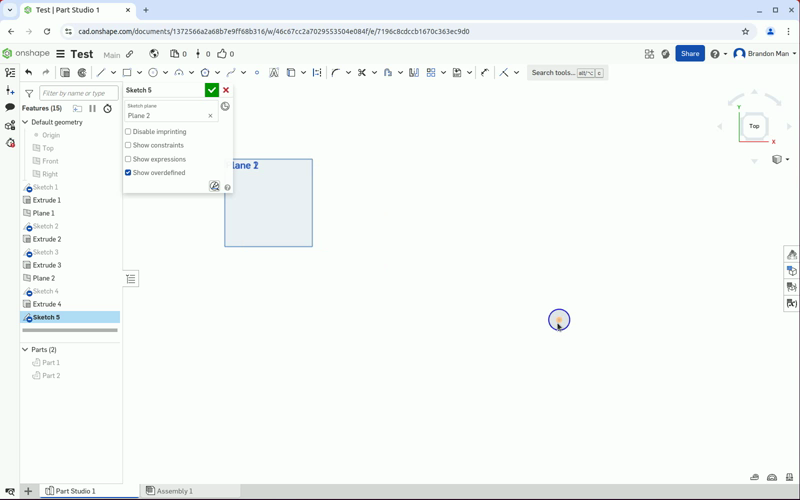
scroll(6)
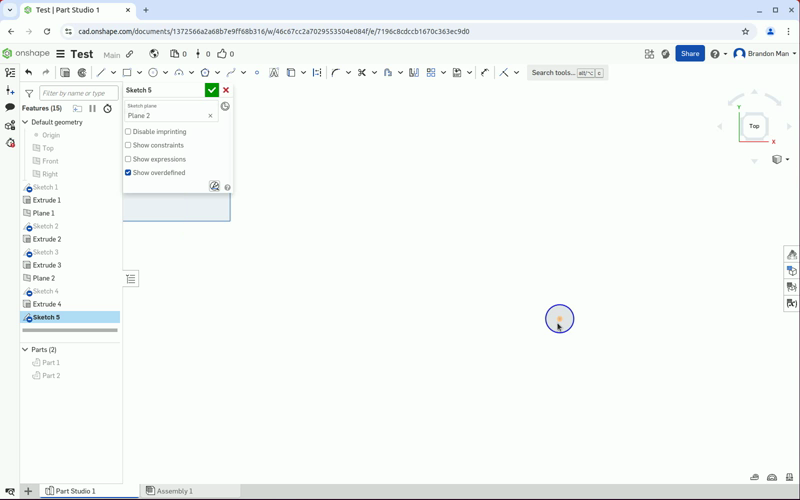
scroll(6)
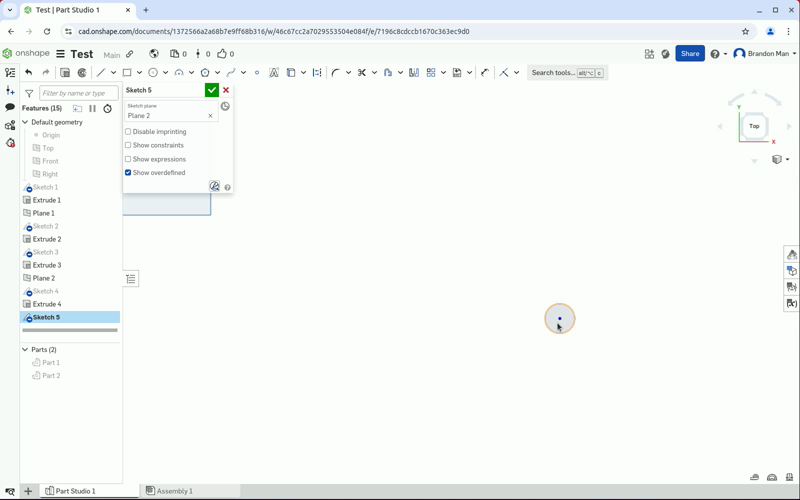
scroll(6)
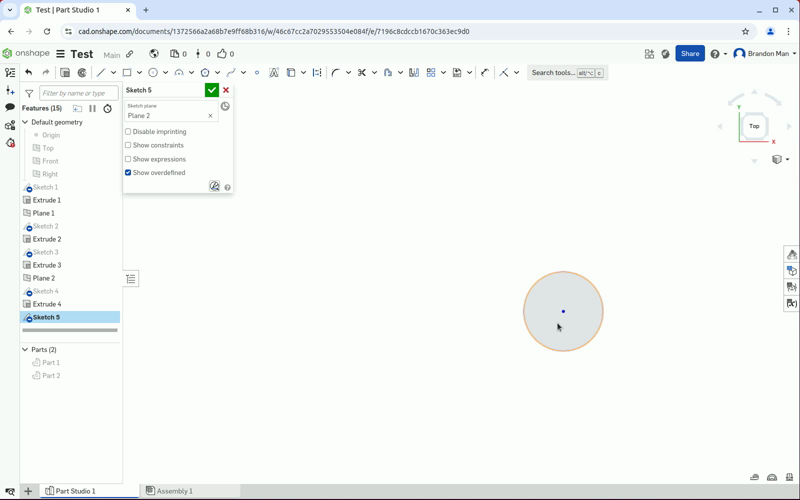
click(557, 322)
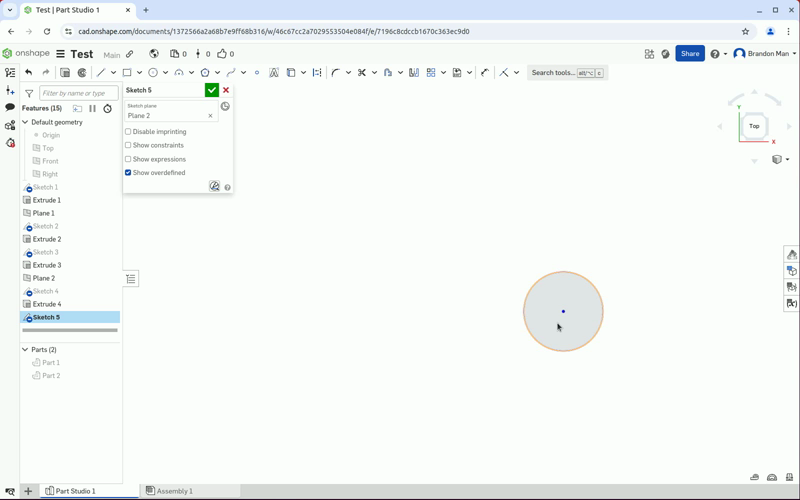
scroll(-6)
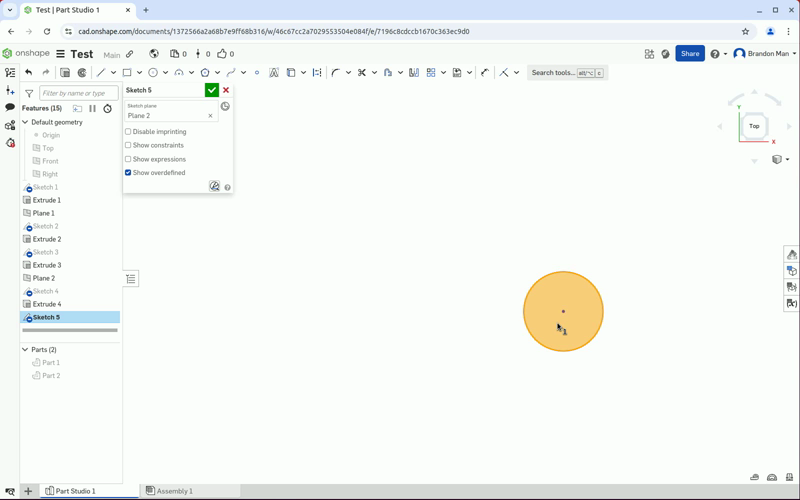
scroll(-6)
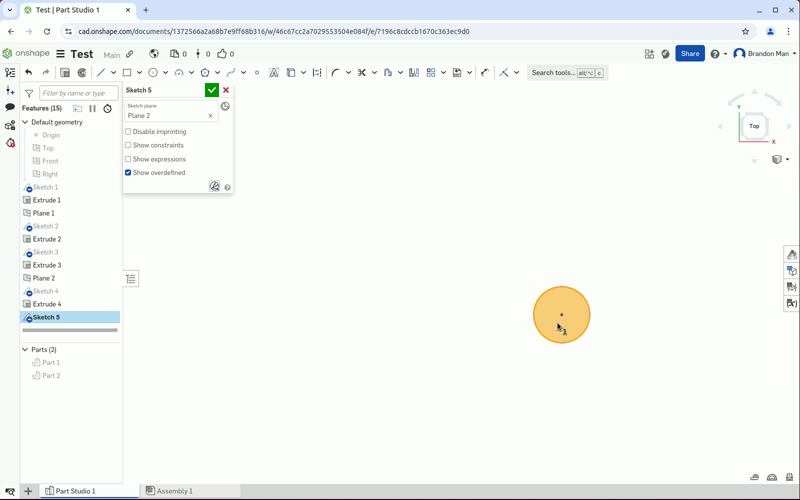
scroll(-6)
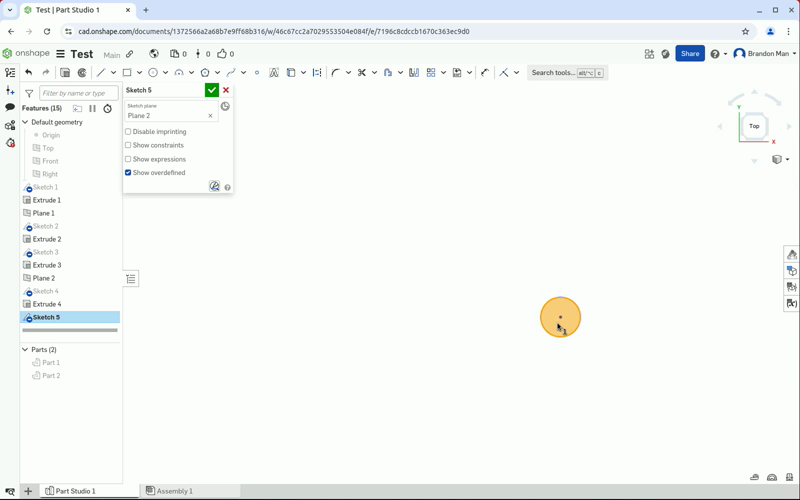
scroll(-6)
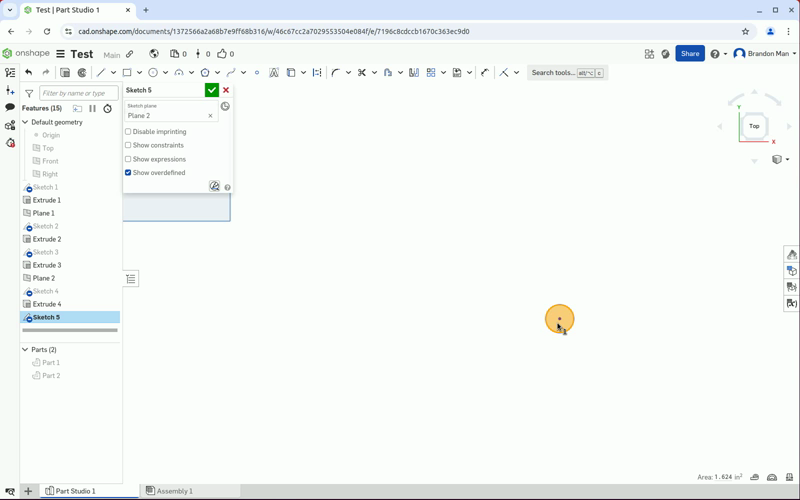
scroll(-6)
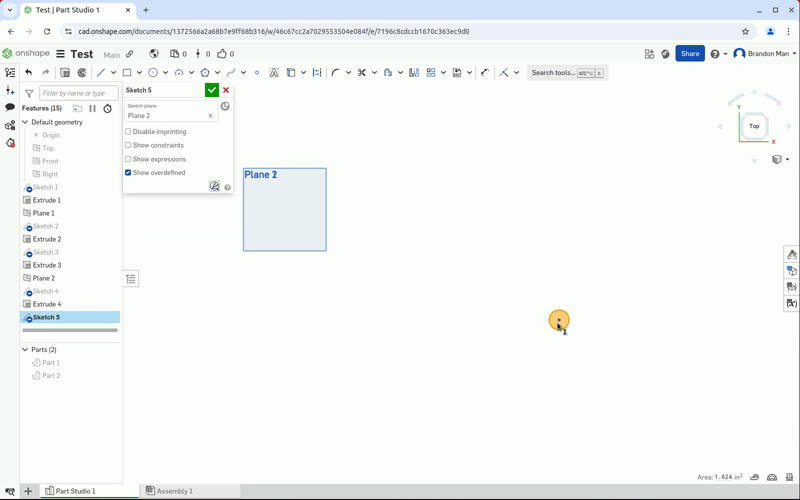
scroll(-6)
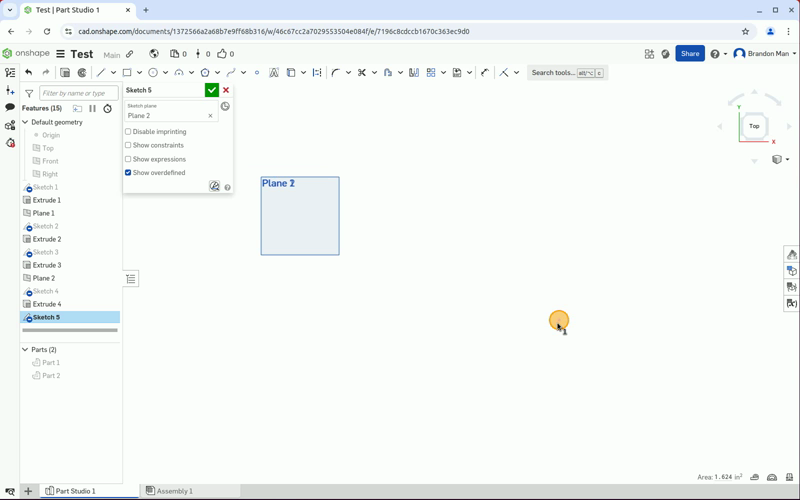
scroll(-6)
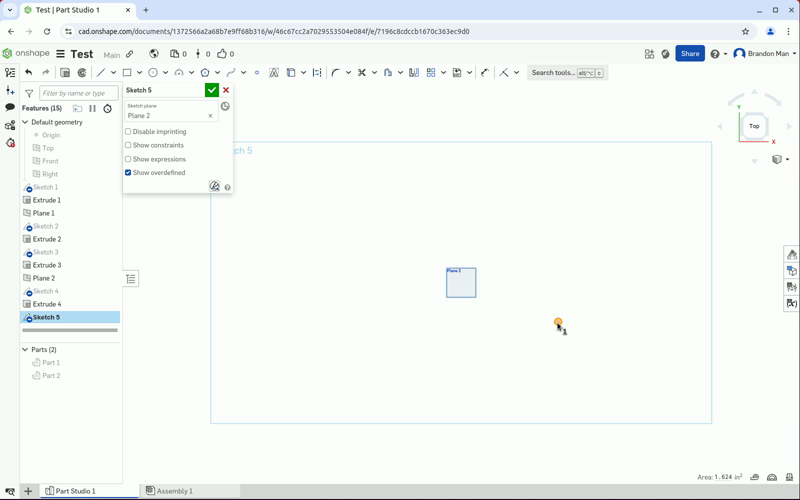
mouse_move(73, 352)
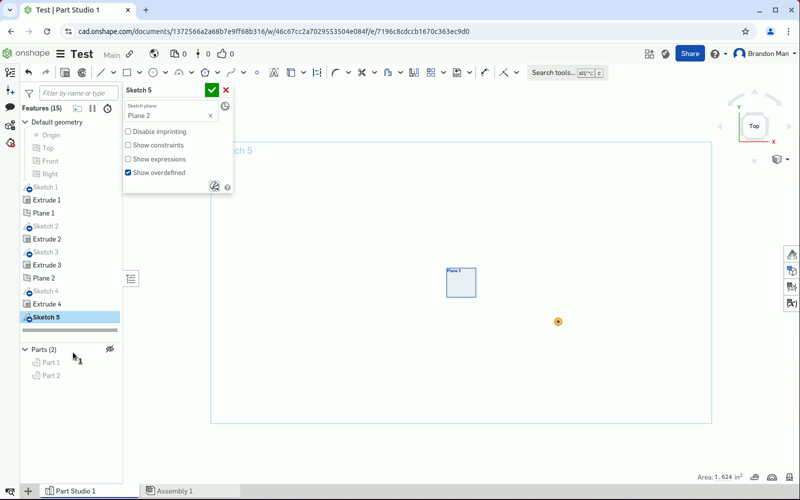
key(shift+y)
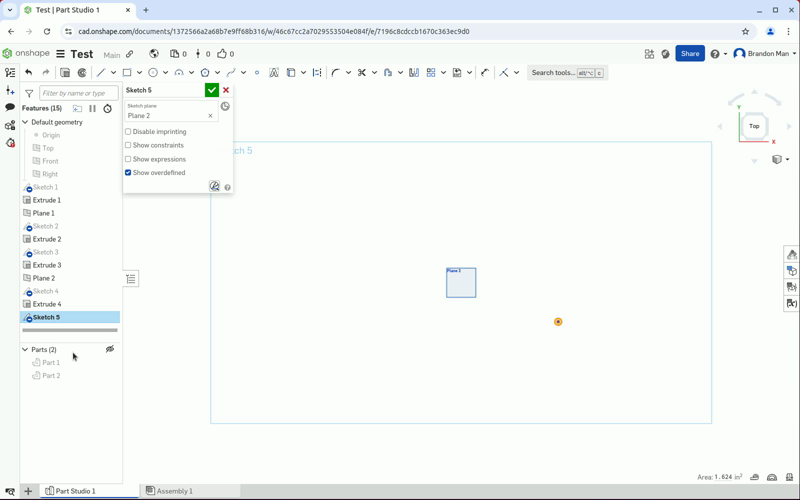
key(shift+e)
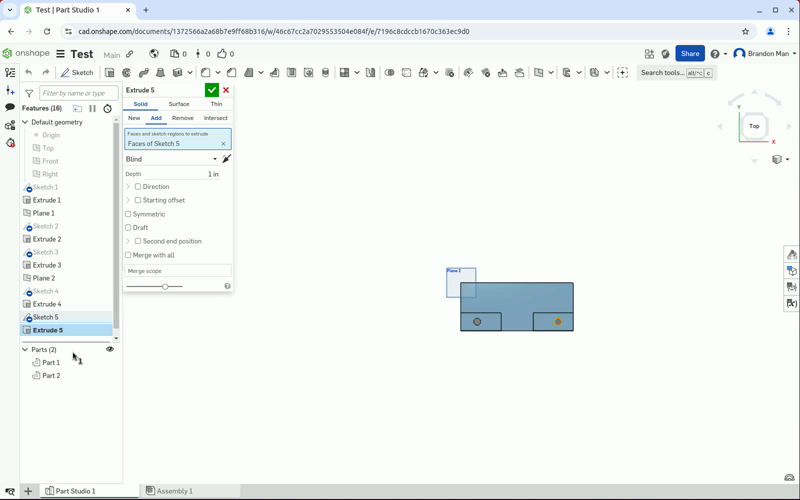
mouse_move(143, 106)
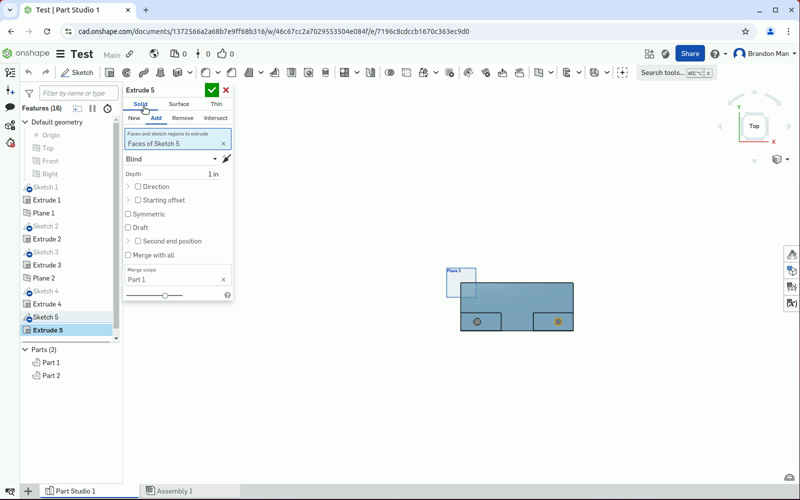
click(143, 106)
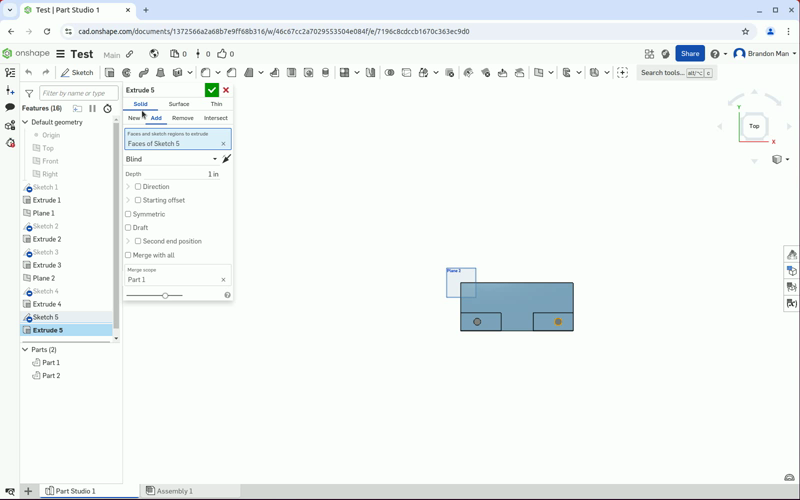
mouse_move(137, 120)
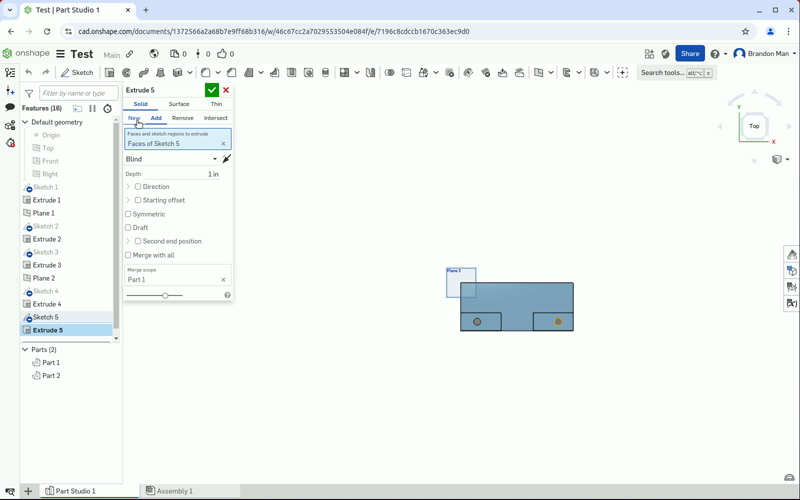
click(137, 120)
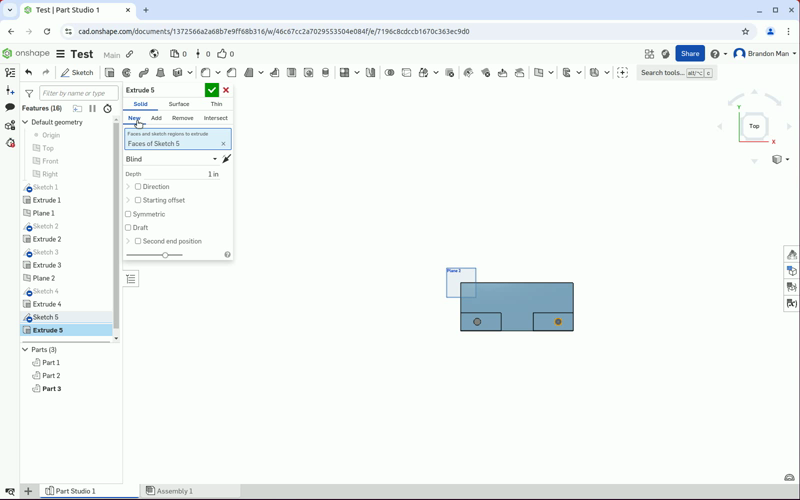
key(tab, 4)
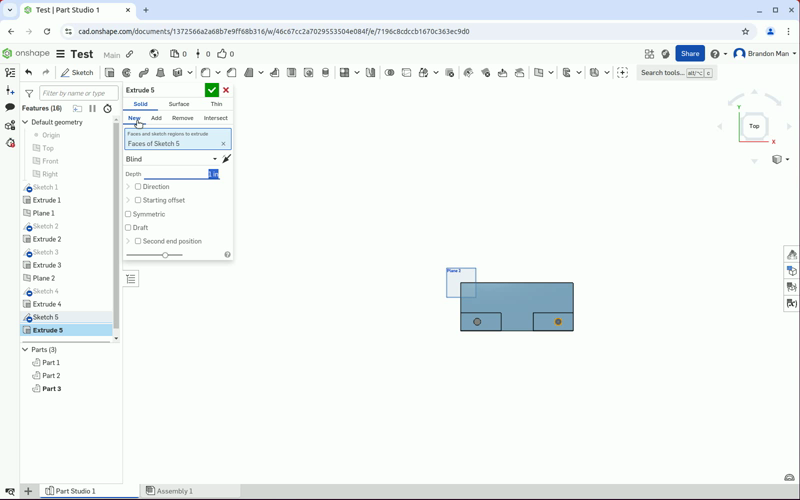
text(1.926)
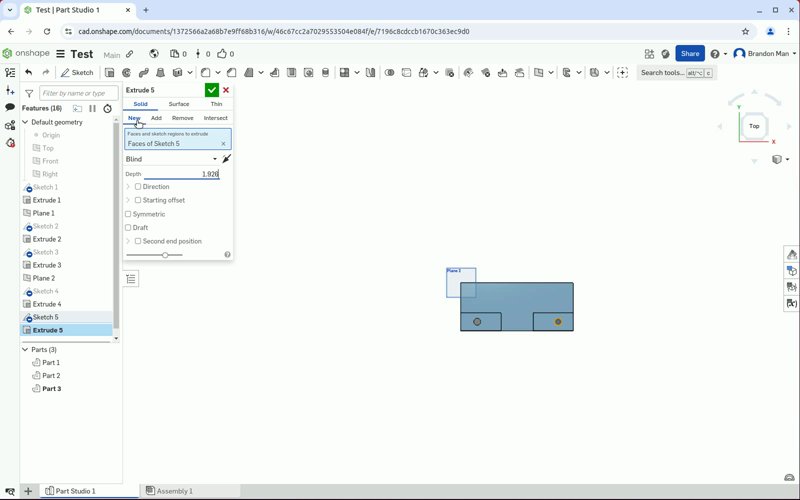
key(enter)
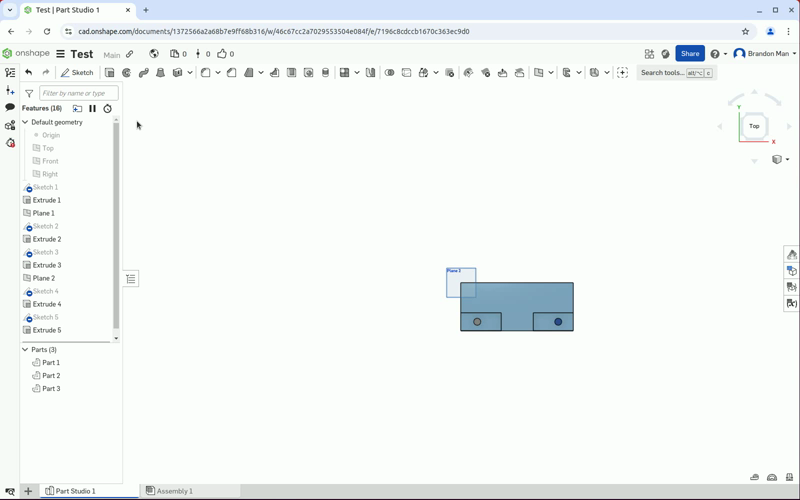
key(shift+h)
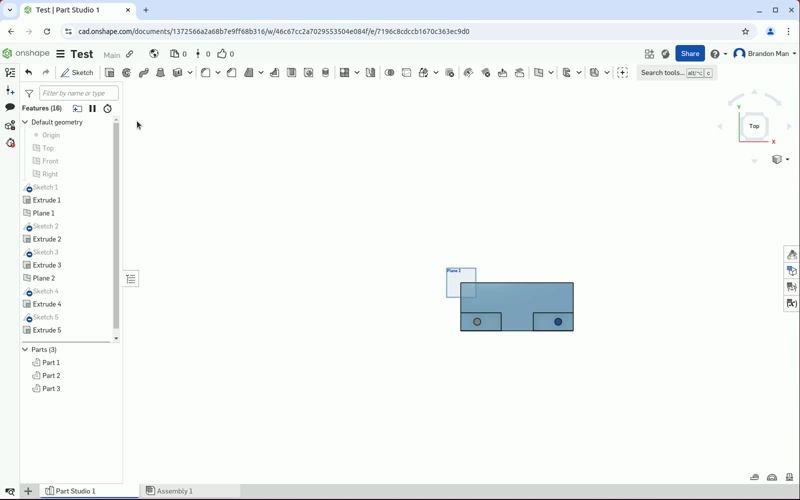
key(shift+h)
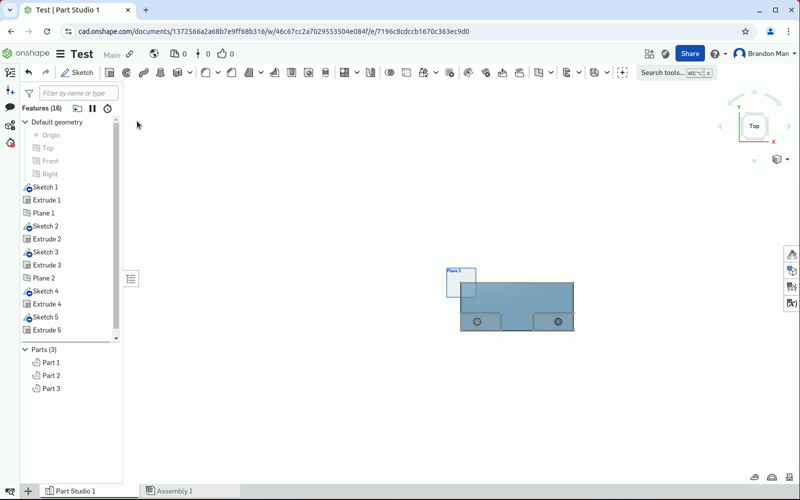
key(shift+7)
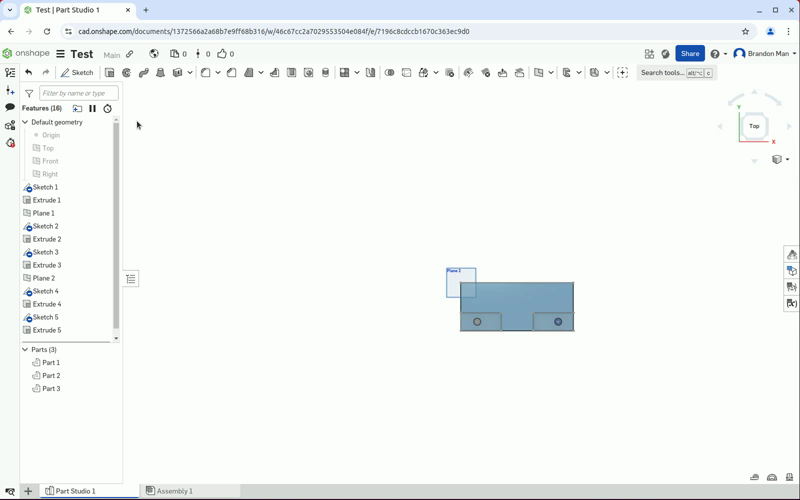
key(up, 3)
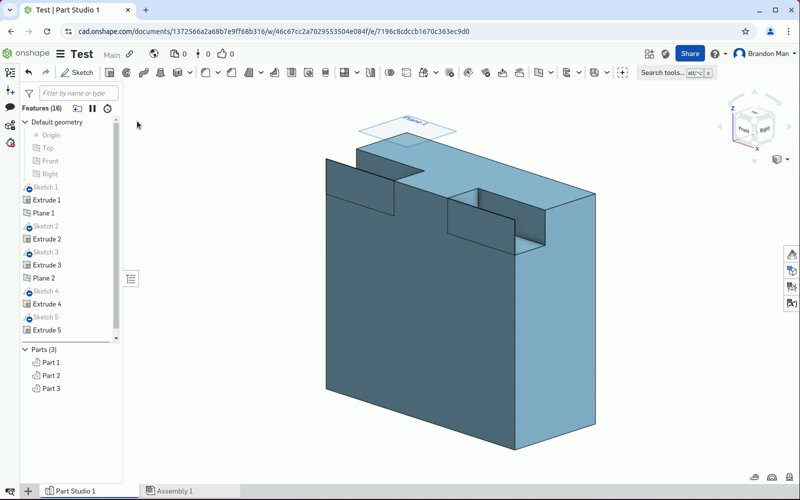
key(left, 3)
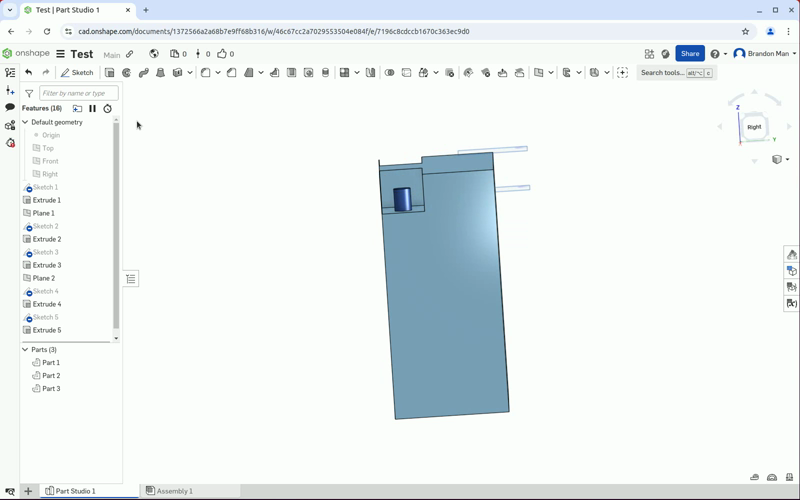
key(right, 3)
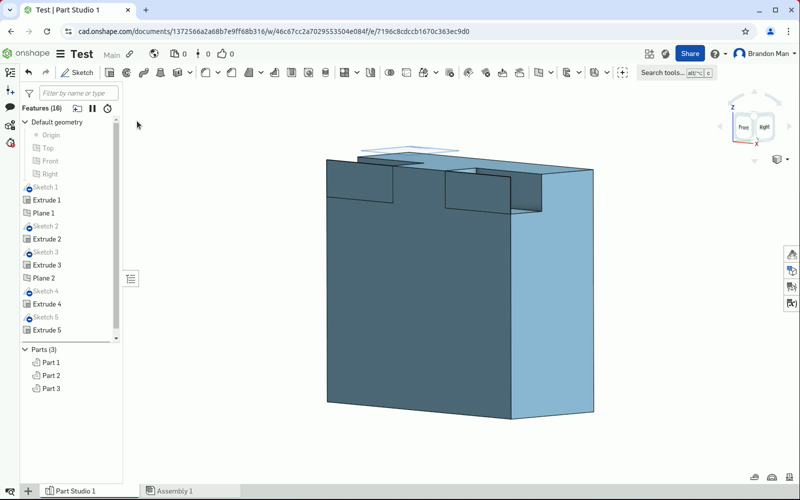
key(down, 3)
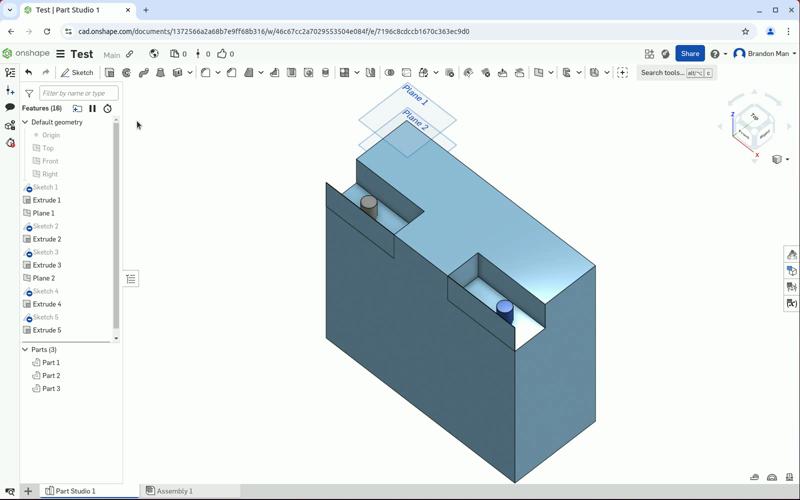
mouse_move(69, 189)
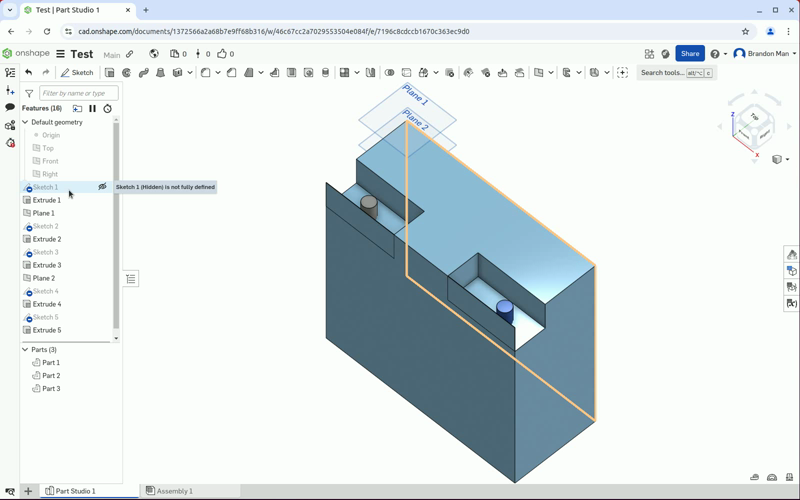
click(69, 189)